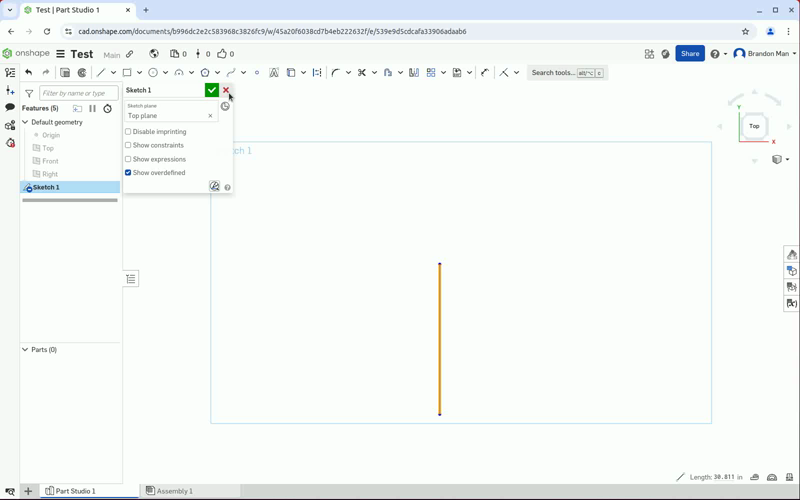
key(shift+h)
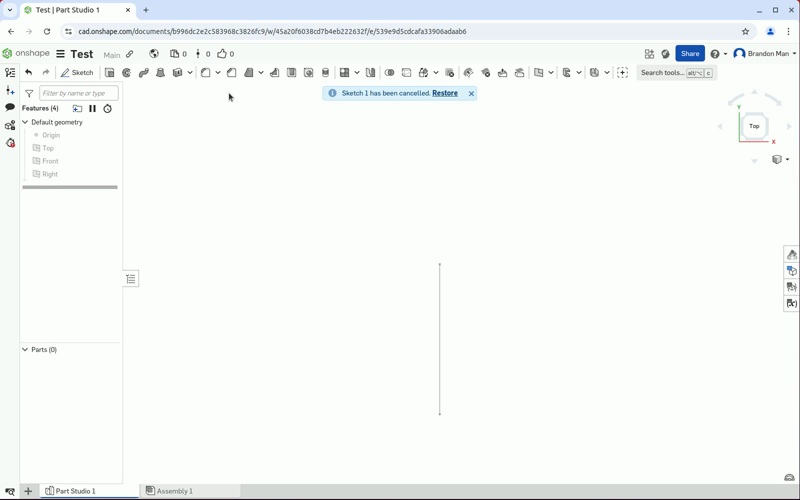
mouse_move(541, 75)
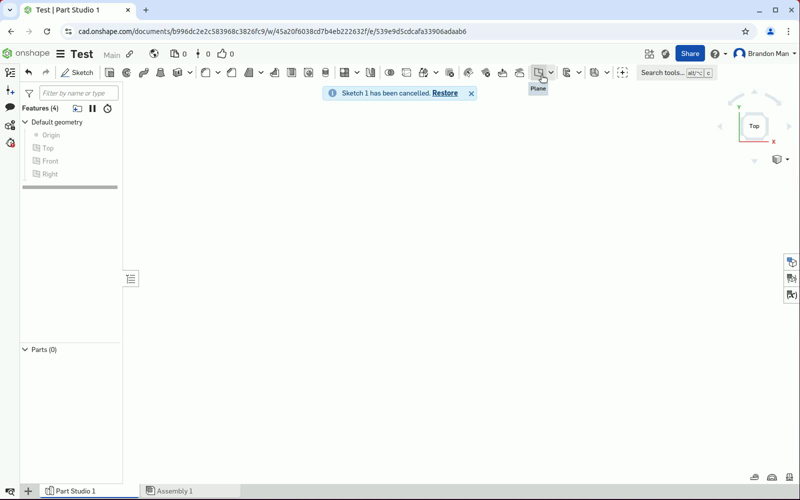
click(541, 75)
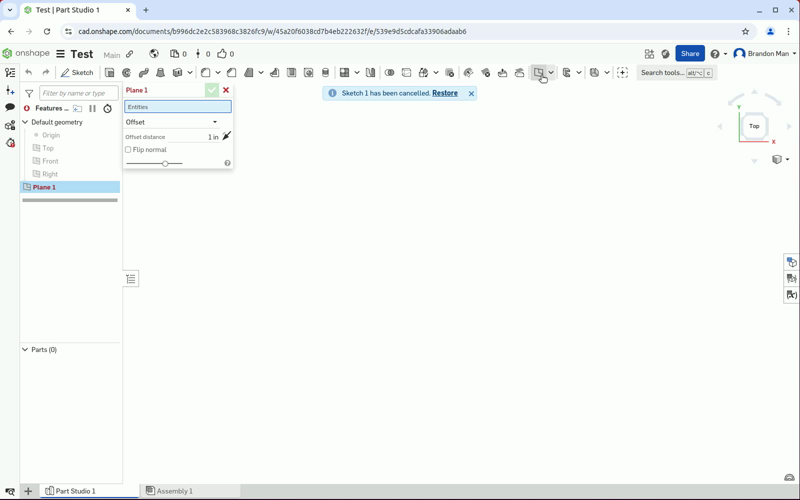
mouse_move(73, 150)
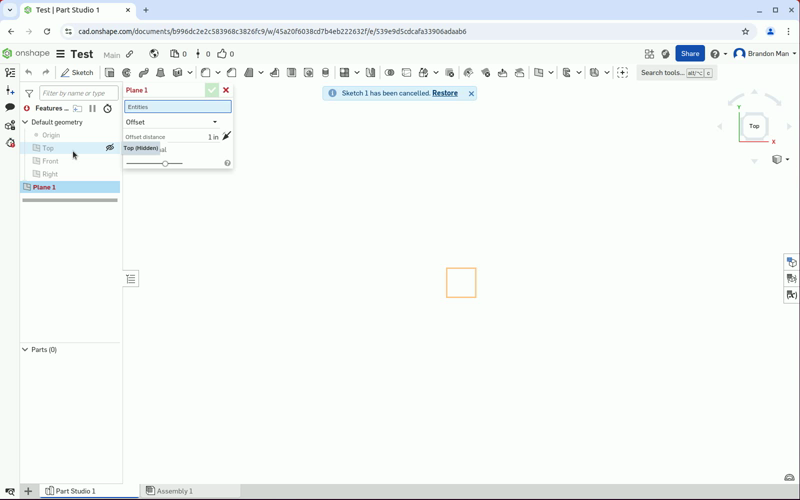
click(73, 150)
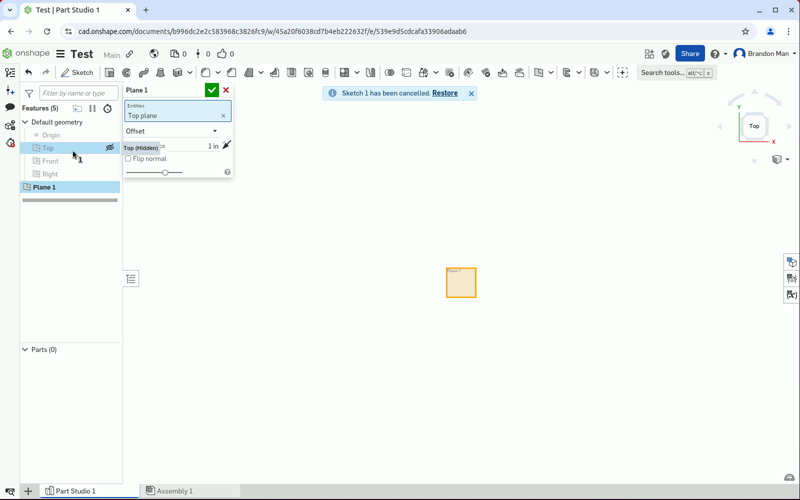
key(tab, 2)
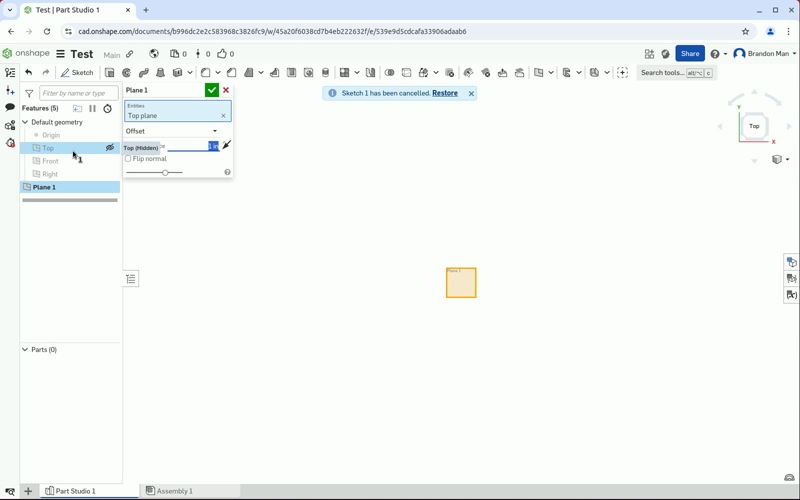
text(7.703)
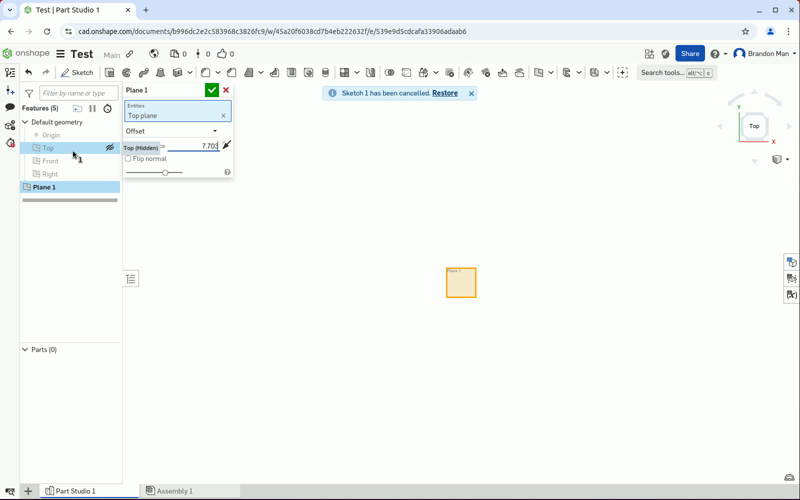
key(enter, 2)
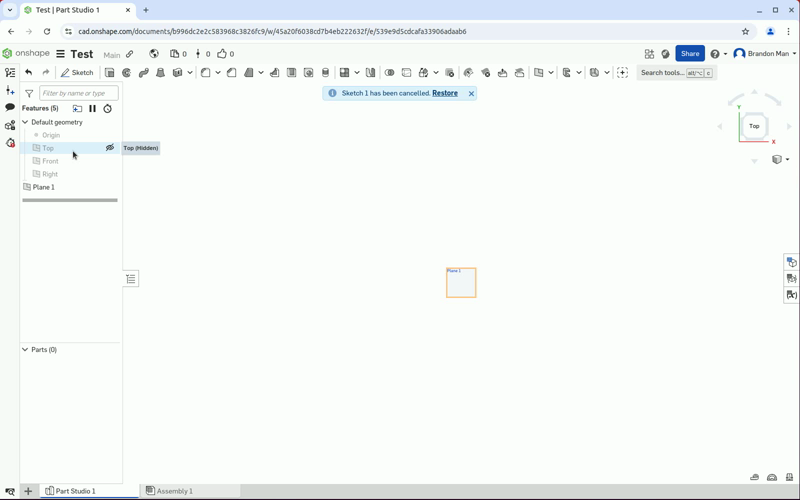
key(shift+s)
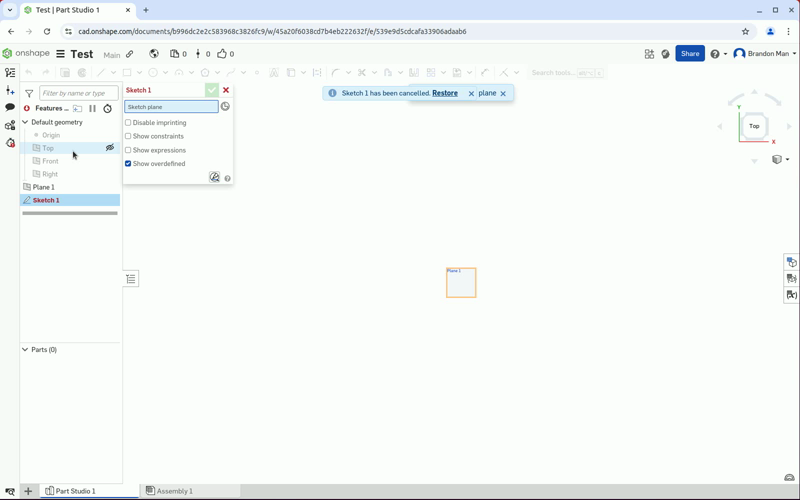
mouse_move(73, 189)
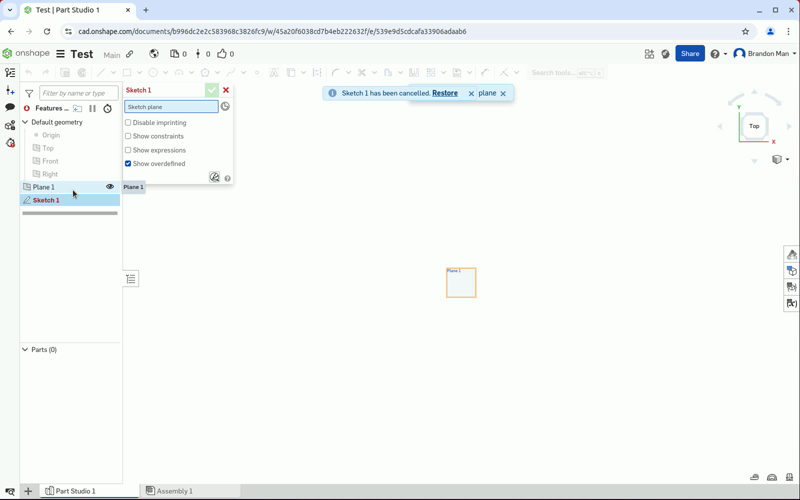
click(73, 189)
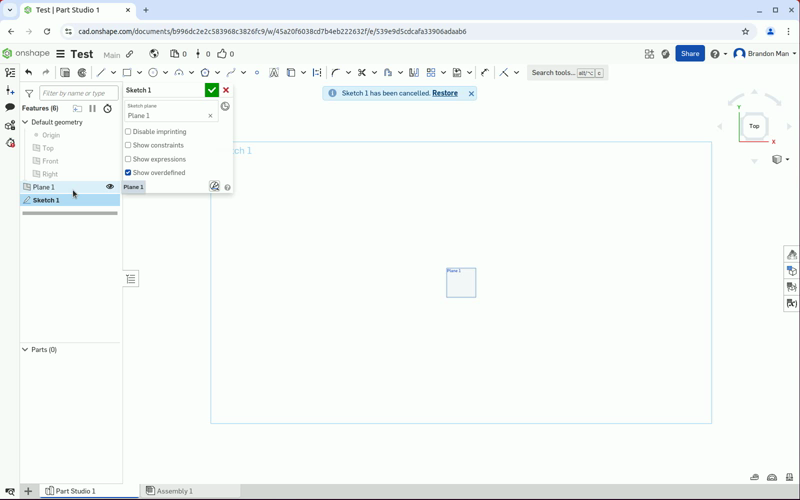
mouse_move(73, 352)
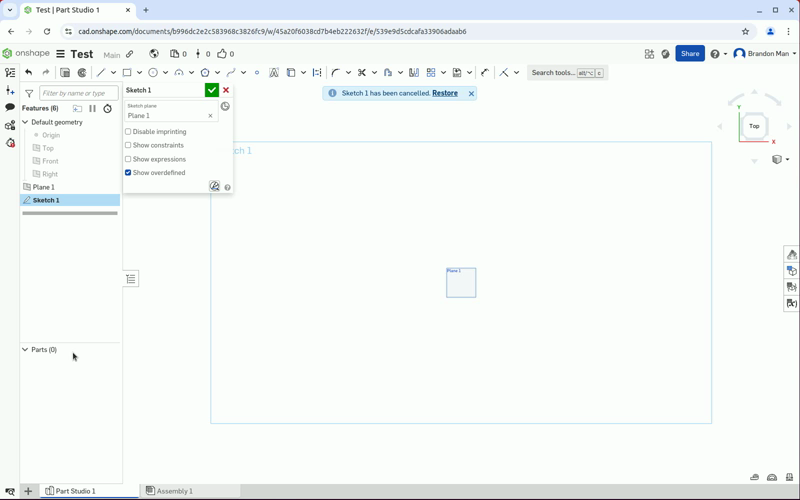
key(y)
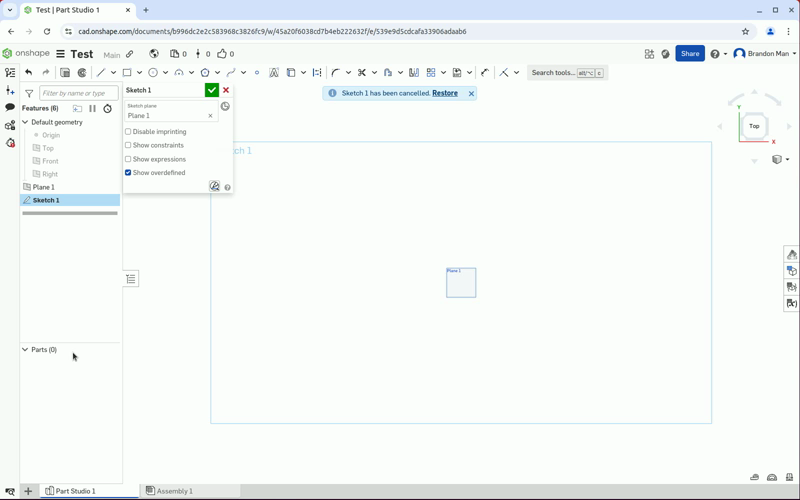
key(l)
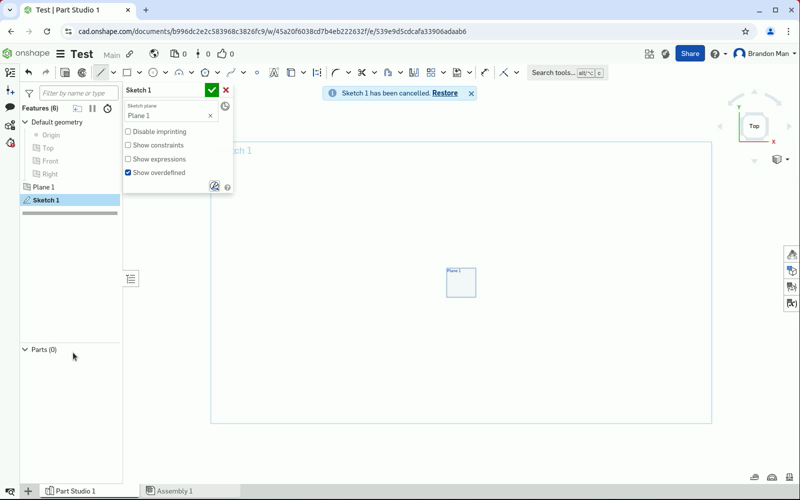
key_down(shift)
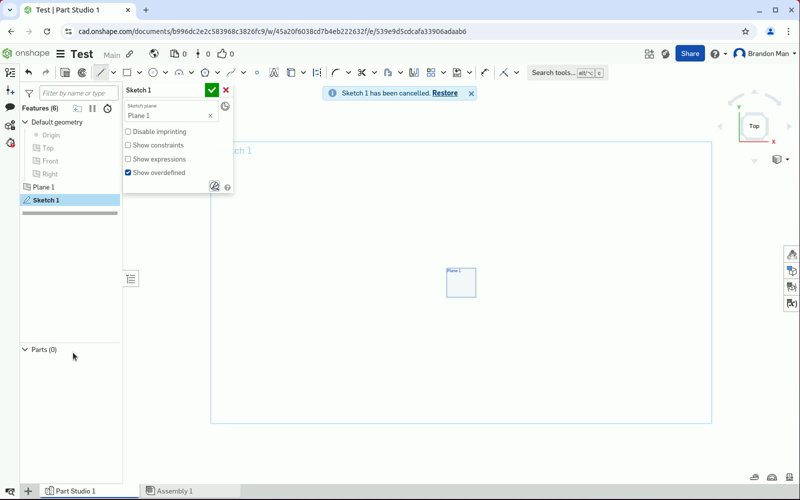
mouse_move(348, 345)
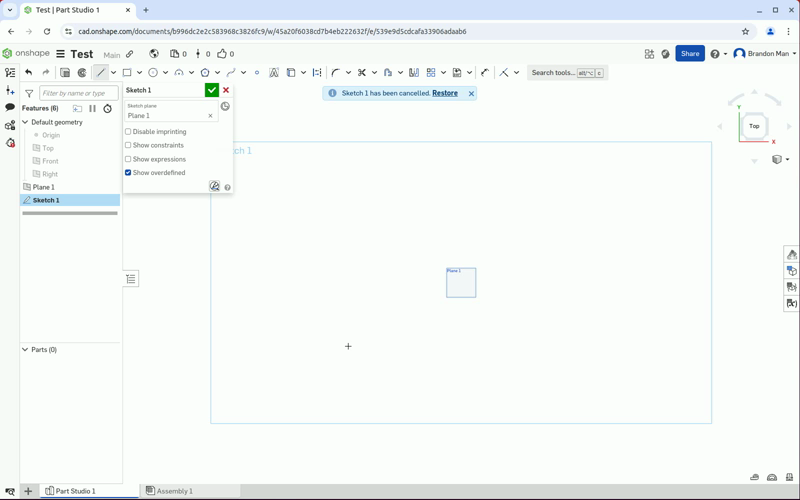
click(348, 345)
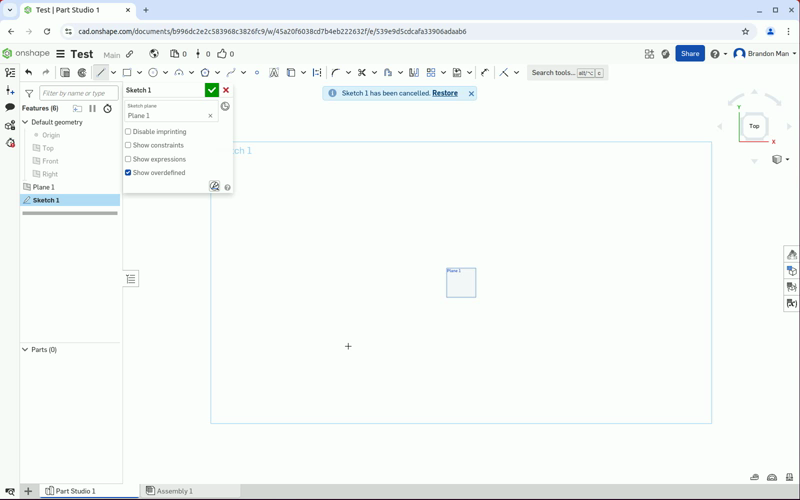
key_up(shift)
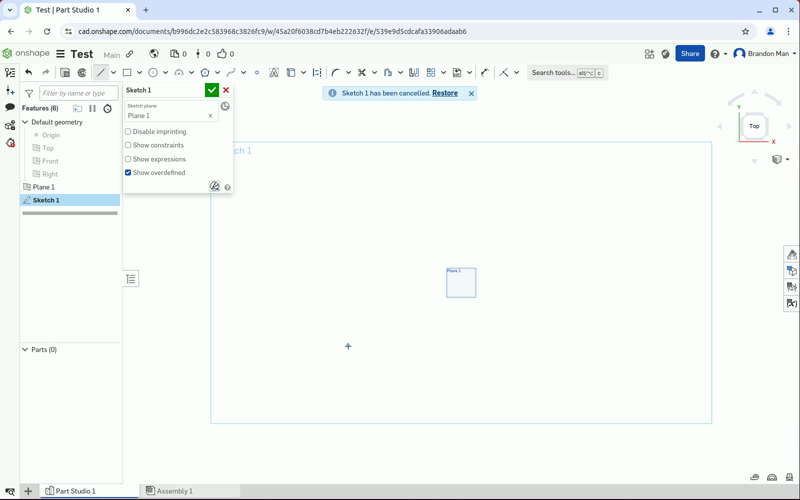
key_down(shift)
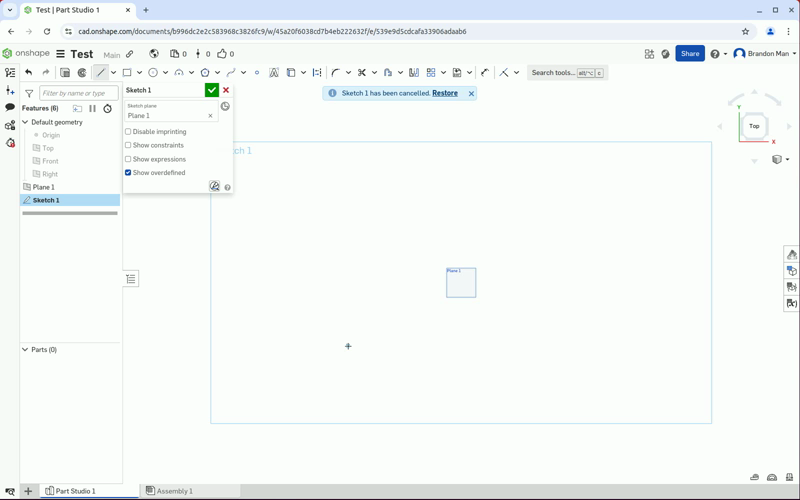
mouse_move(416, 345)
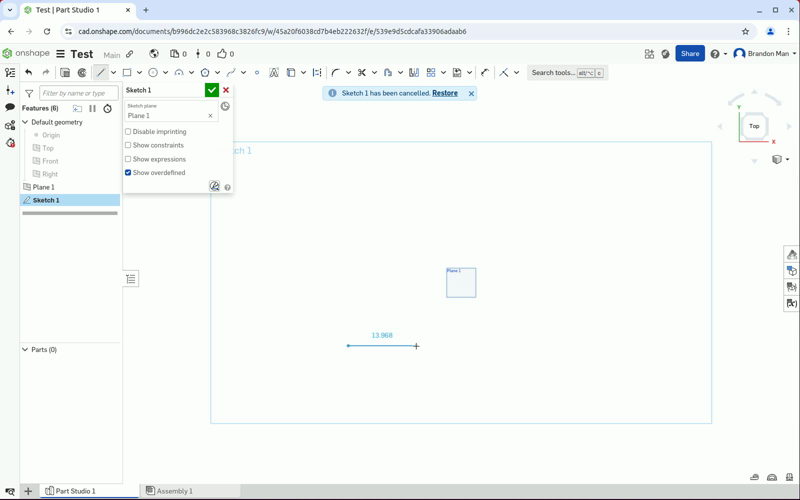
click(416, 345)
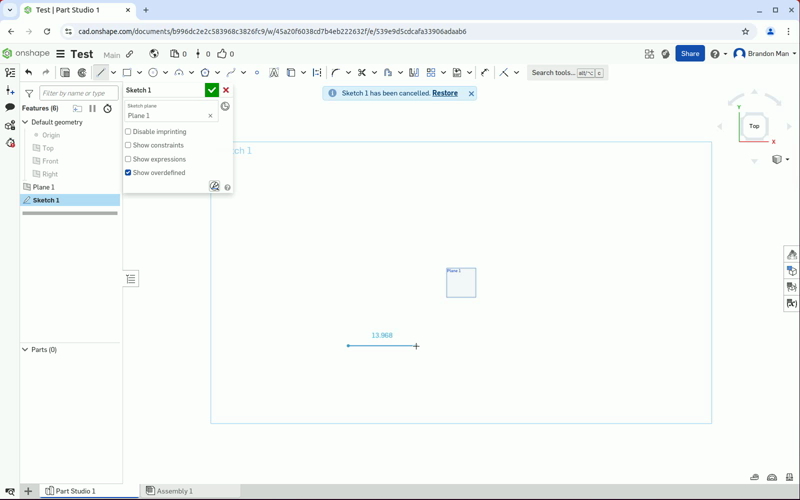
key_up(shift)
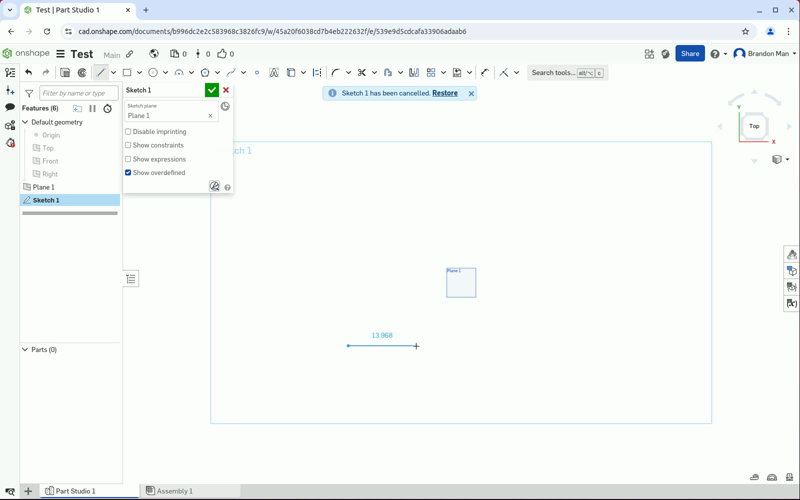
key_down(shift)
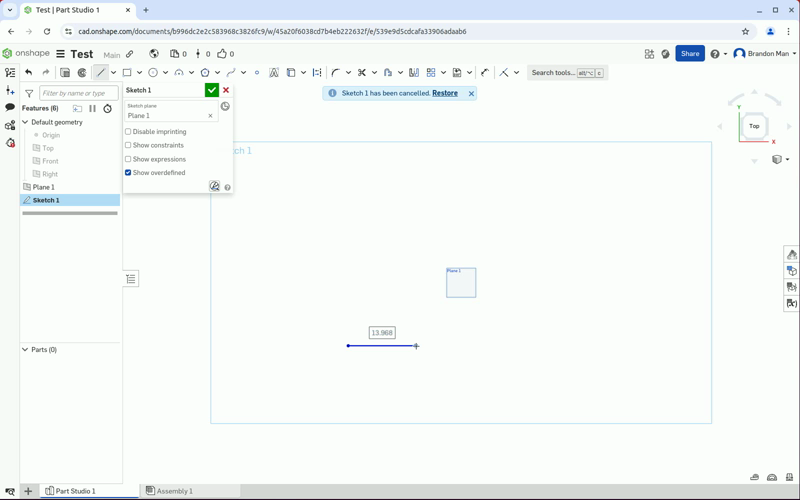
mouse_move(416, 213)
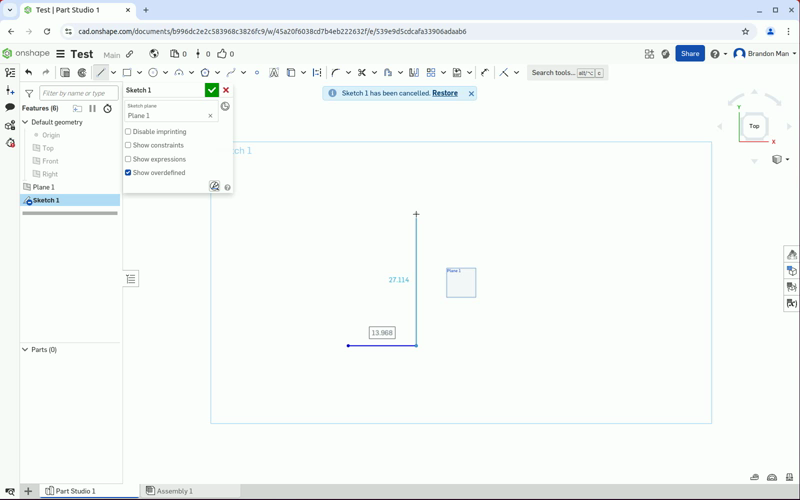
click(416, 213)
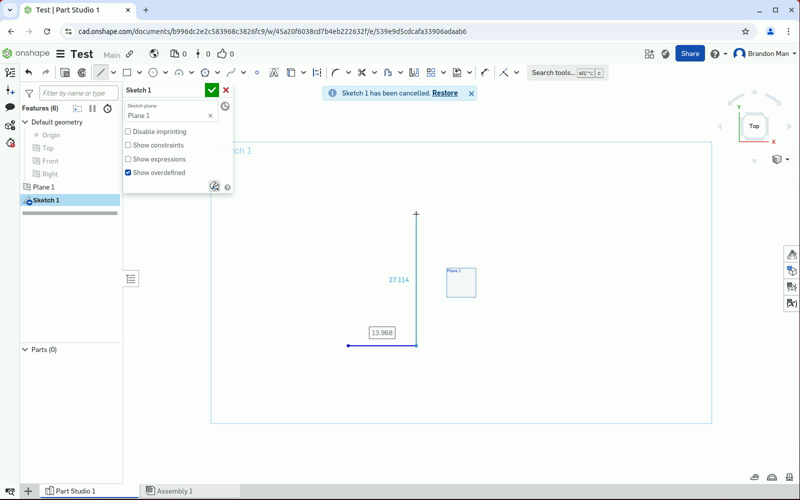
key_up(shift)
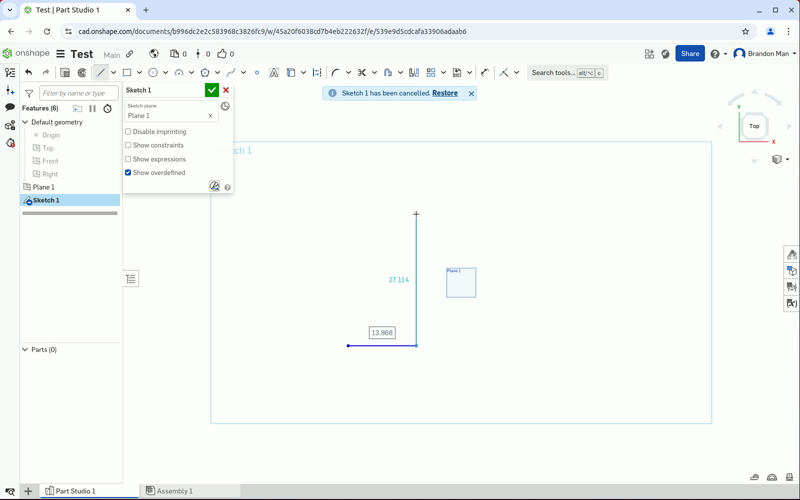
key_down(shift)
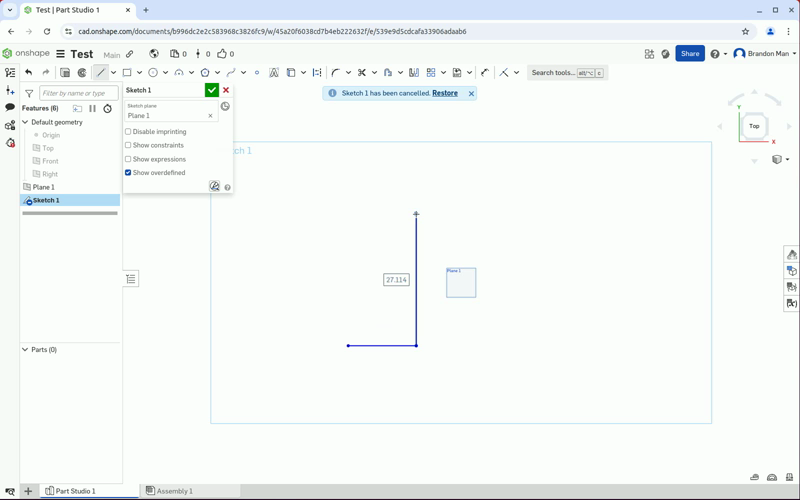
mouse_move(348, 213)
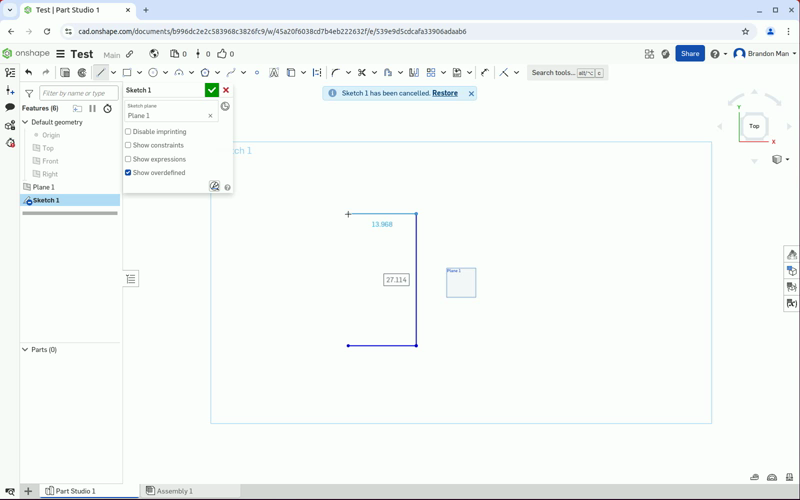
click(348, 213)
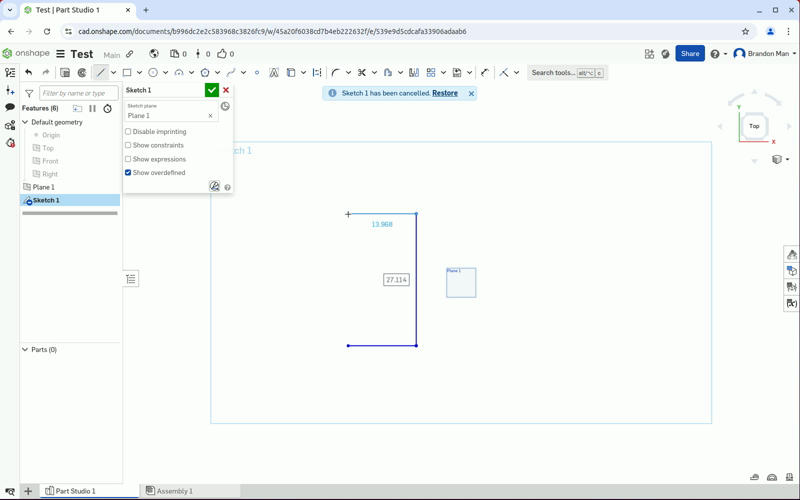
key_up(shift)
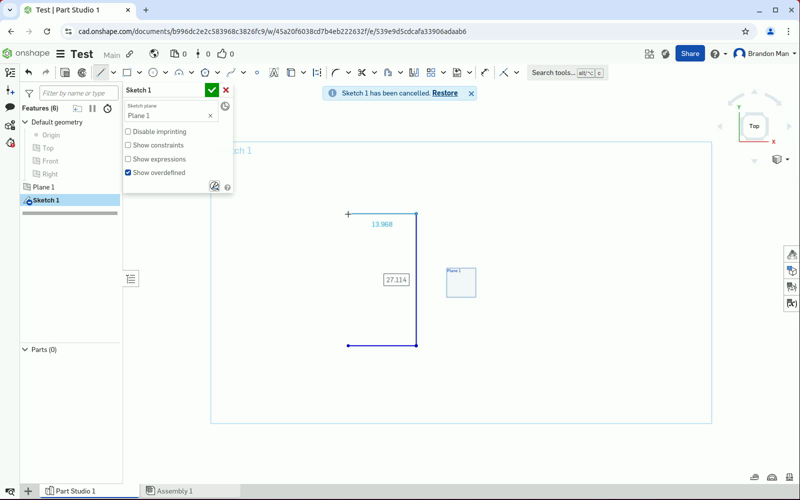
key_down(shift)
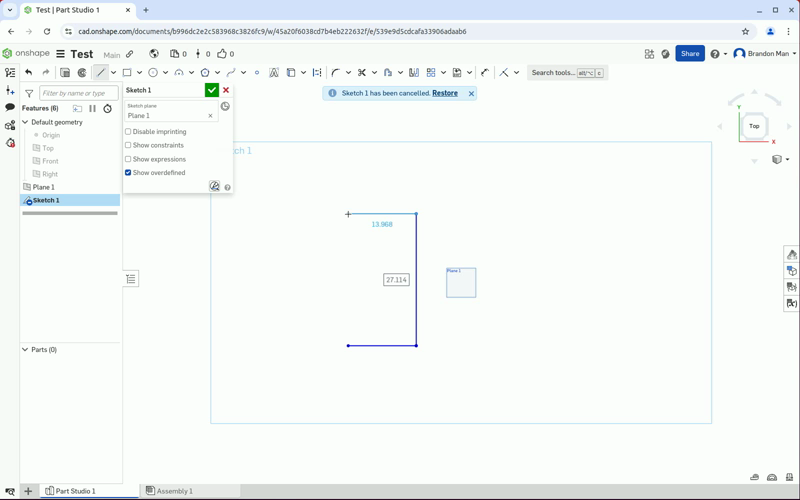
mouse_move(378, 213)
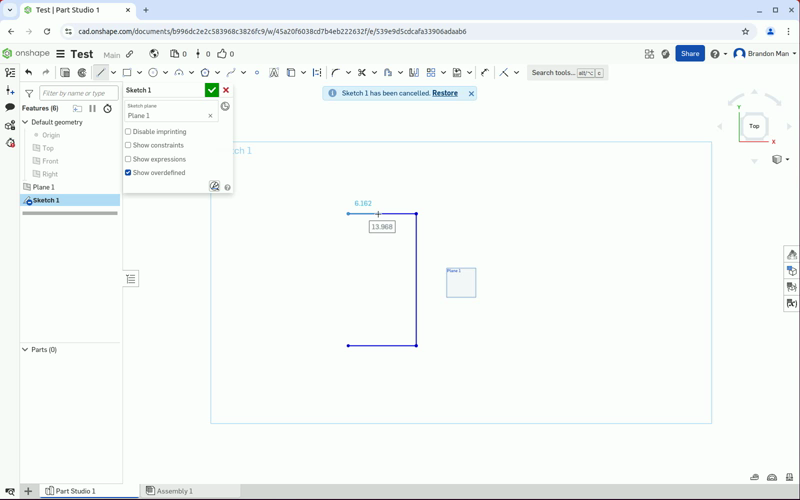
mouse_move(349, 215)
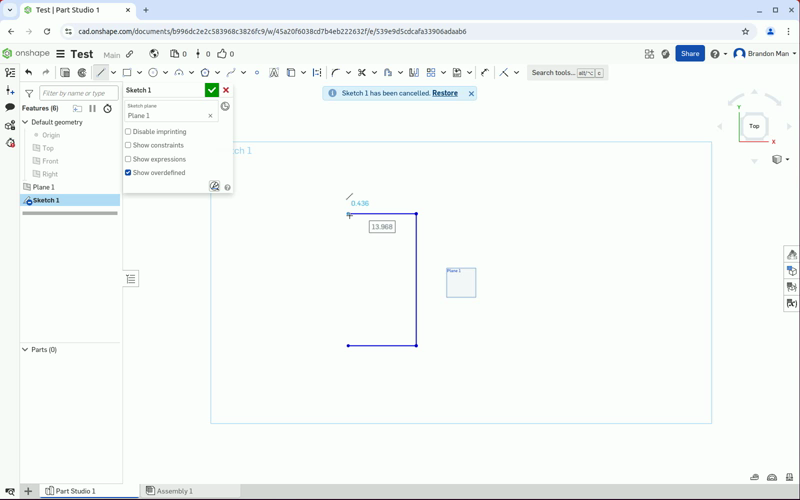
scroll(6)
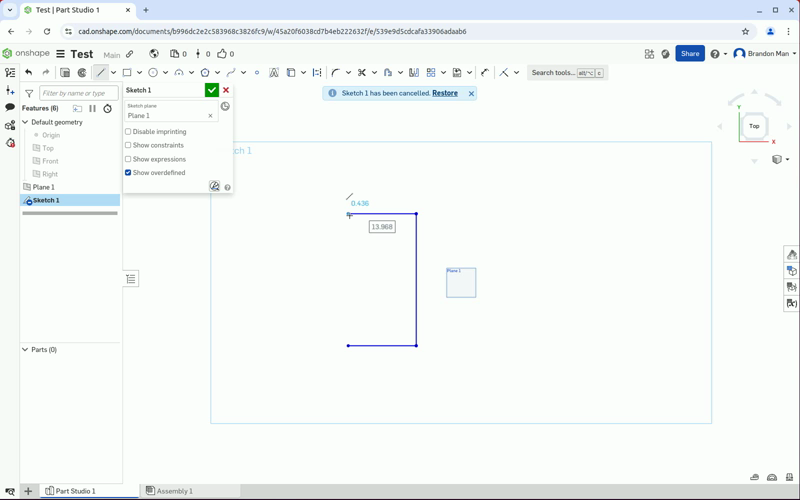
scroll(6)
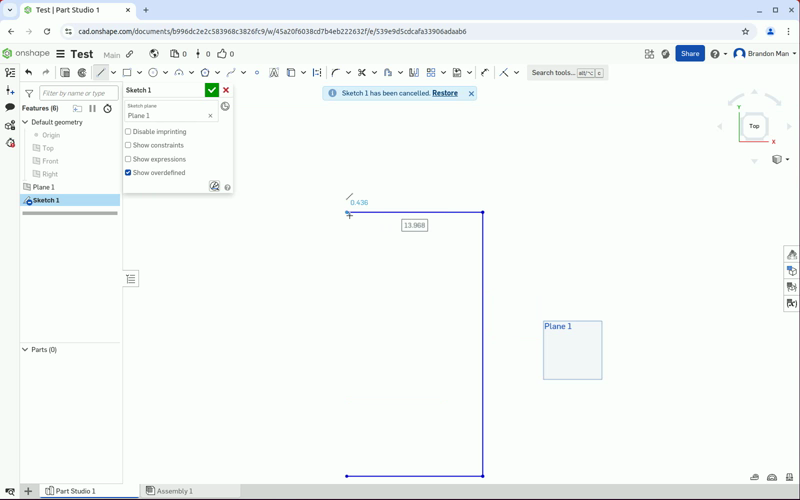
scroll(6)
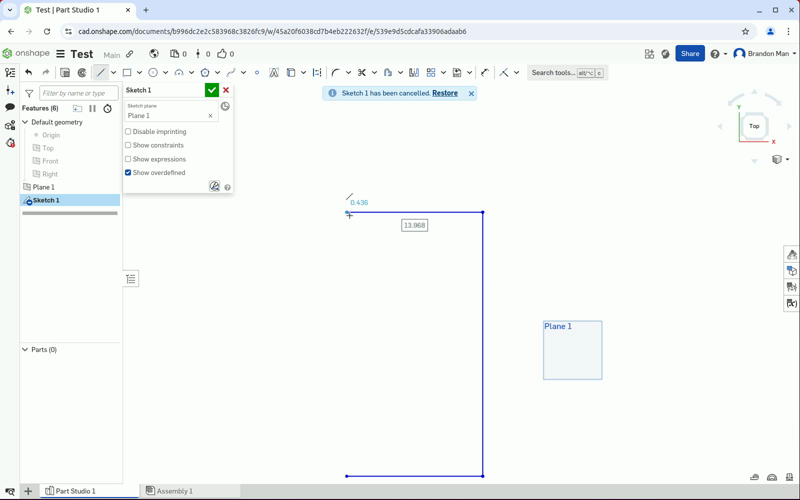
scroll(6)
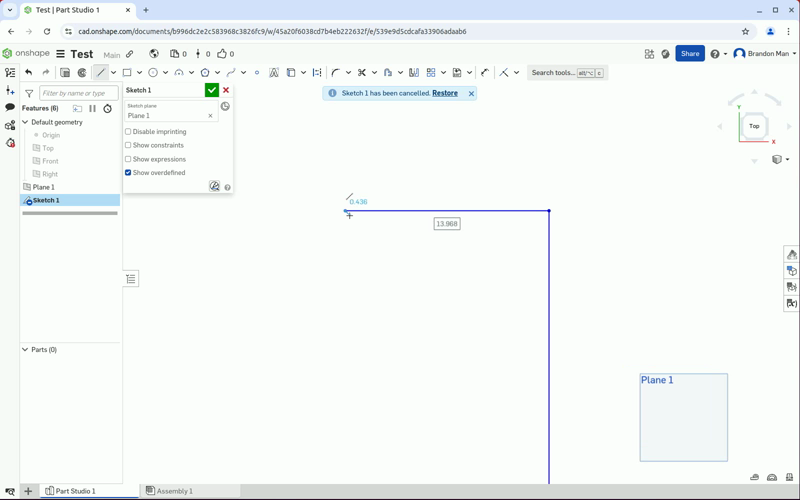
scroll(6)
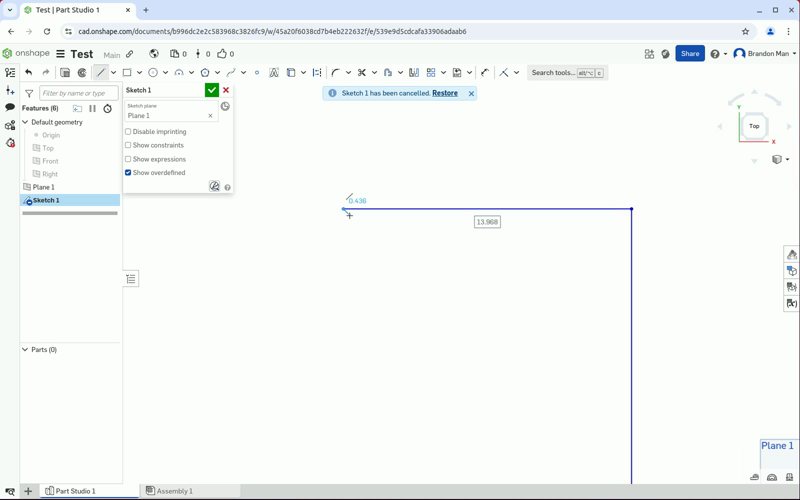
scroll(6)
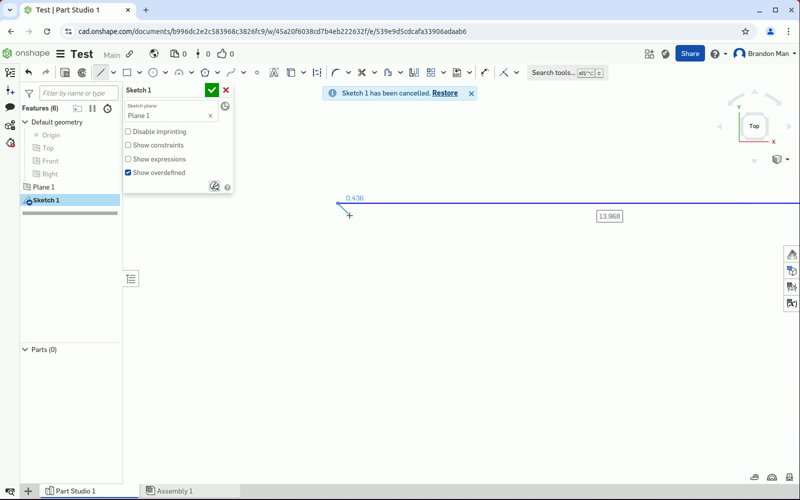
scroll(6)
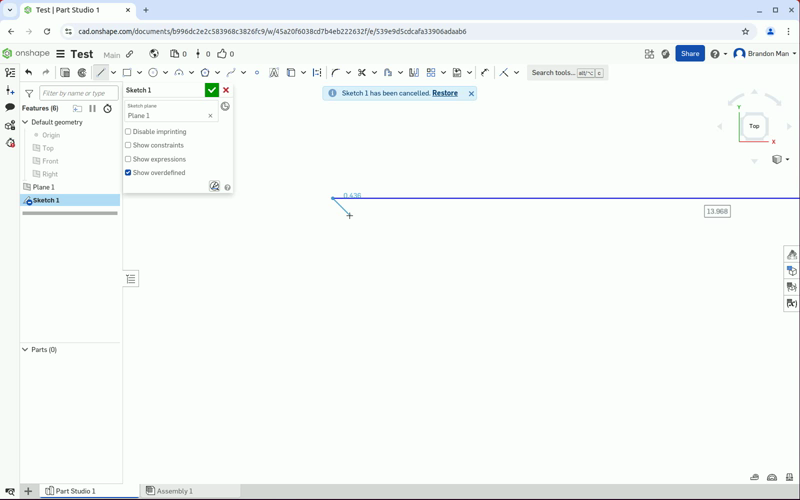
click(349, 215)
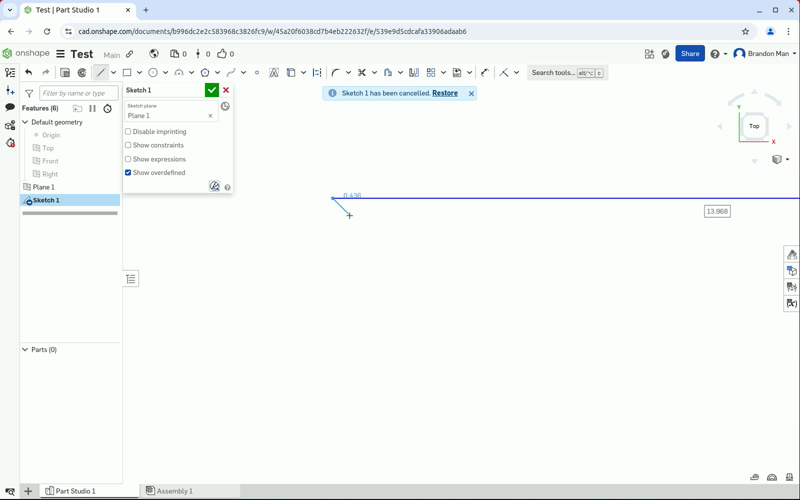
scroll(-6)
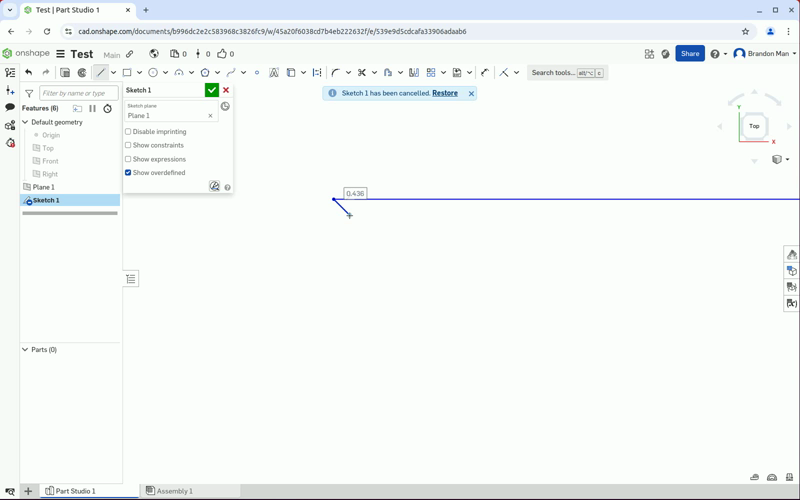
scroll(-6)
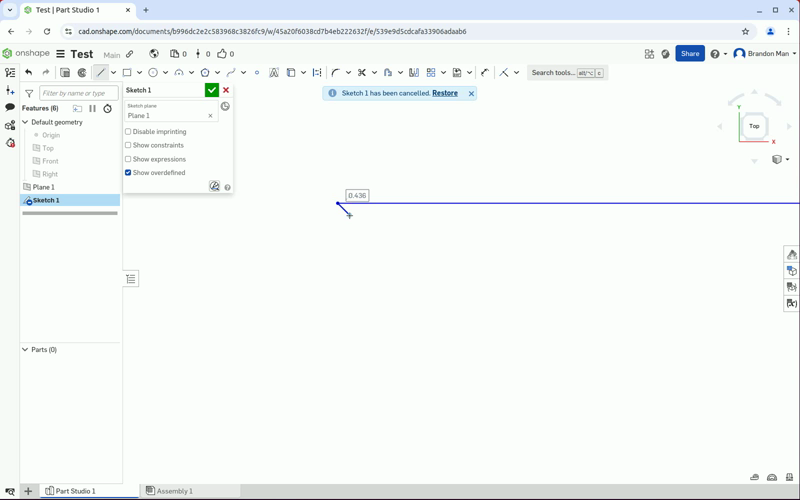
scroll(-6)
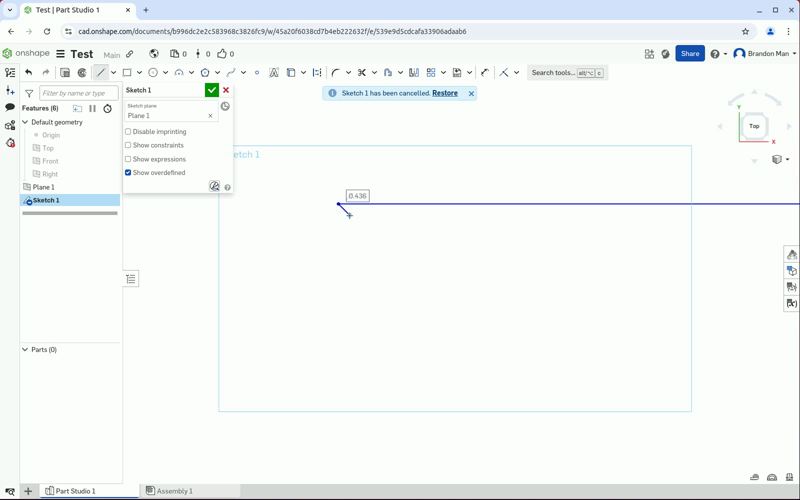
scroll(-6)
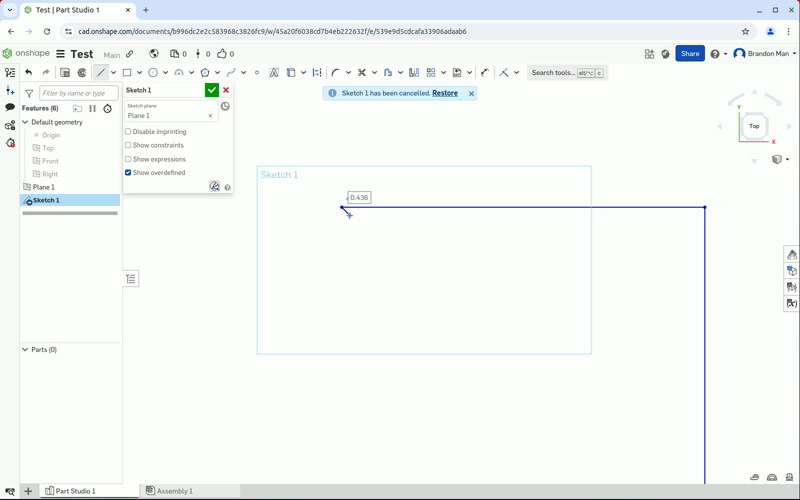
scroll(-6)
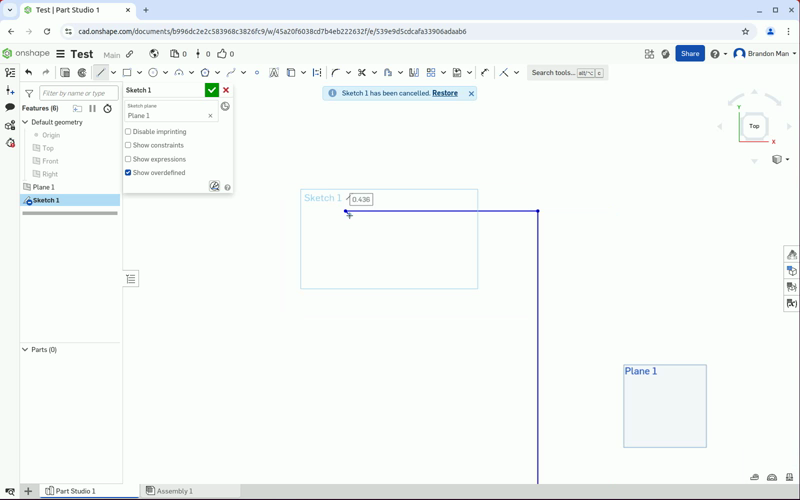
scroll(-6)
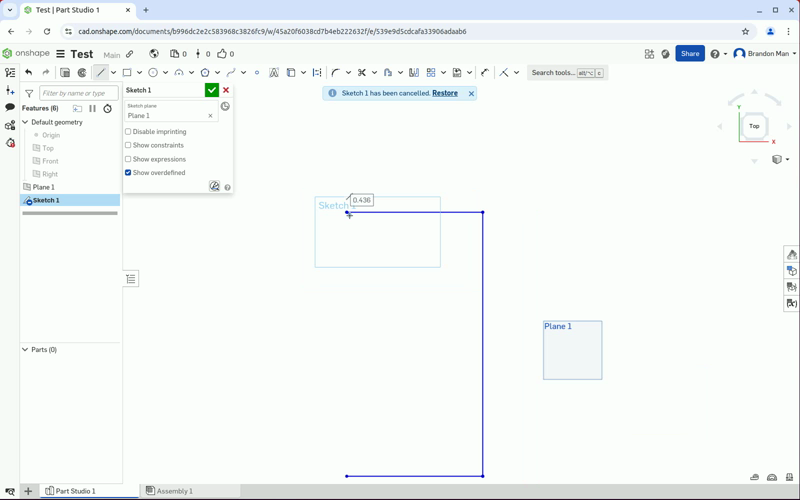
scroll(-6)
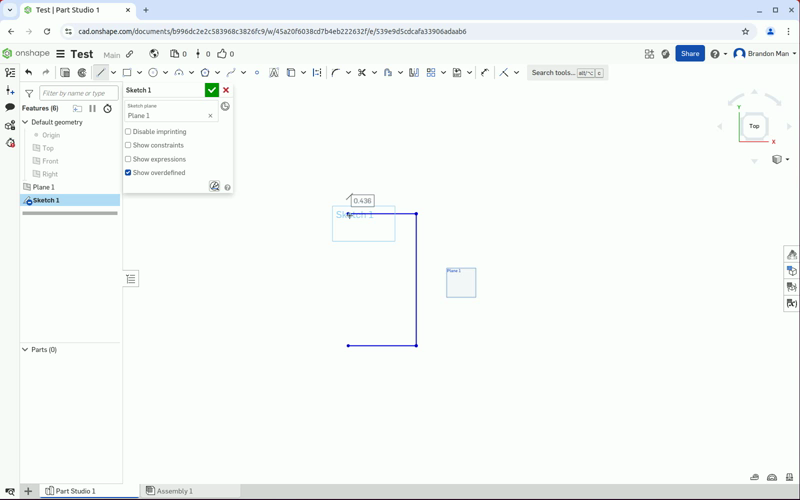
key_up(shift)
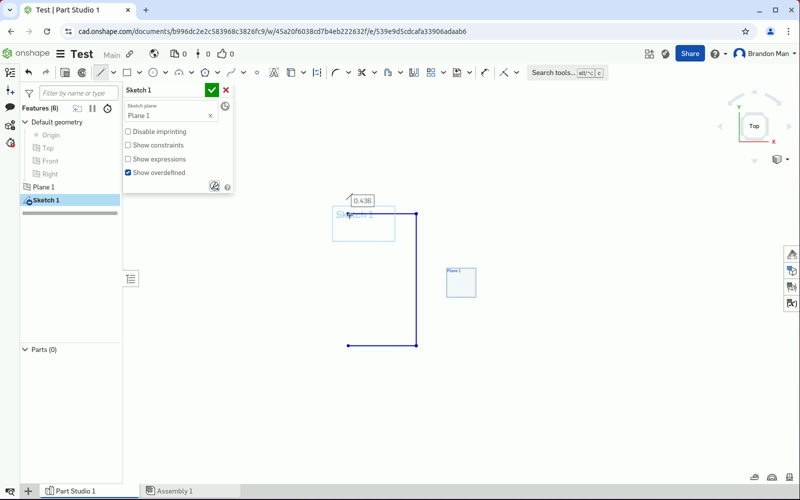
key_down(shift)
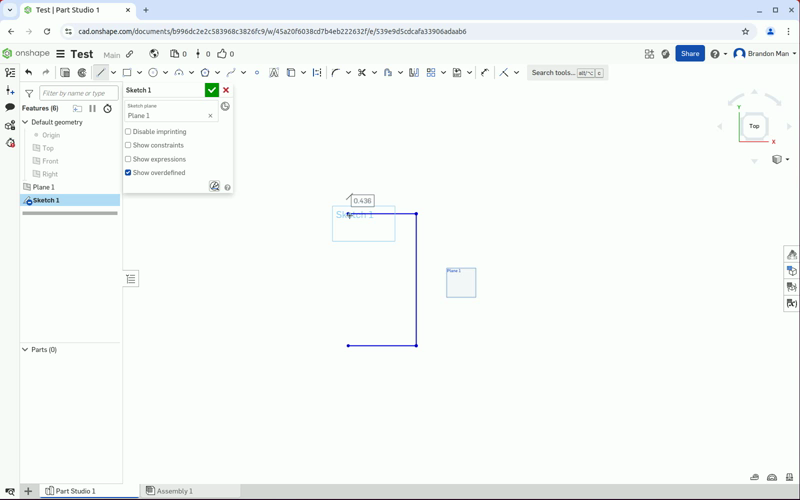
mouse_move(349, 344)
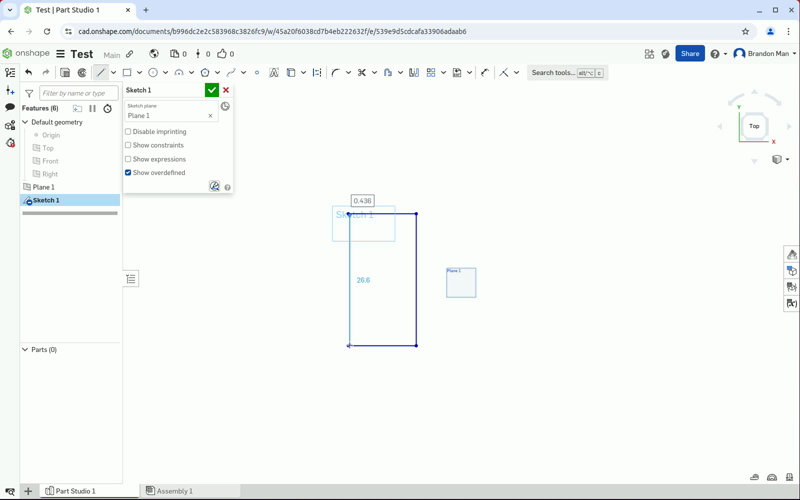
scroll(6)
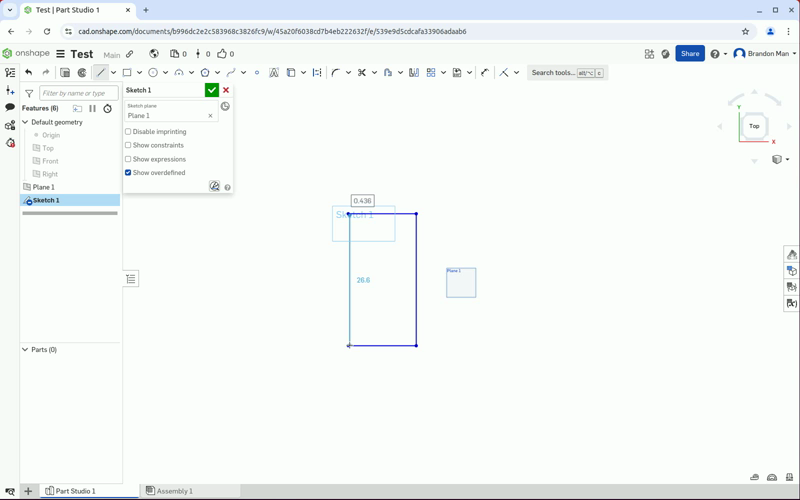
scroll(6)
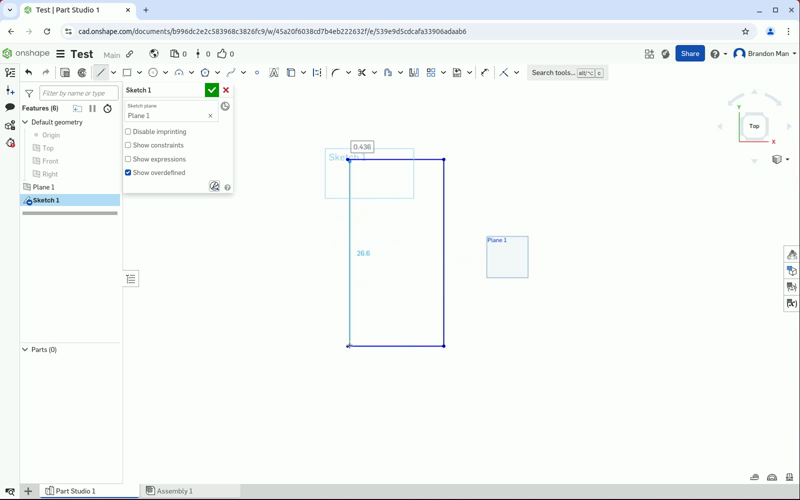
scroll(6)
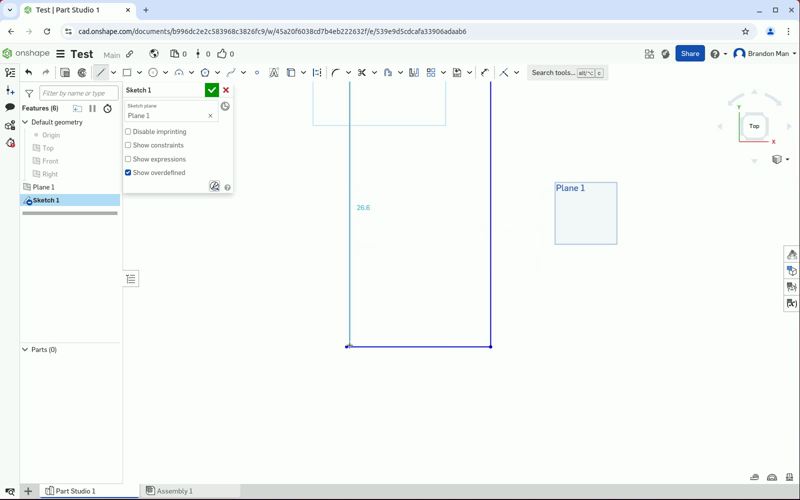
scroll(6)
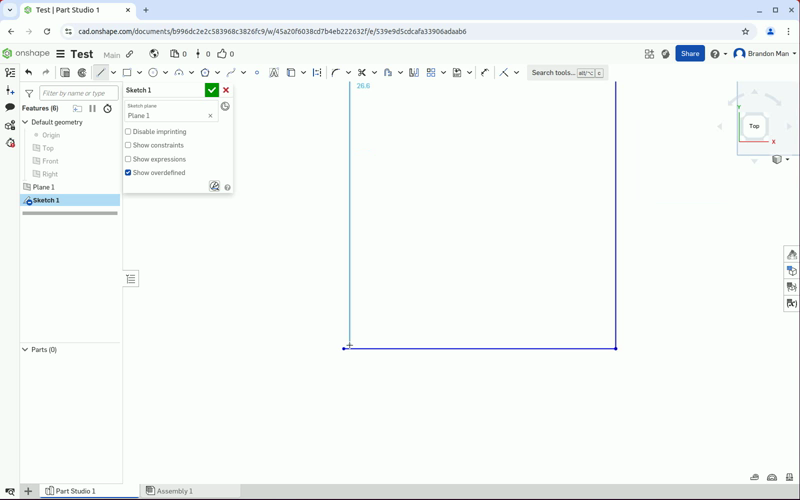
scroll(6)
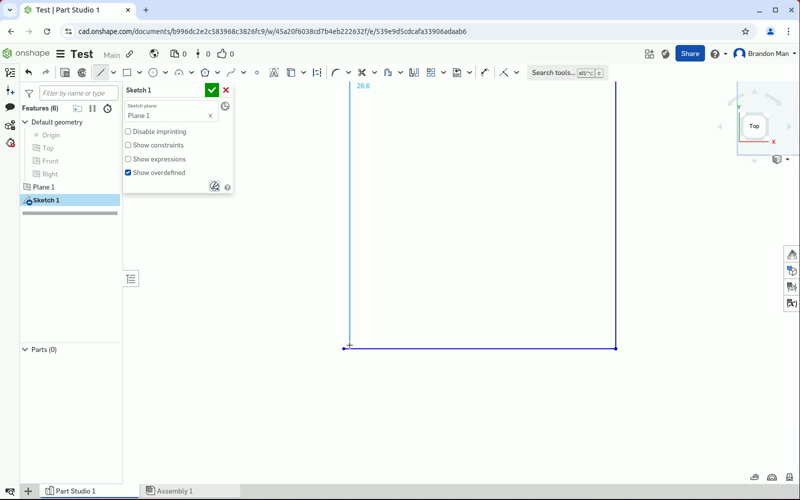
scroll(6)
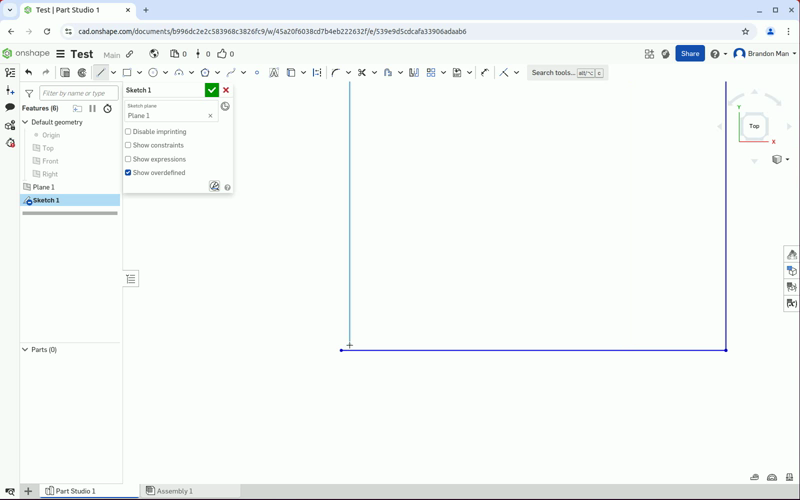
scroll(6)
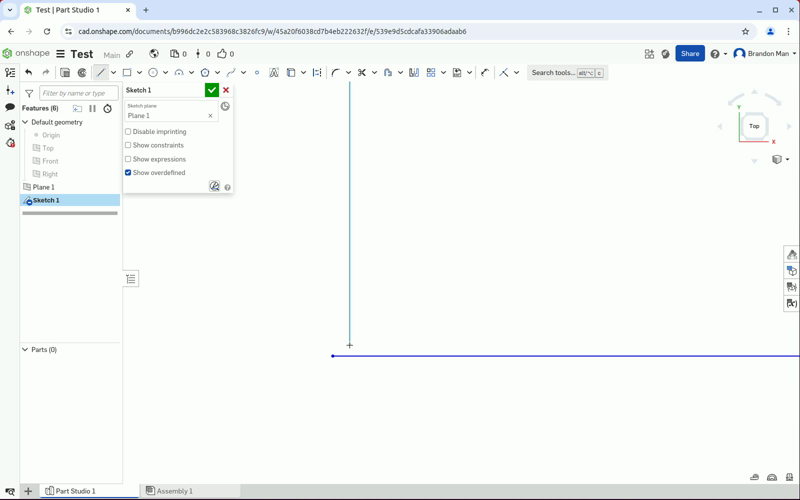
click(349, 344)
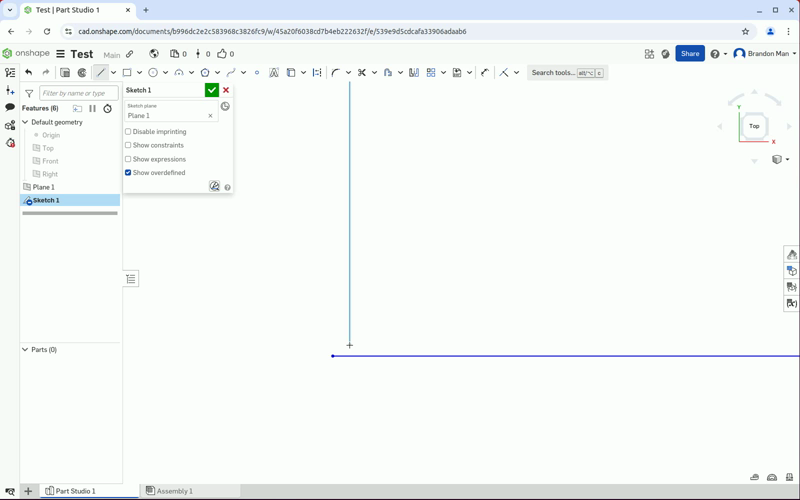
scroll(-6)
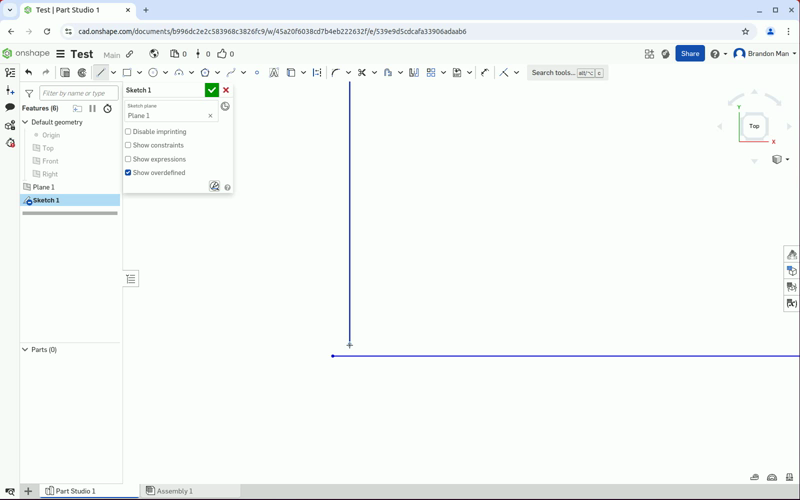
scroll(-6)
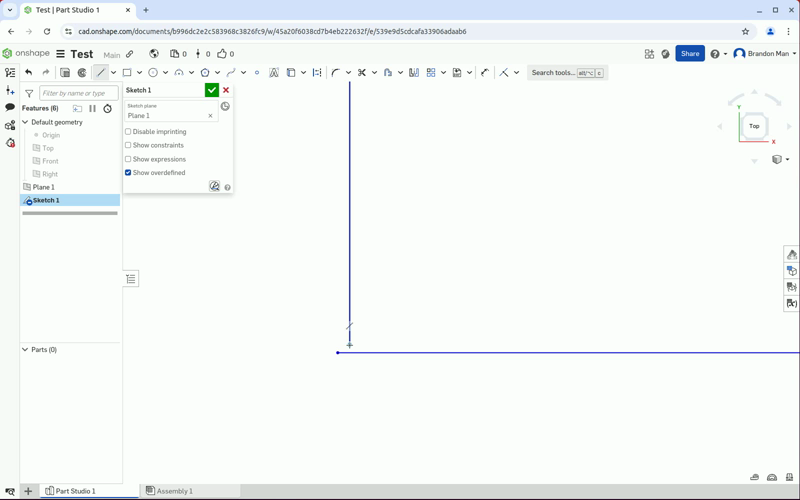
scroll(-6)
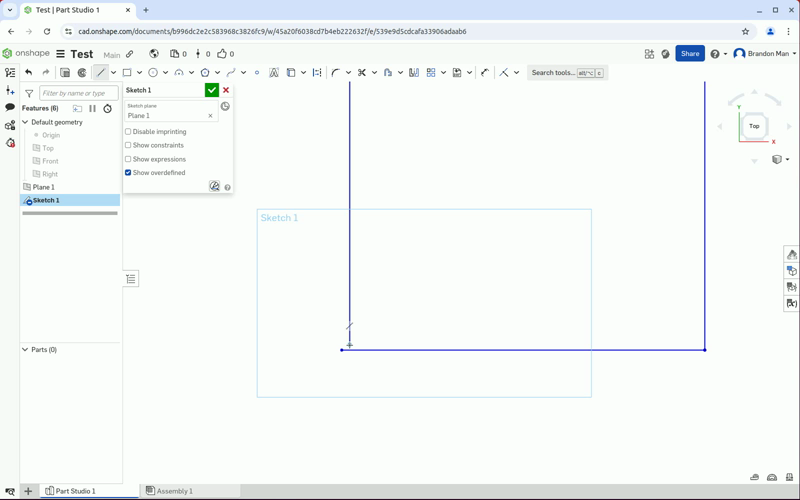
scroll(-6)
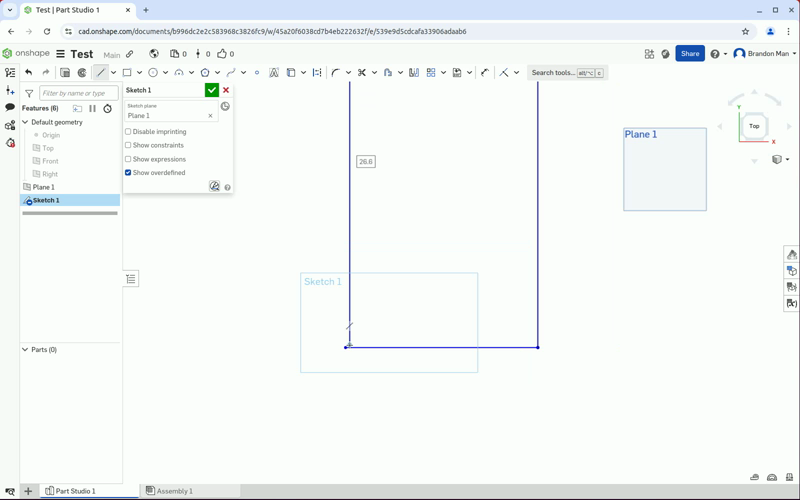
scroll(-6)
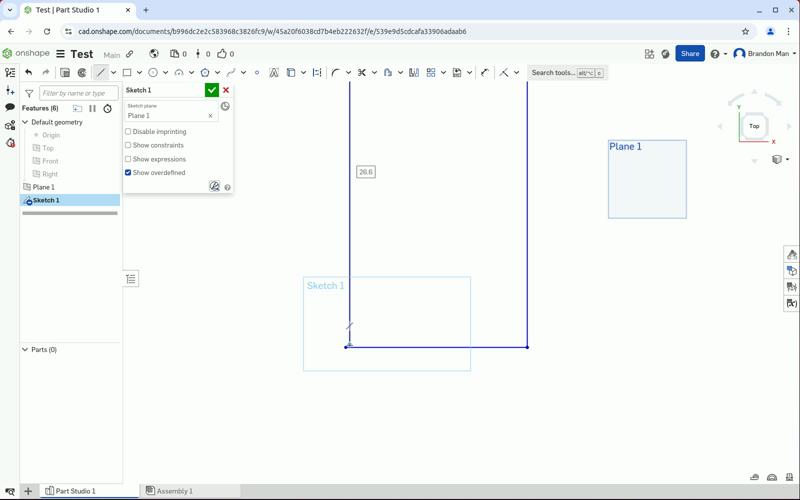
scroll(-6)
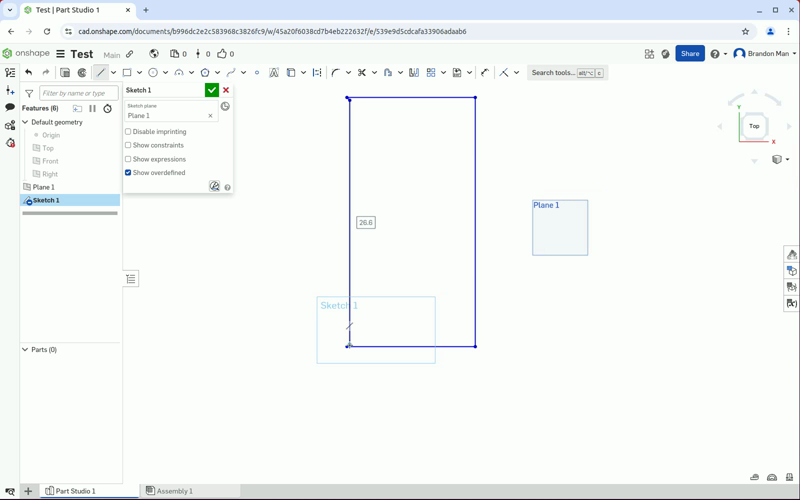
scroll(-6)
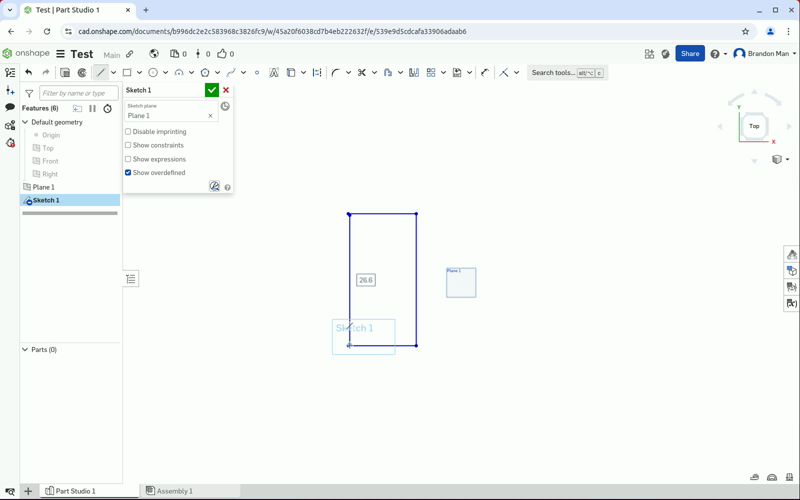
key_up(shift)
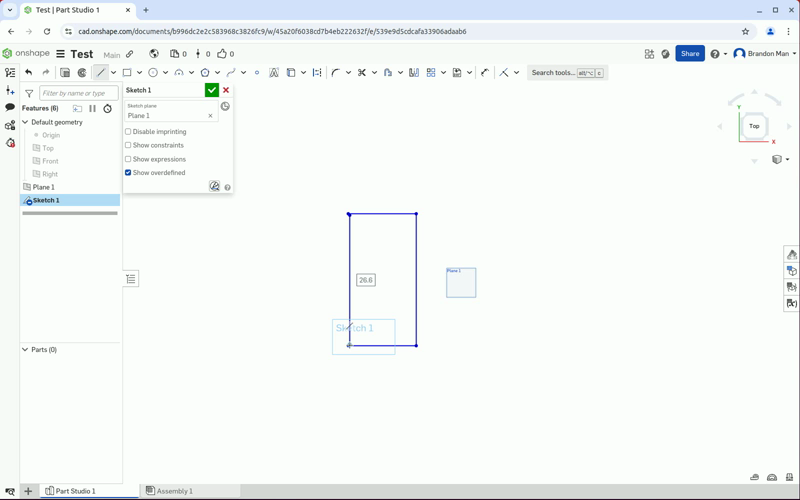
mouse_move(379, 344)
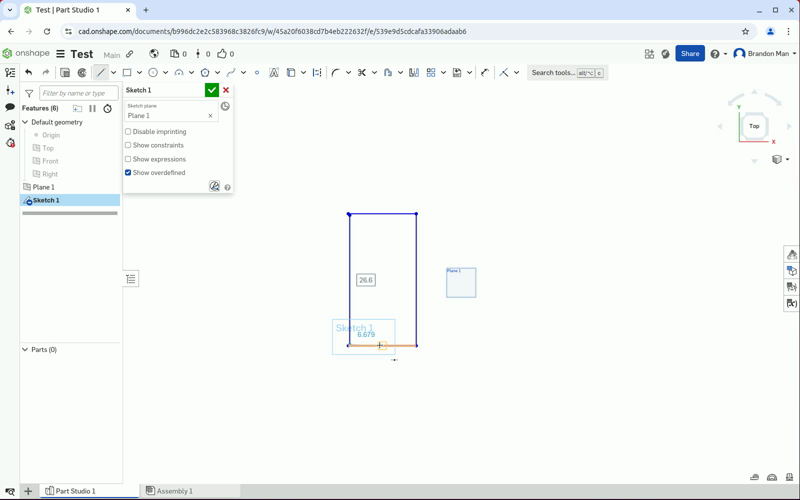
key_down(shift)
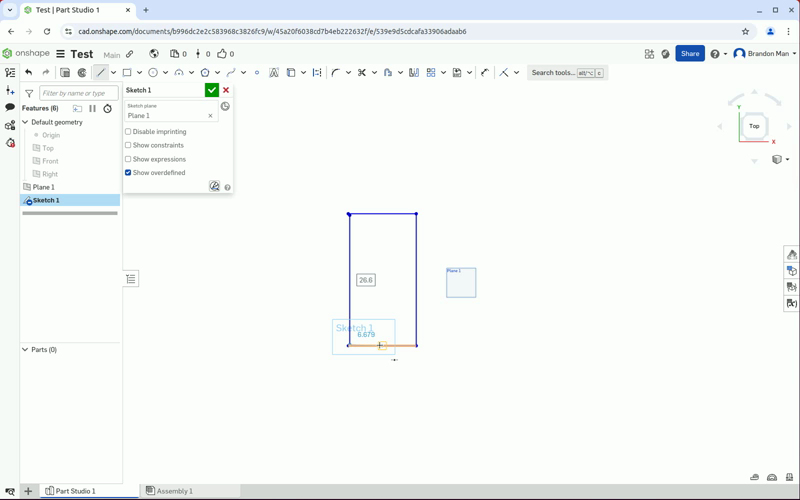
mouse_move(348, 345)
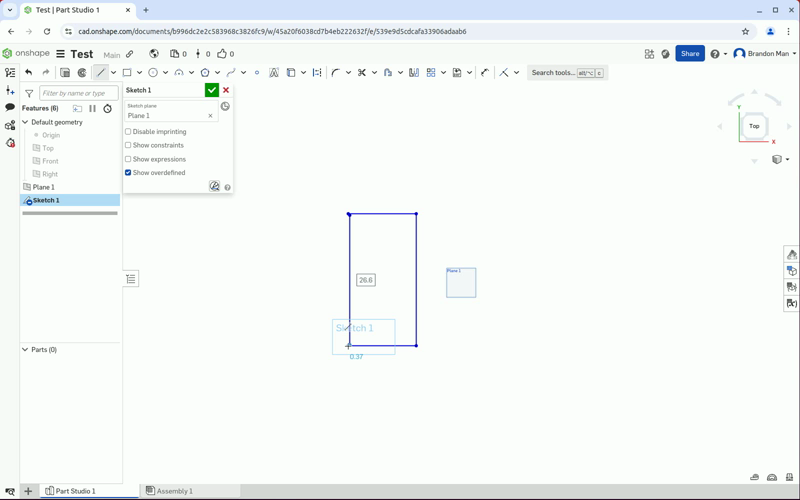
scroll(6)
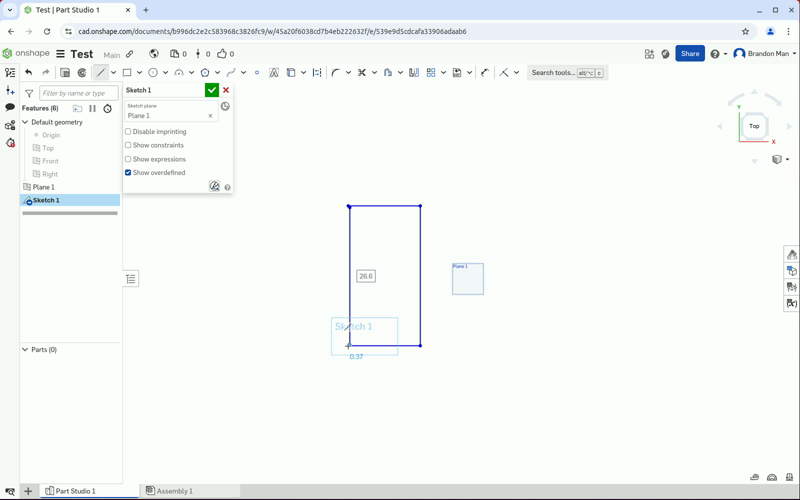
scroll(6)
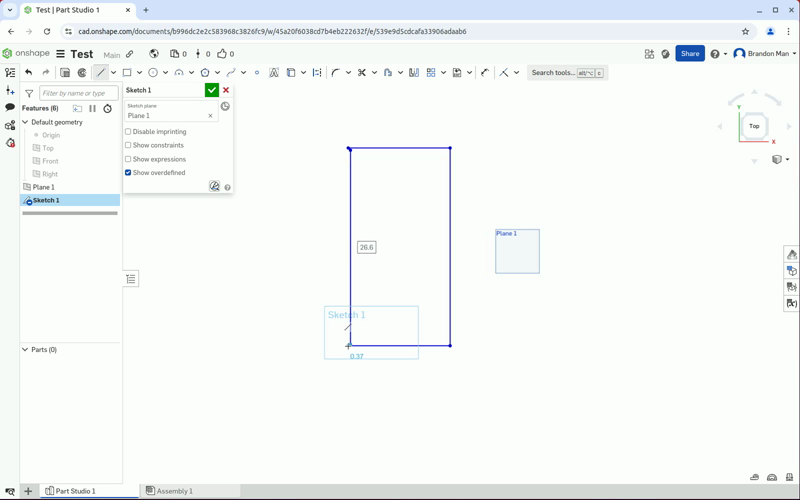
scroll(6)
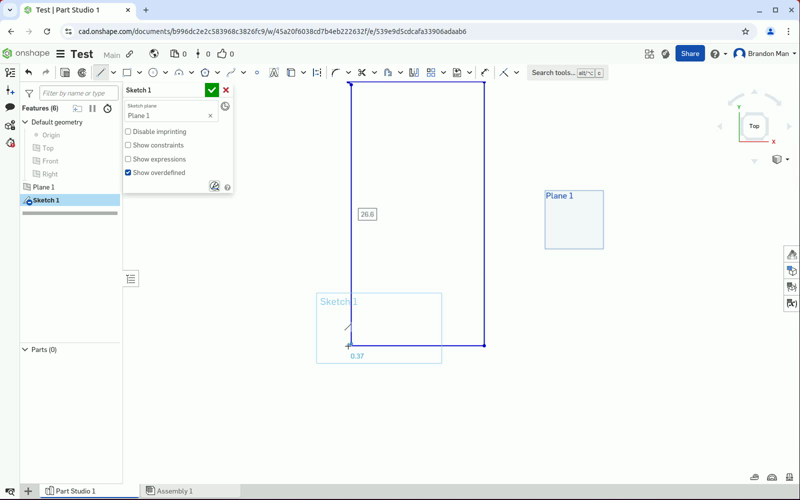
scroll(6)
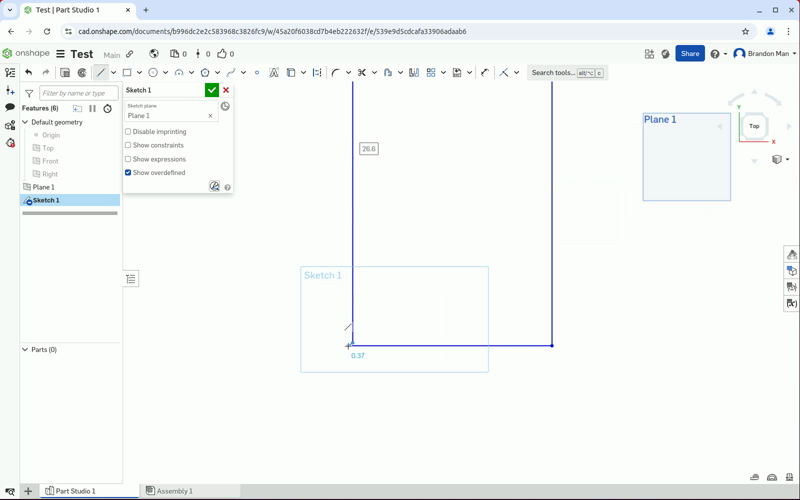
scroll(6)
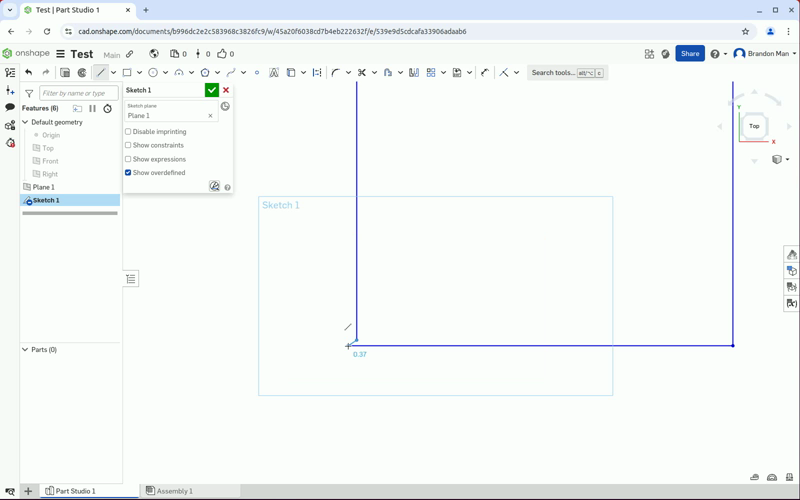
scroll(6)
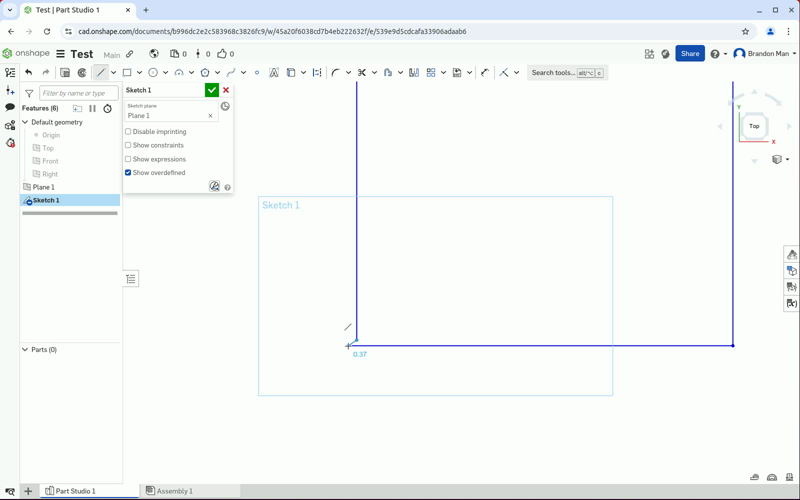
scroll(6)
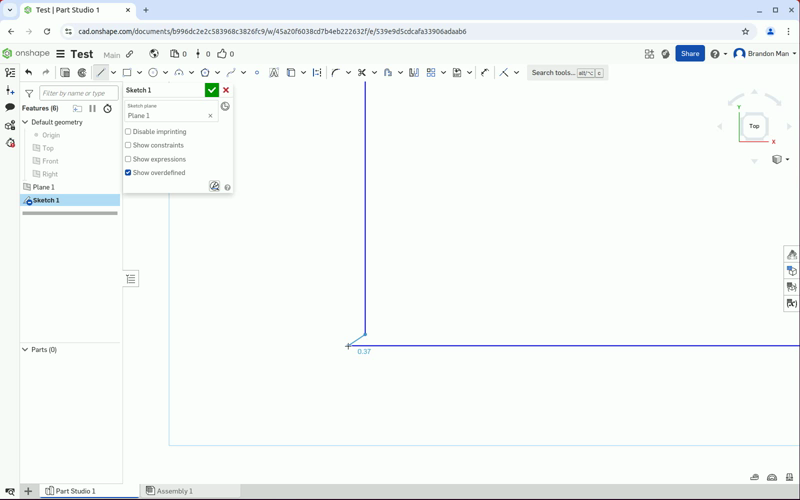
key_up(shift)
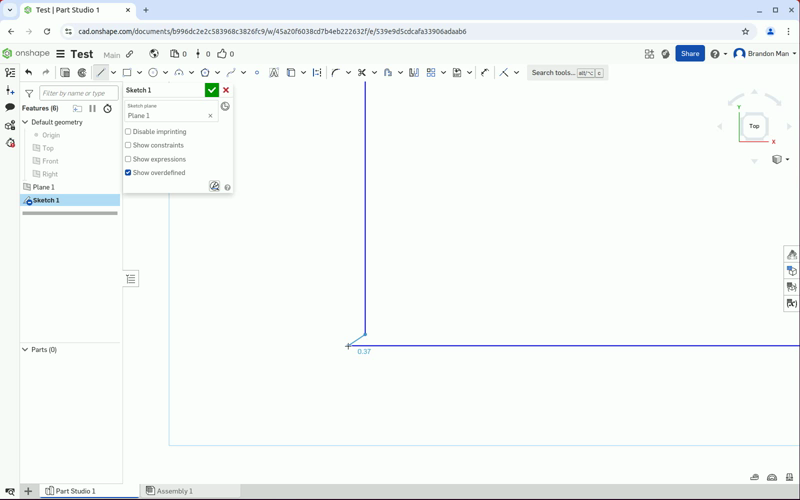
click(348, 345)
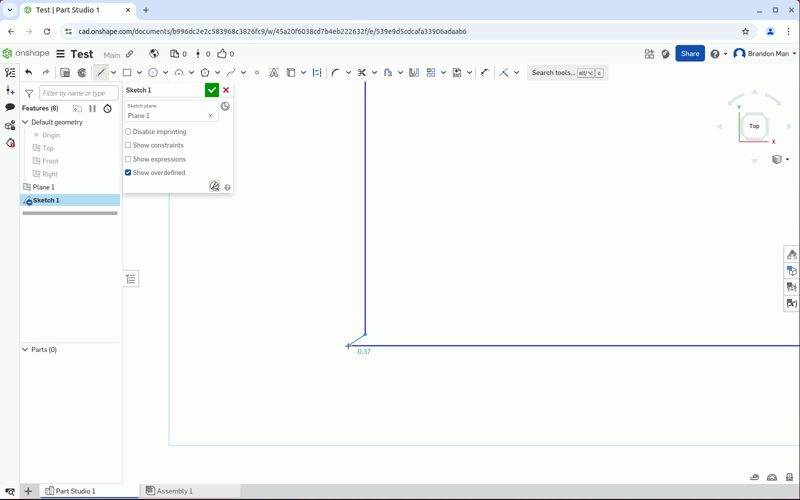
scroll(-6)
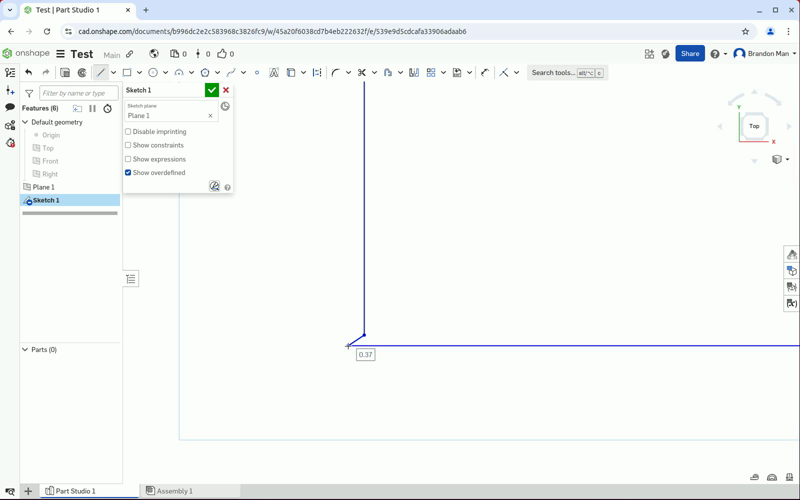
scroll(-6)
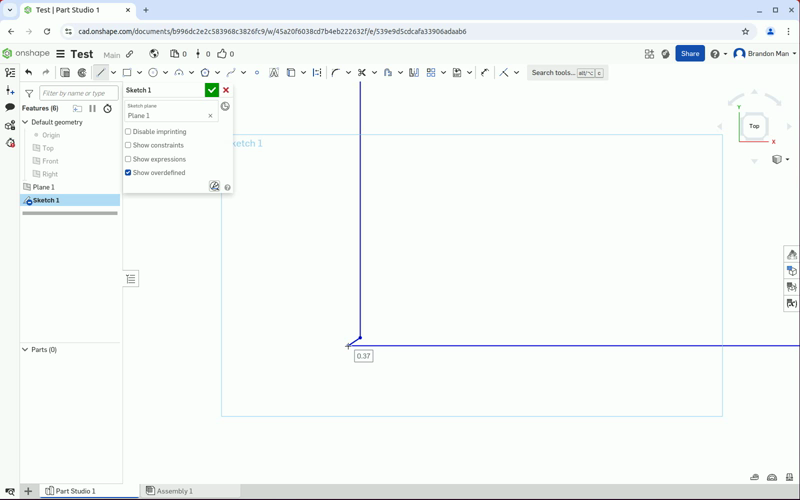
scroll(-6)
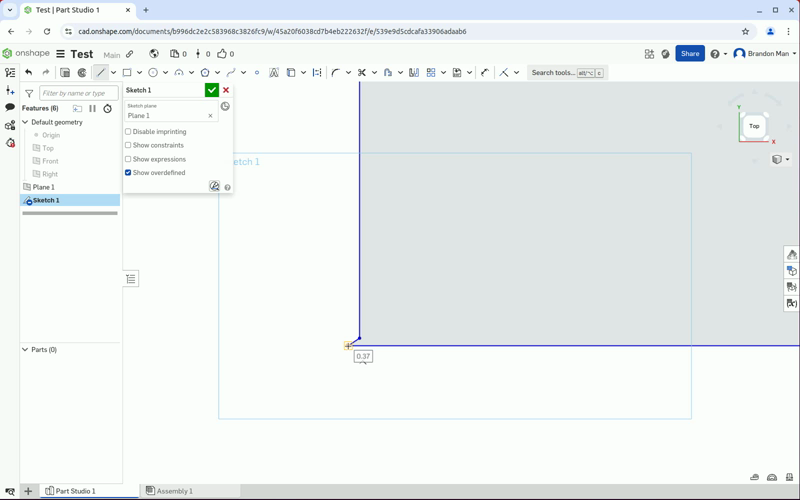
scroll(-6)
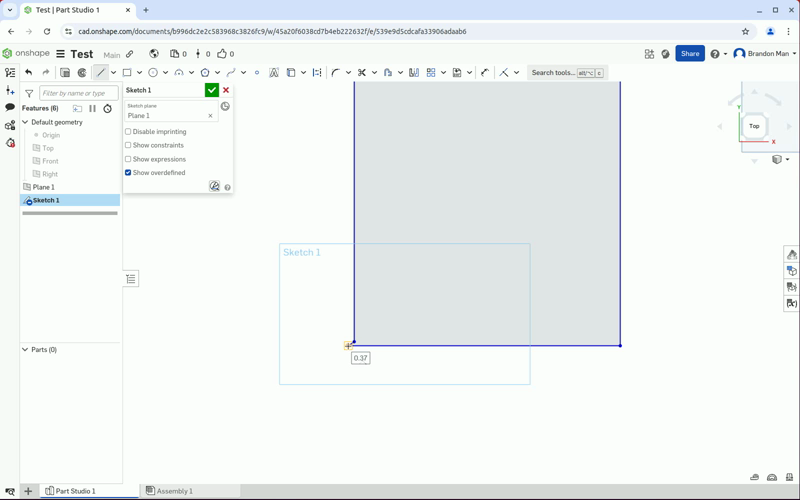
scroll(-6)
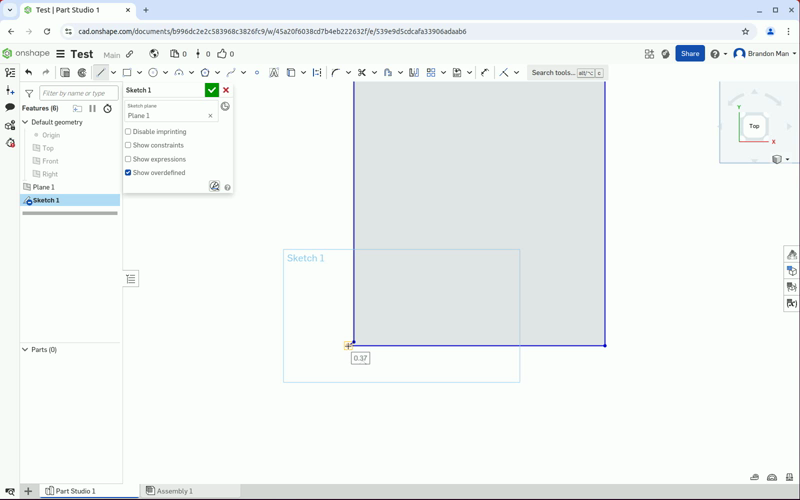
scroll(-6)
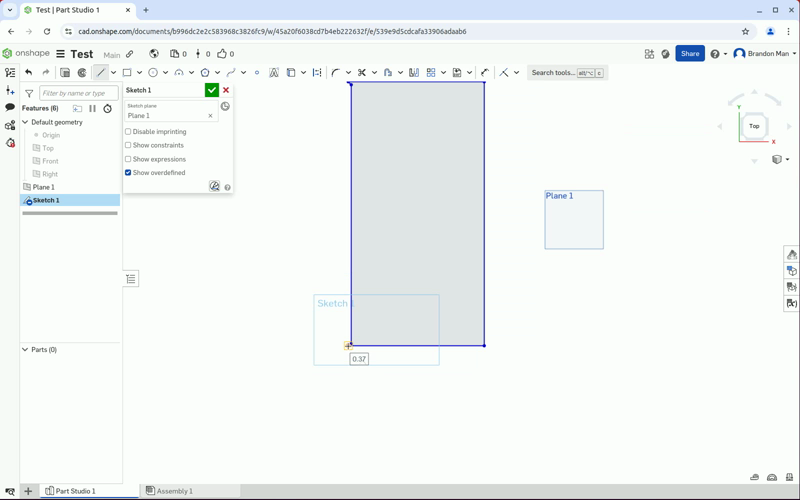
scroll(-6)
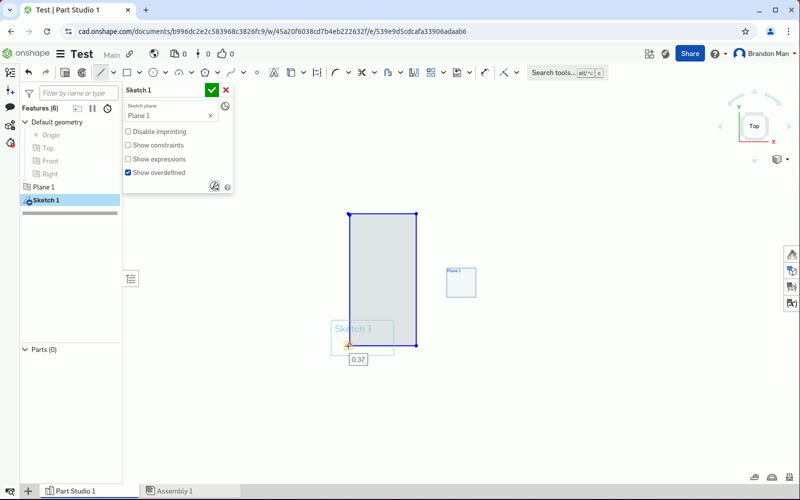
key(esc)
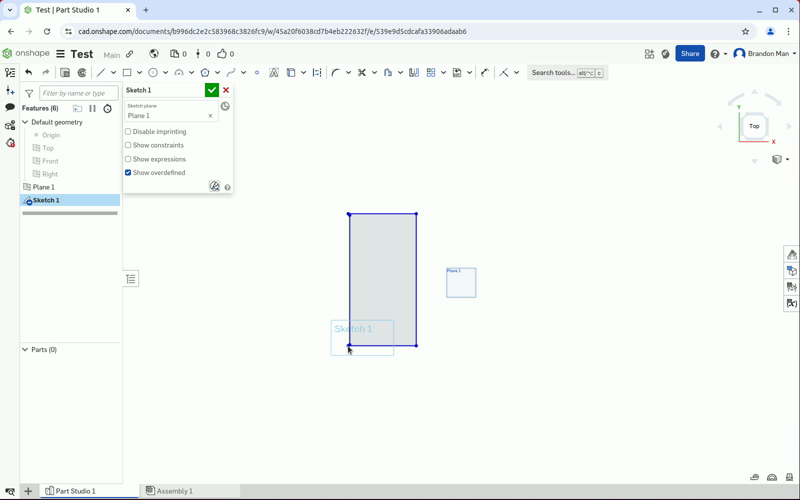
mouse_move(361, 254)
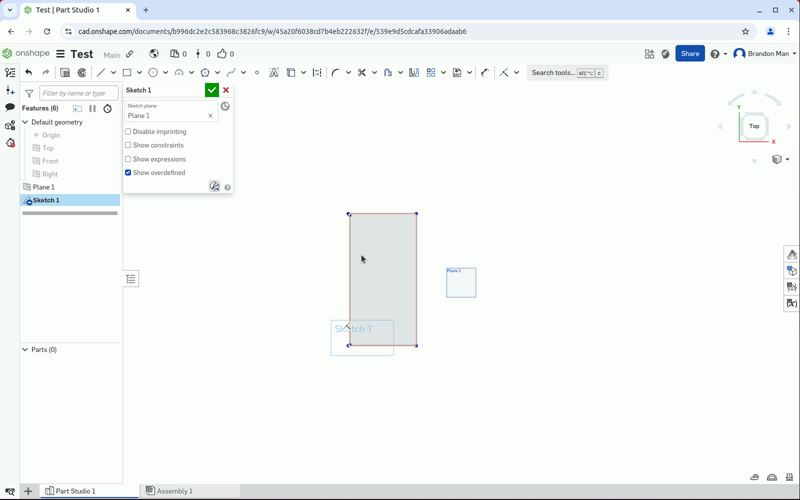
click(361, 254)
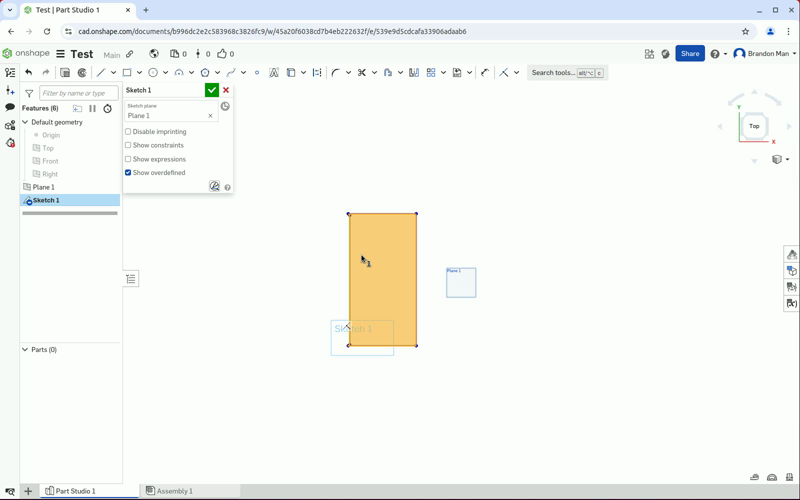
mouse_move(73, 352)
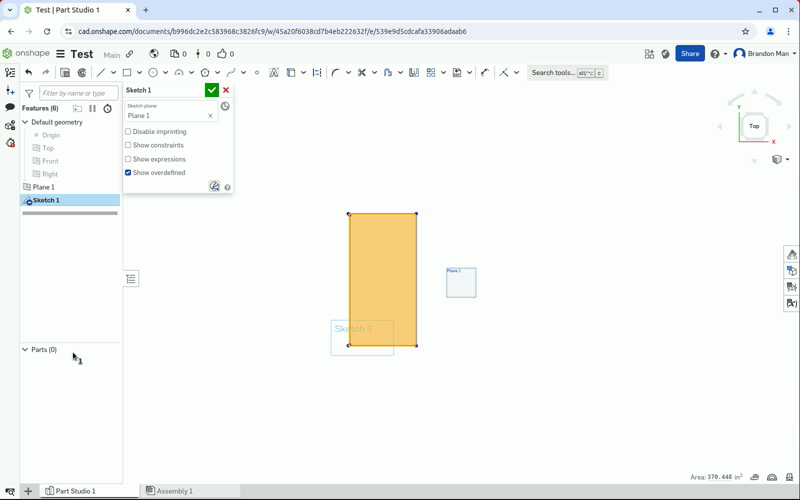
key(shift+y)
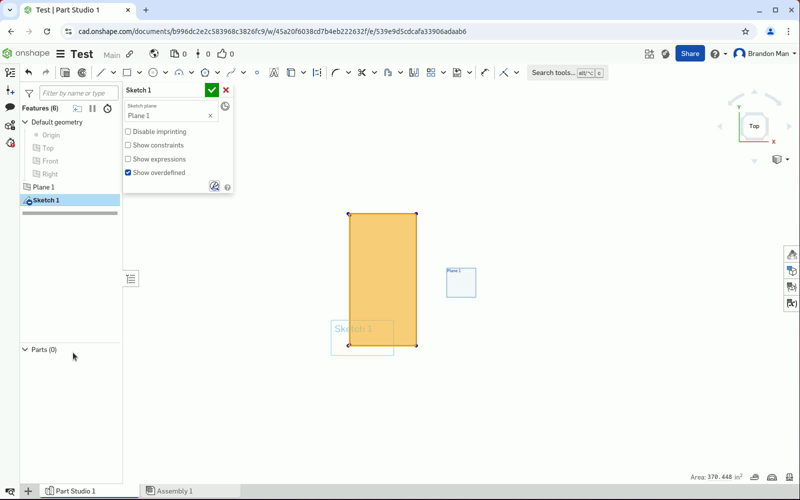
key(shift+e)
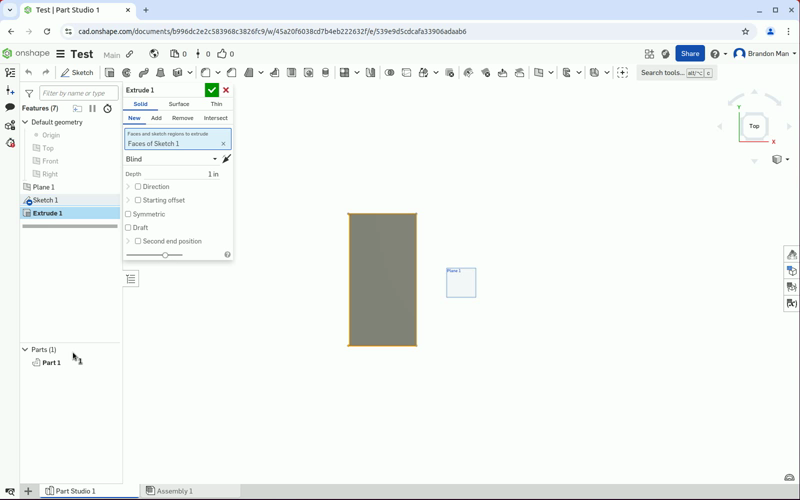
mouse_move(143, 106)
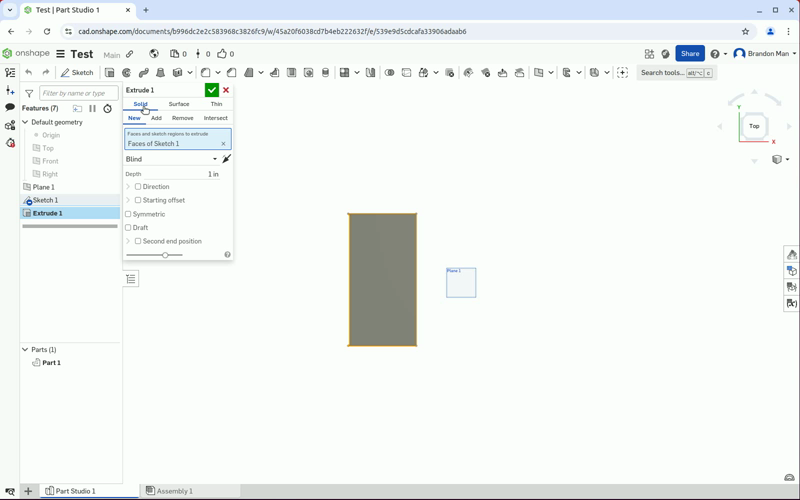
click(143, 106)
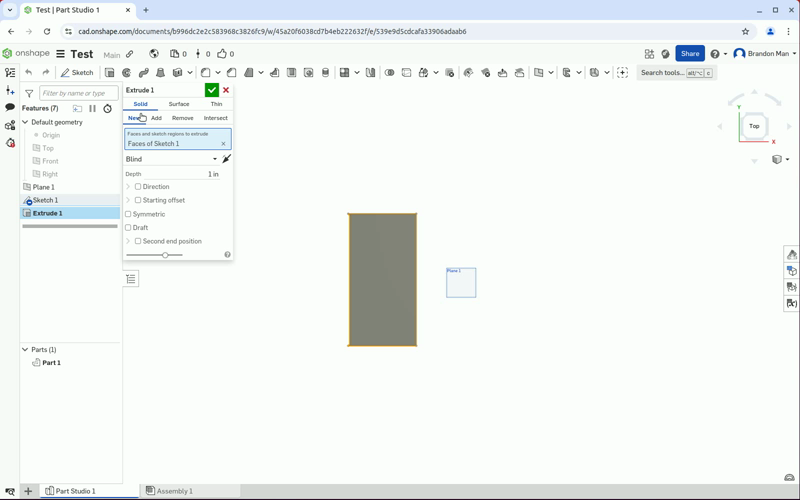
mouse_move(137, 120)
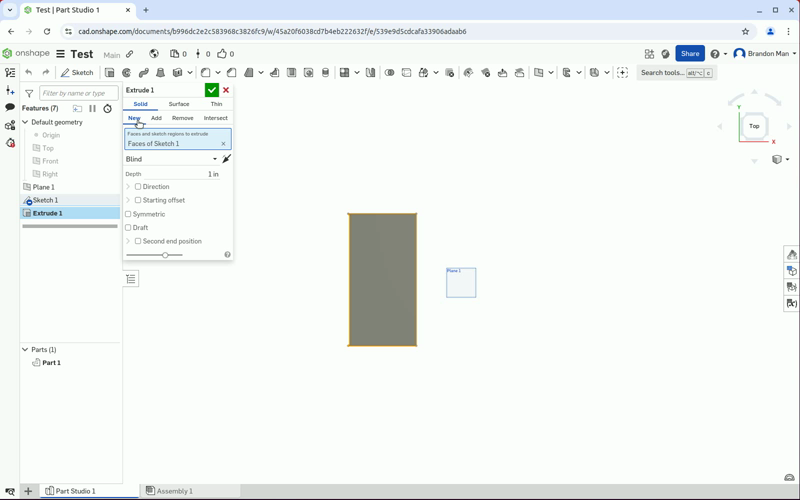
click(137, 120)
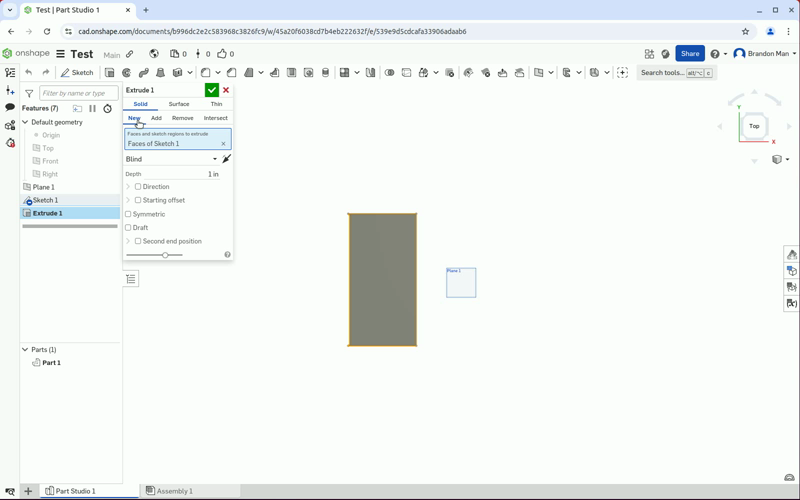
key(tab, 4)
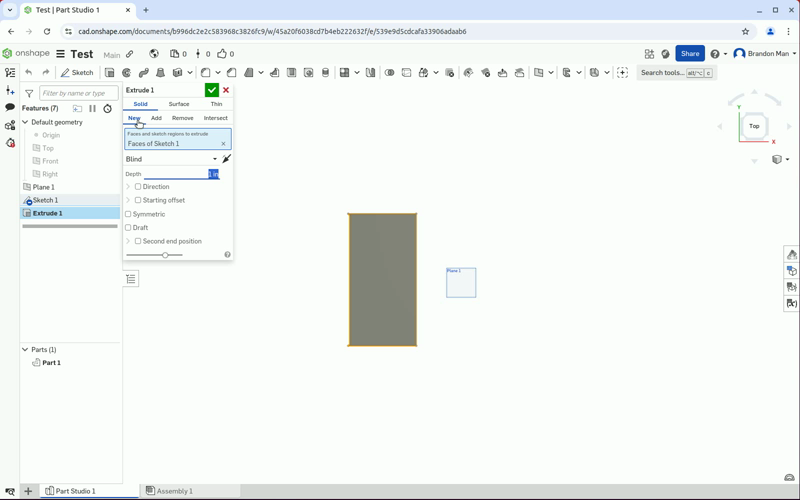
text(-0.241)
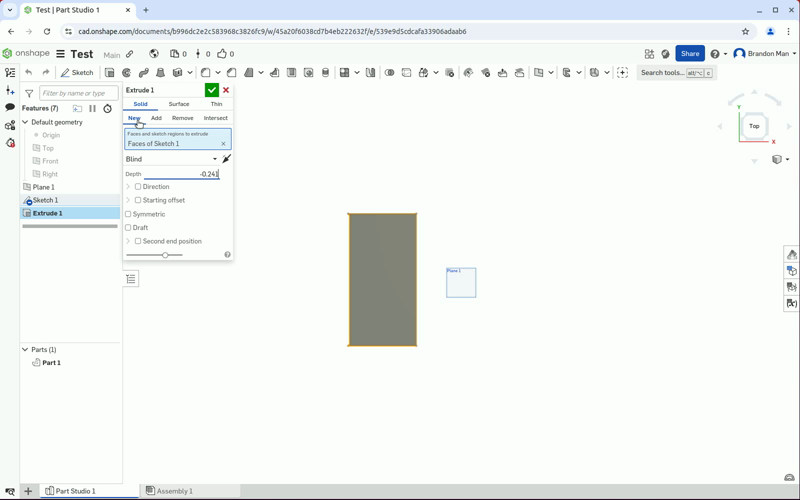
key(enter)
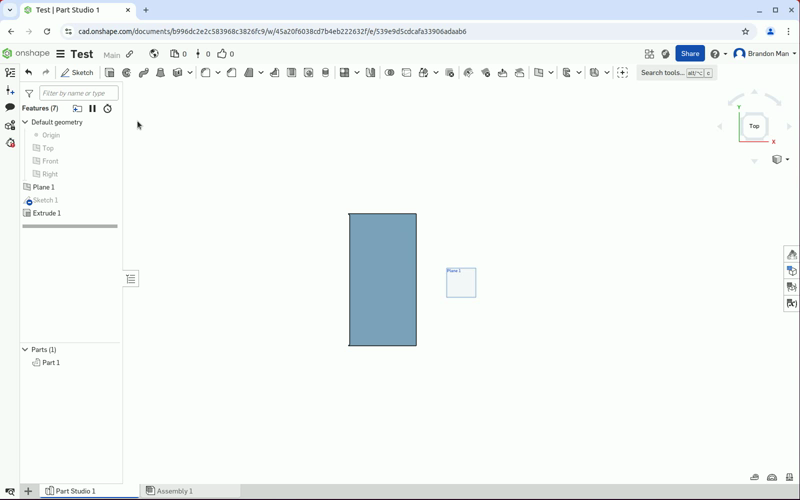
key(shift+h)
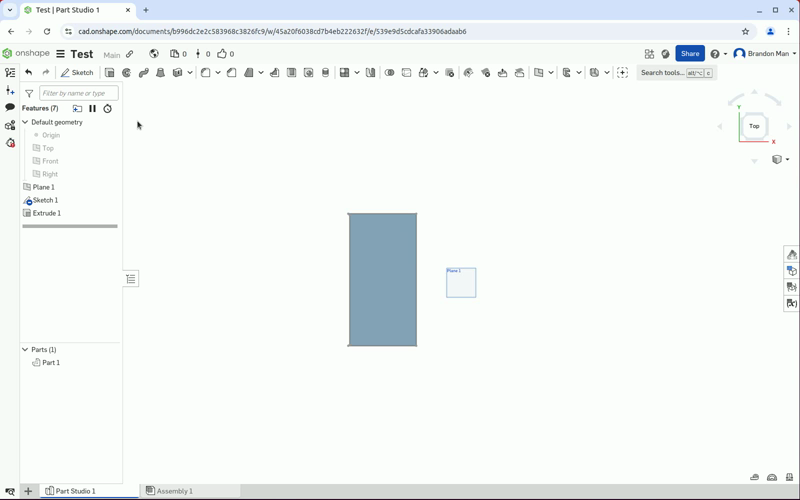
key(shift+h)
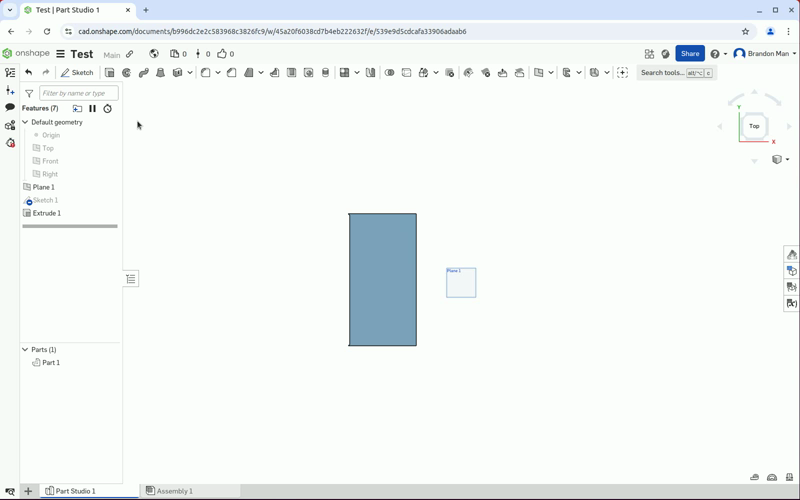
mouse_move(73, 189)
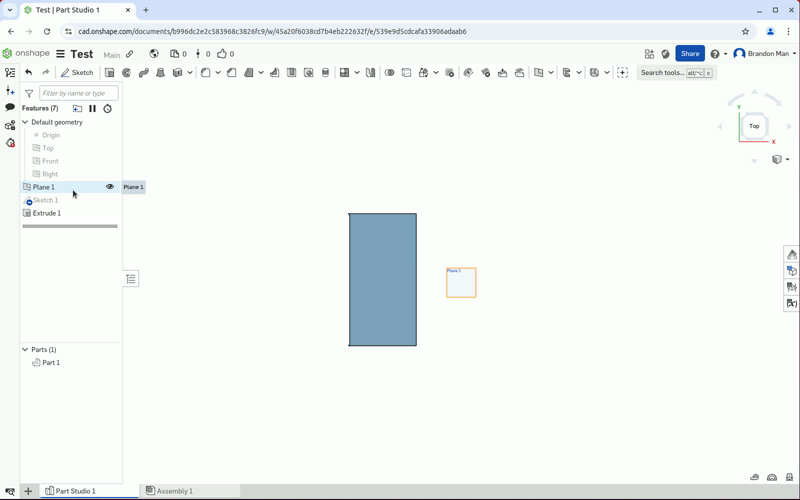
click(73, 189)
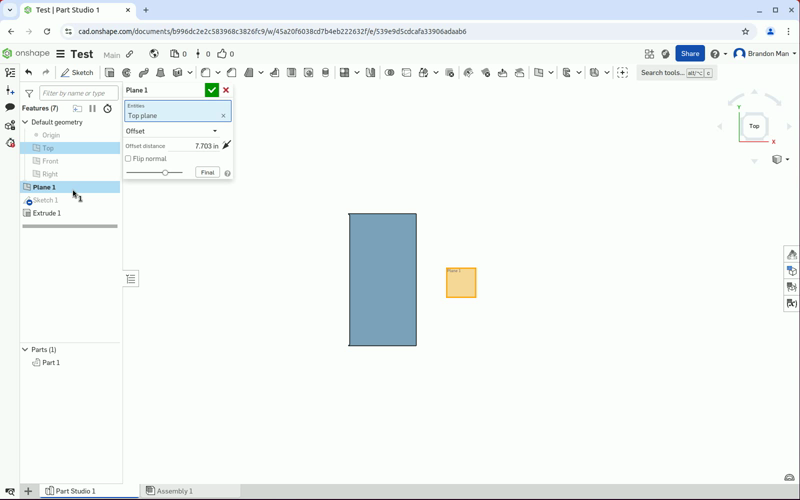
mouse_move(229, 92)
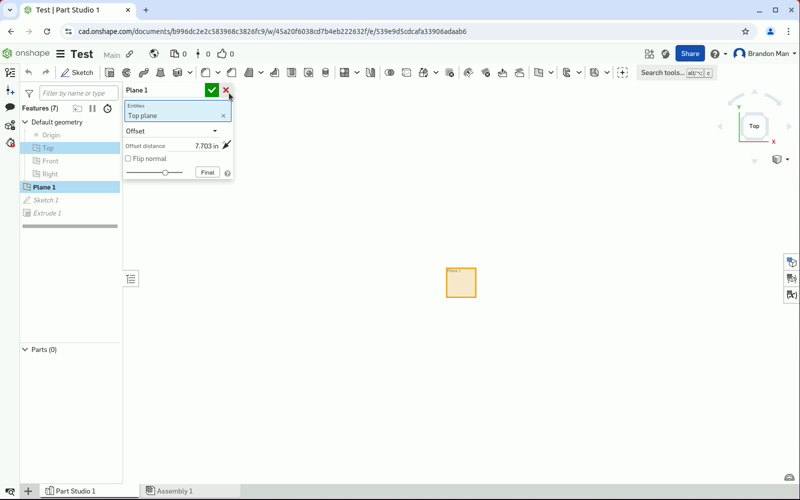
click(229, 92)
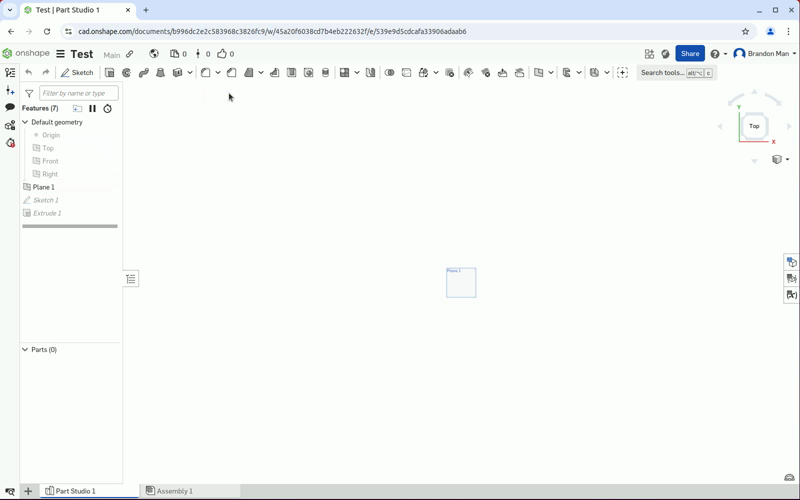
key(shift+s)
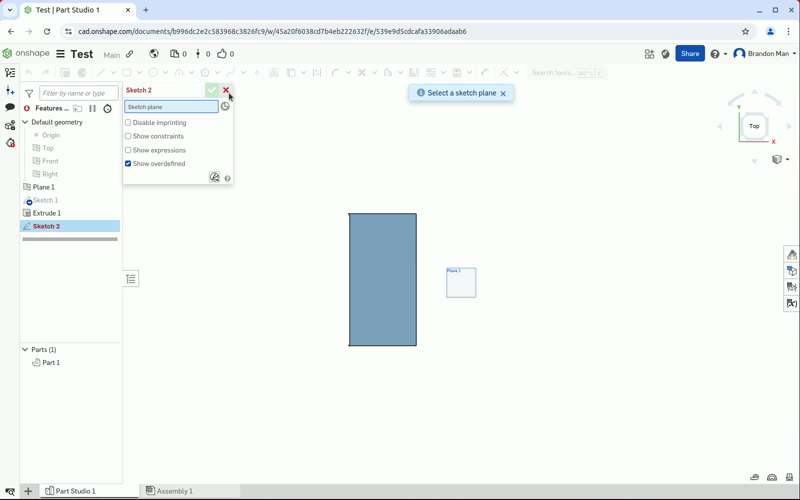
mouse_move(73, 189)
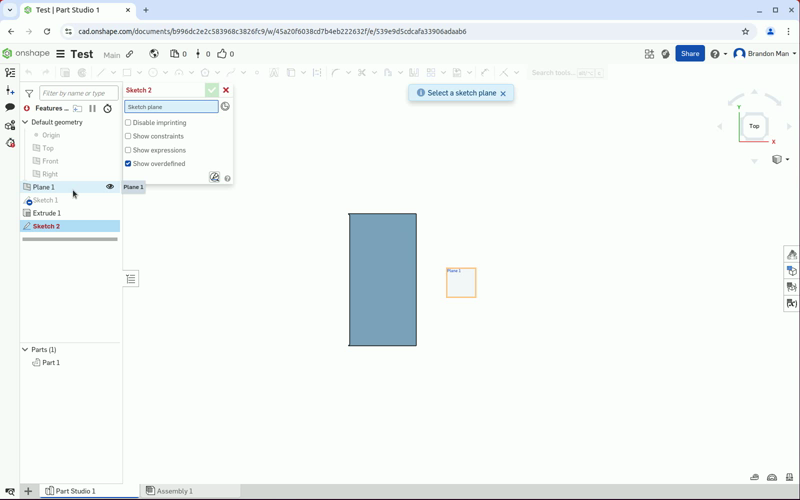
click(73, 189)
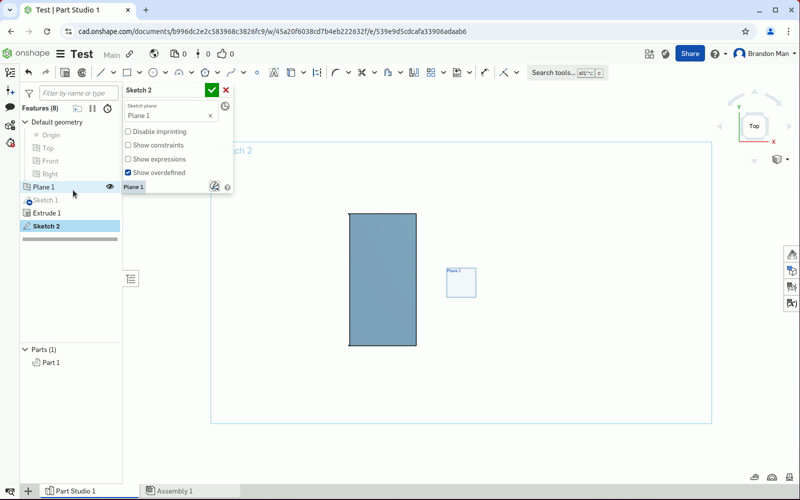
mouse_move(73, 352)
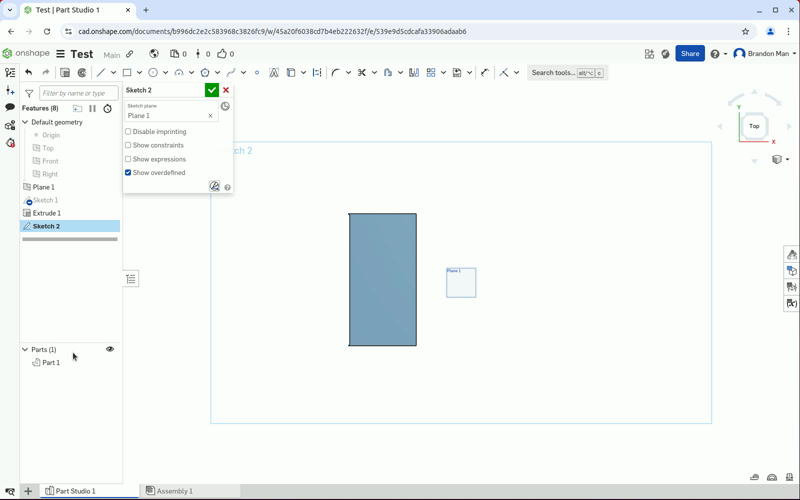
key(y)
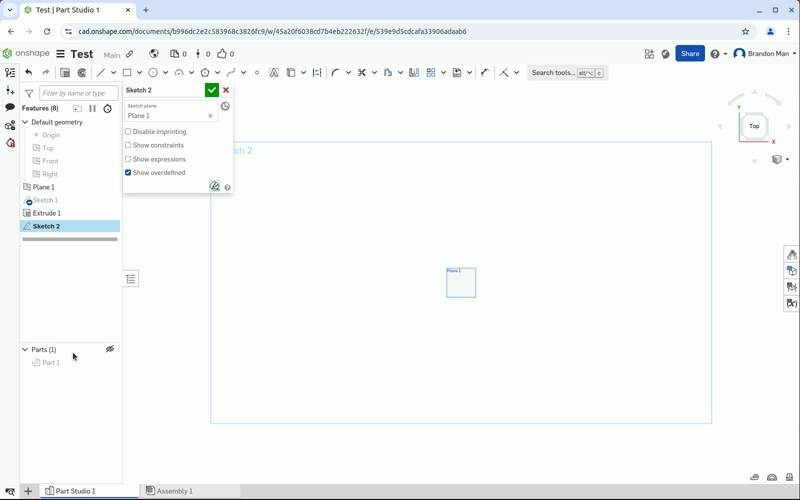
key(l)
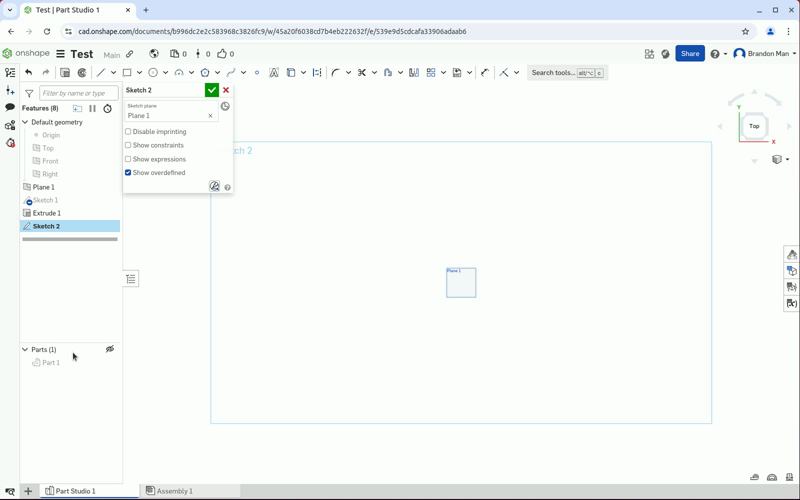
key_down(shift)
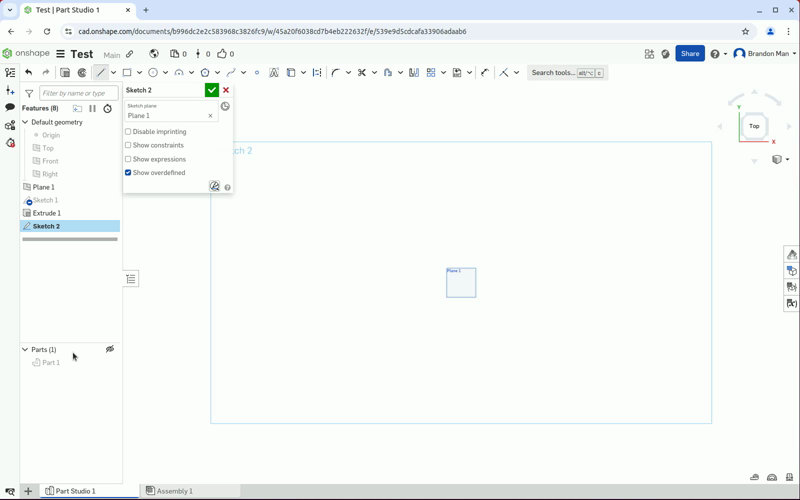
mouse_move(348, 347)
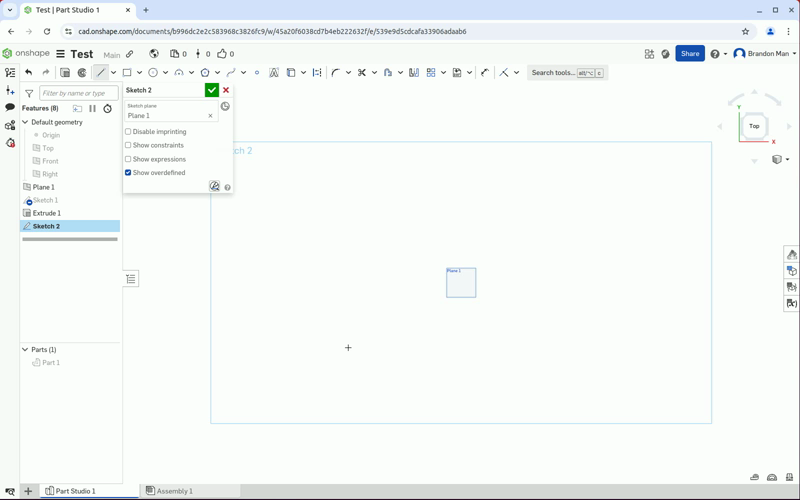
click(348, 347)
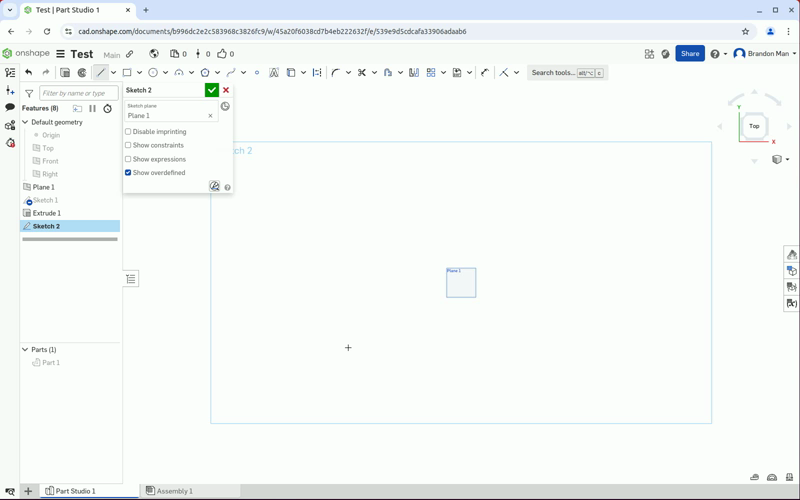
key_up(shift)
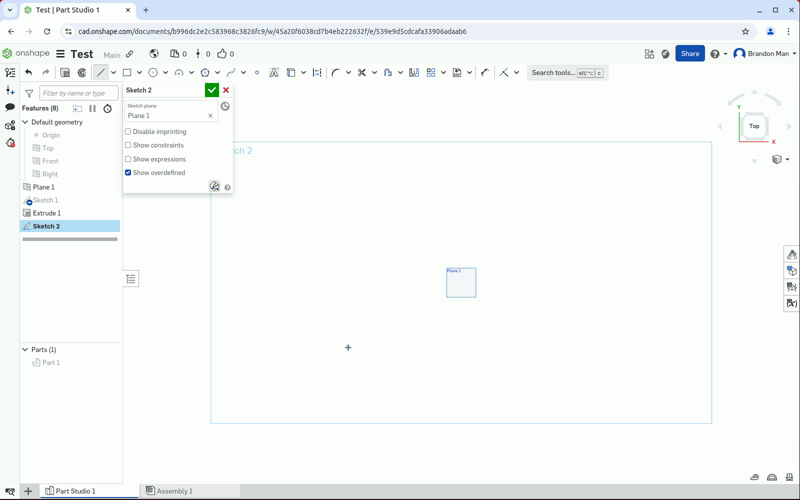
key_down(shift)
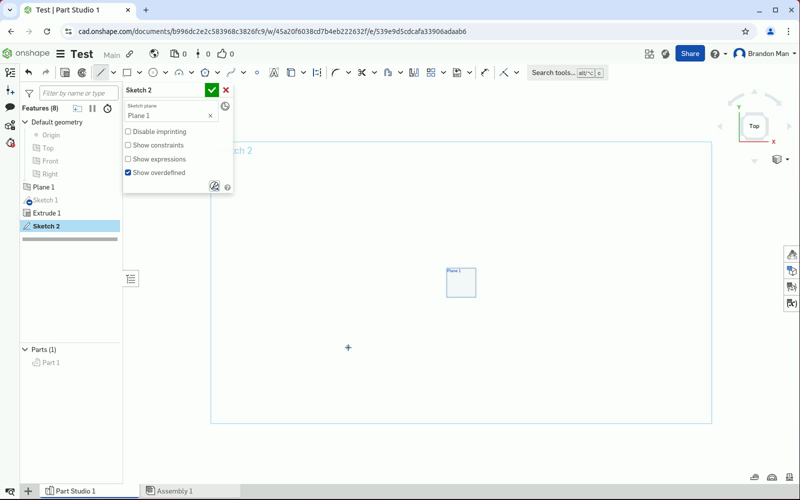
mouse_move(348, 215)
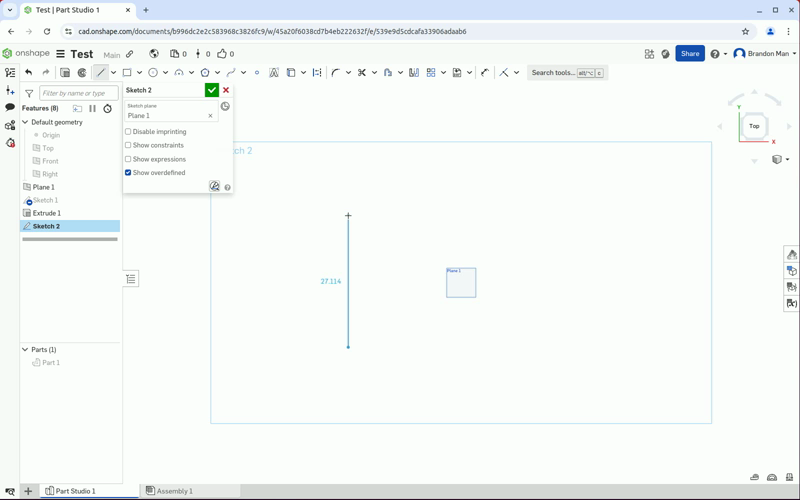
click(348, 215)
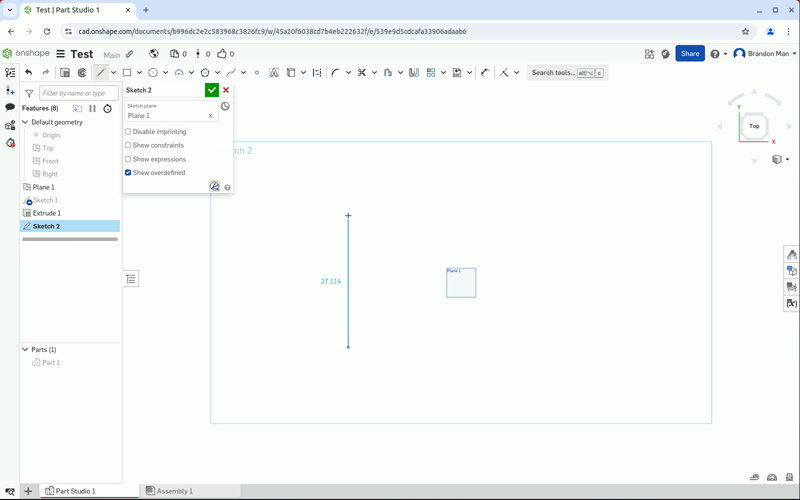
key_up(shift)
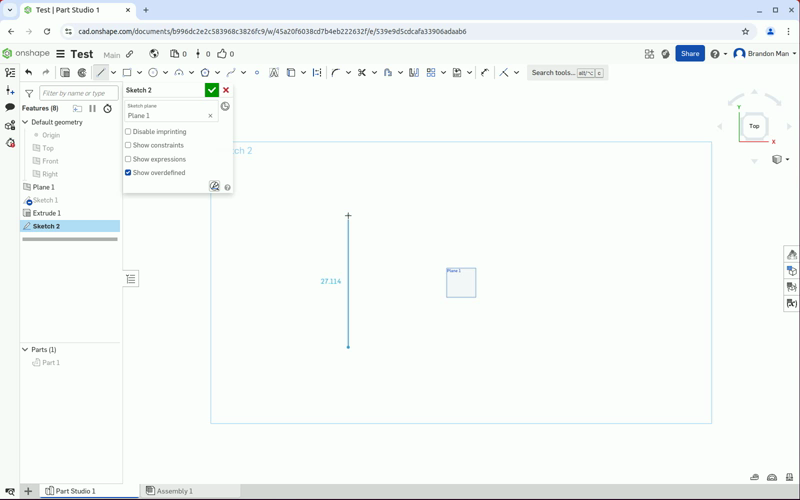
key_down(shift)
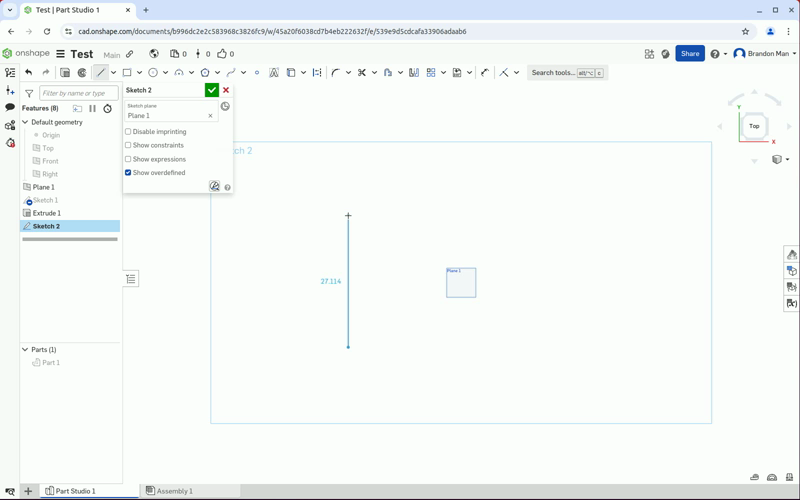
mouse_move(378, 215)
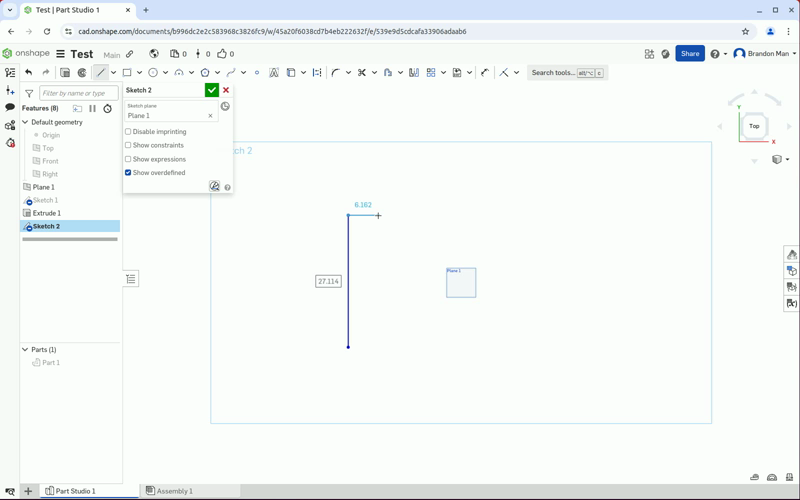
mouse_move(349, 216)
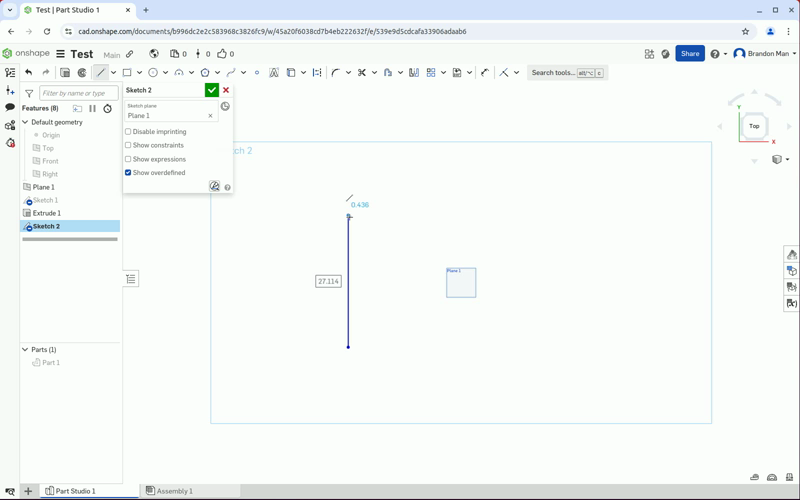
scroll(6)
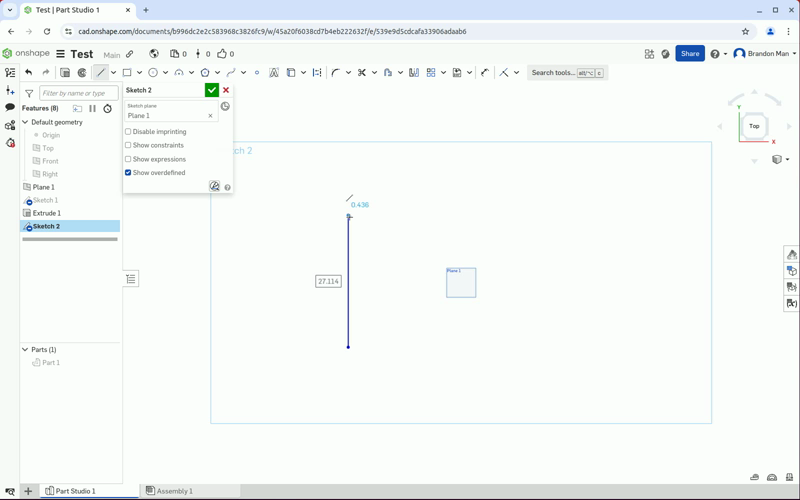
scroll(6)
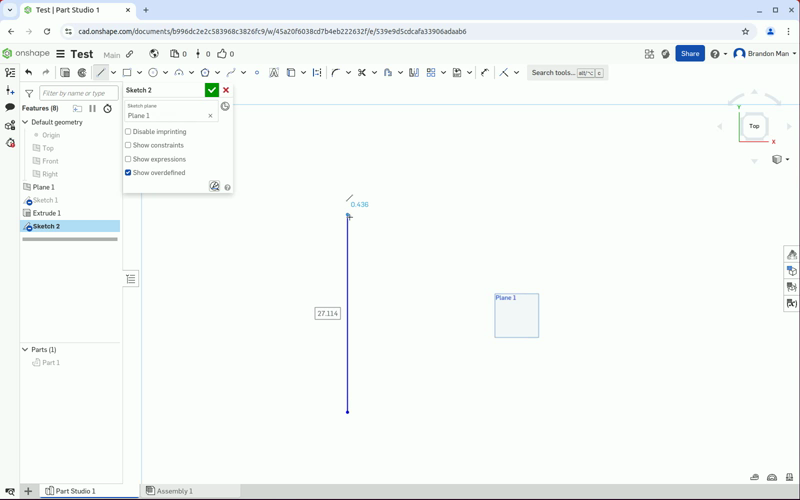
scroll(6)
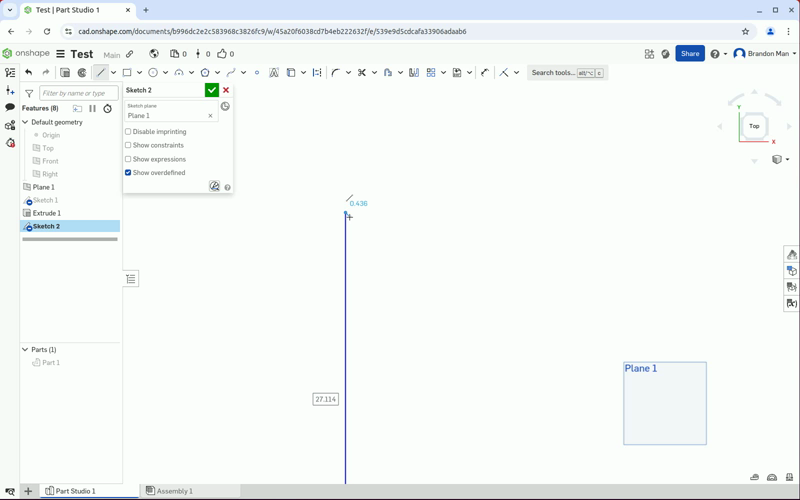
scroll(6)
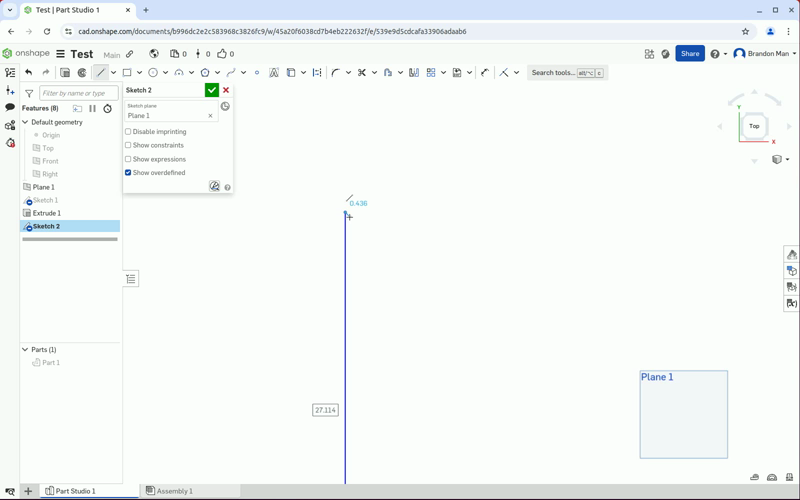
scroll(6)
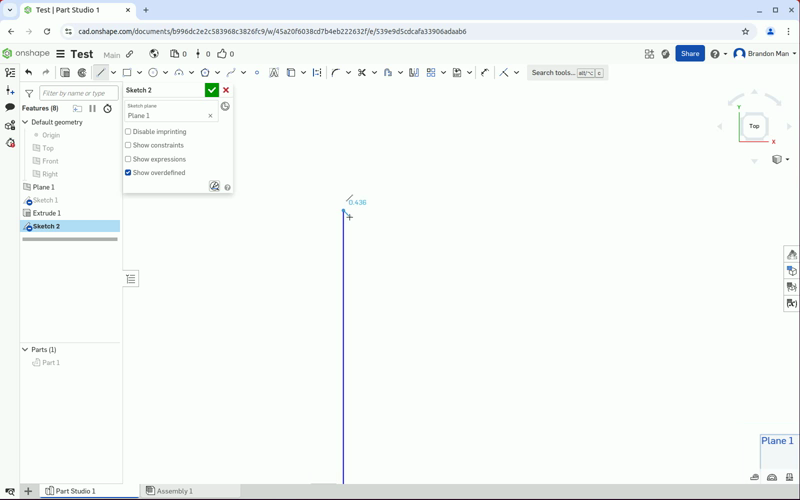
scroll(6)
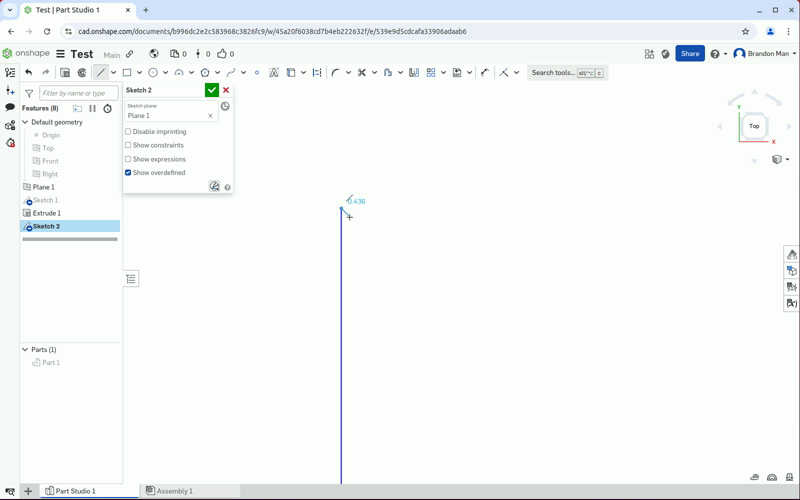
scroll(6)
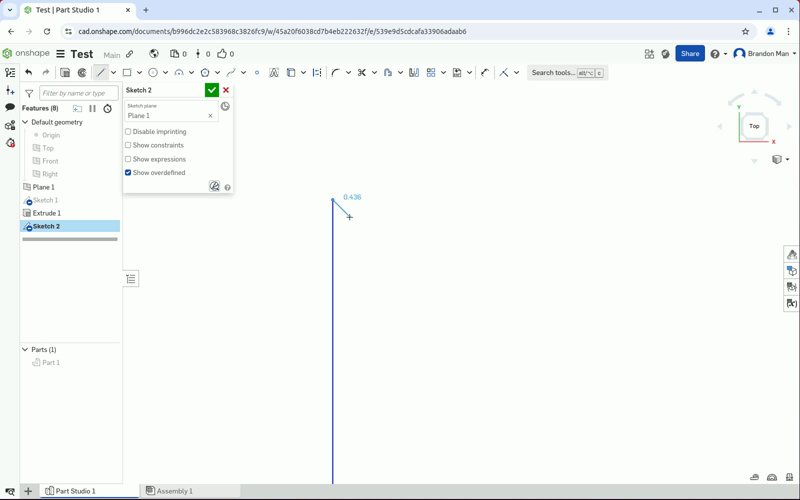
click(349, 216)
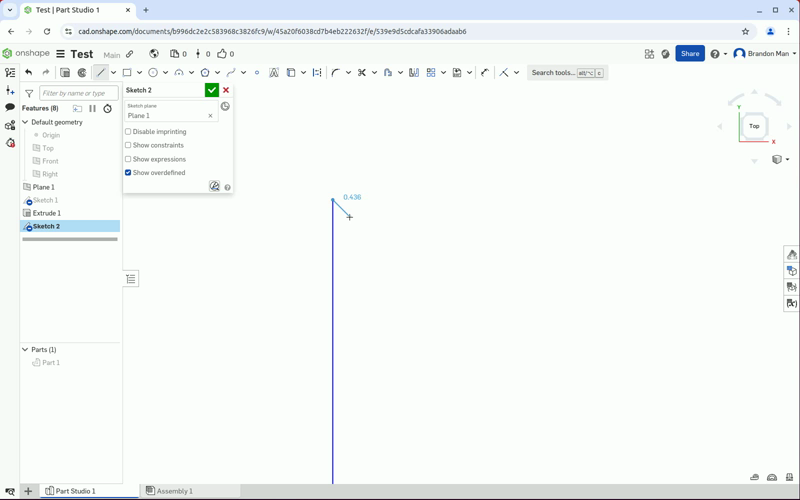
scroll(-6)
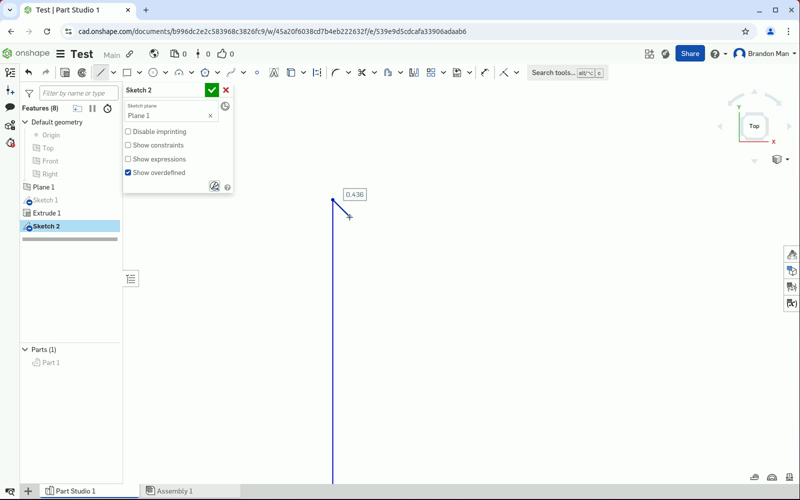
scroll(-6)
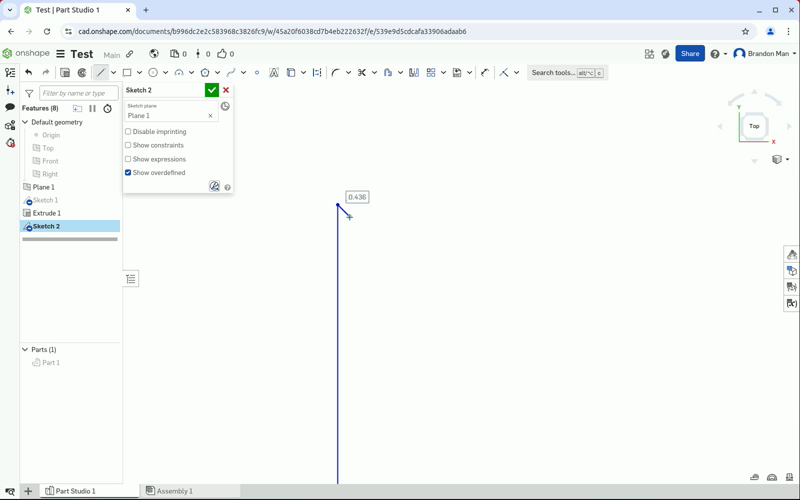
scroll(-6)
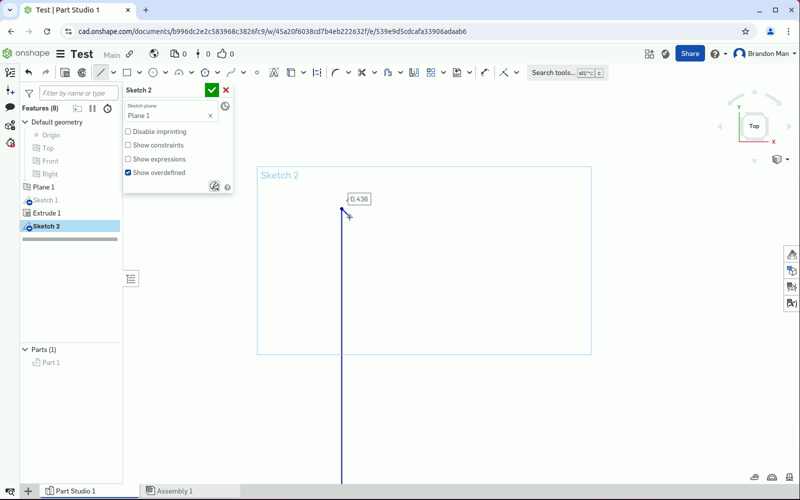
scroll(-6)
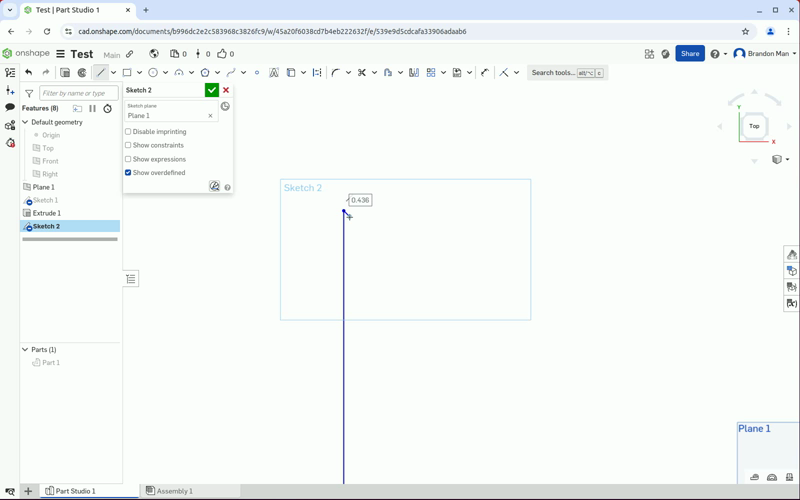
scroll(-6)
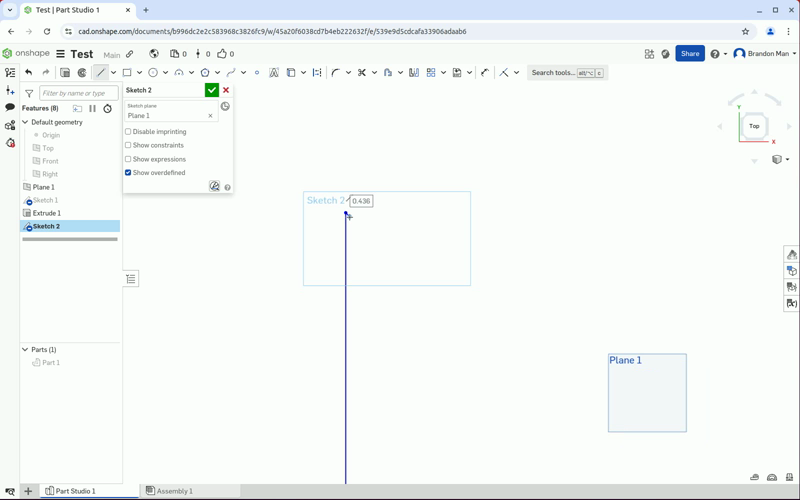
scroll(-6)
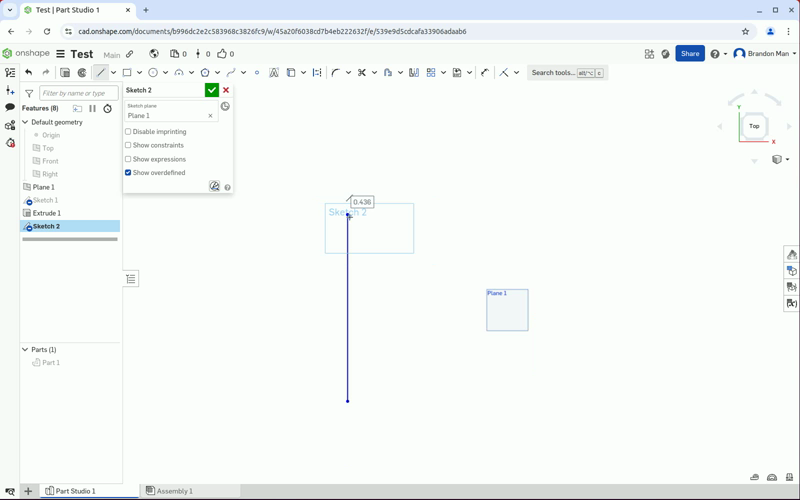
scroll(-6)
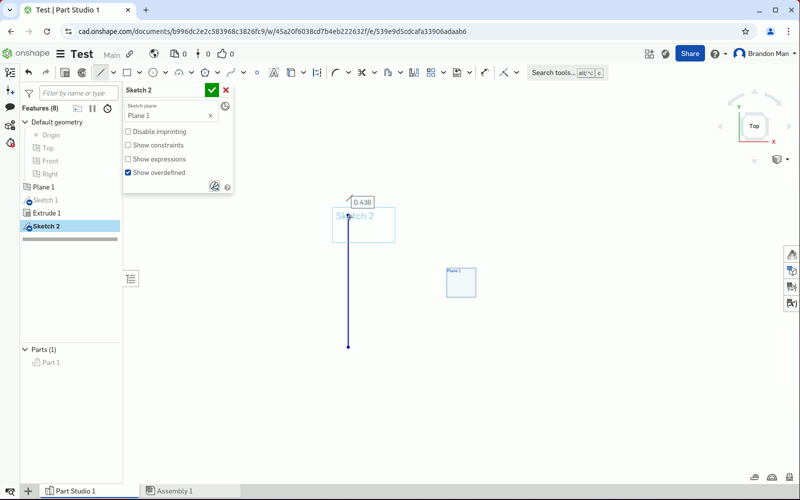
key_up(shift)
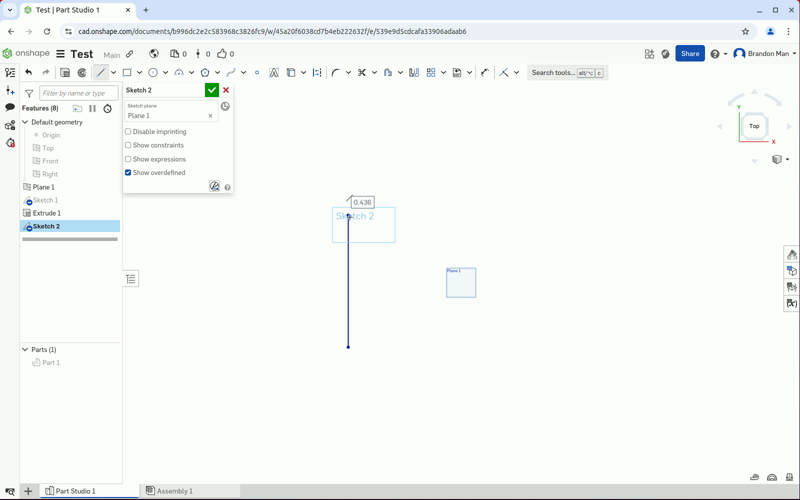
key_down(shift)
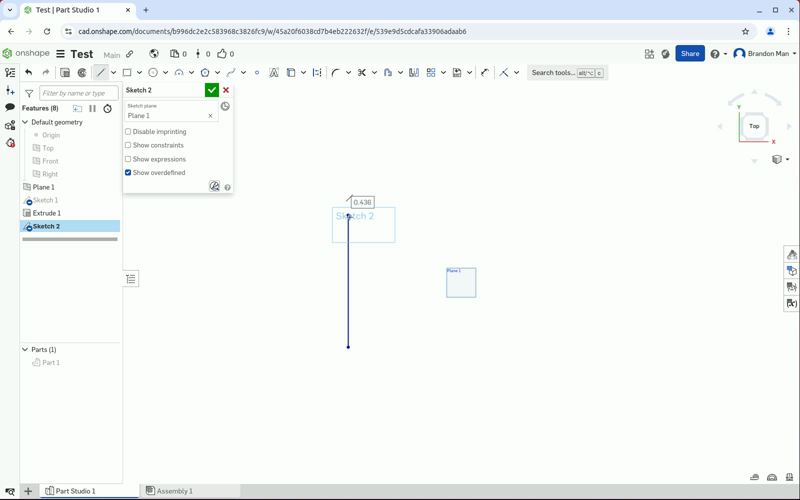
mouse_move(349, 345)
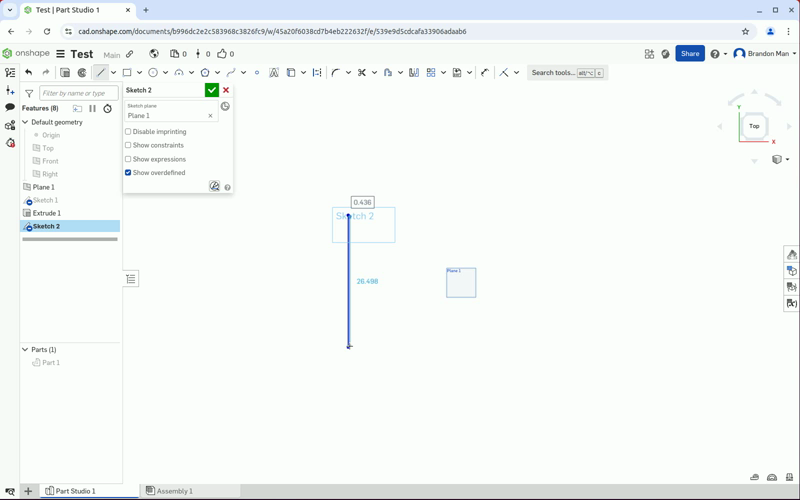
scroll(6)
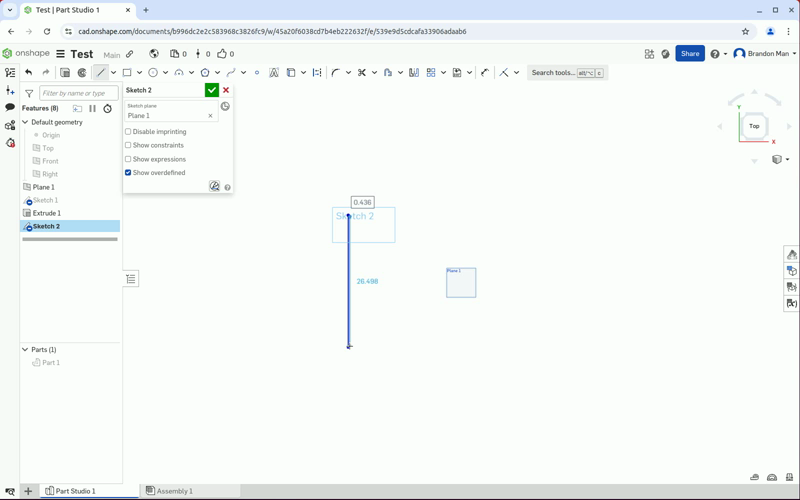
scroll(6)
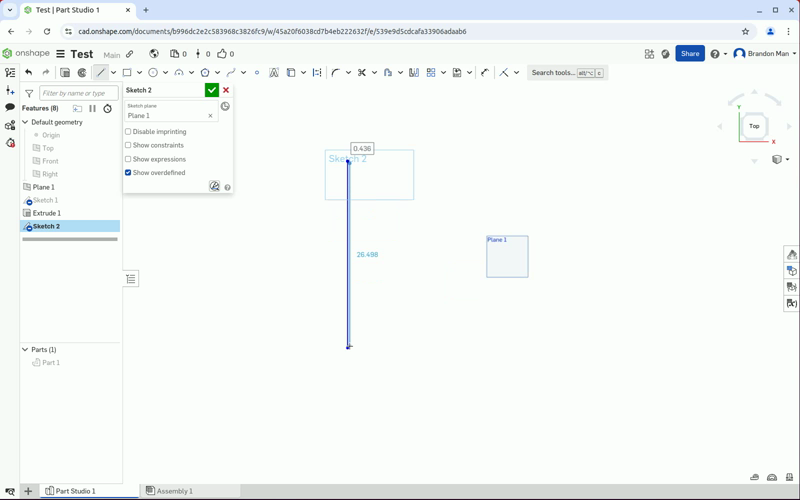
scroll(6)
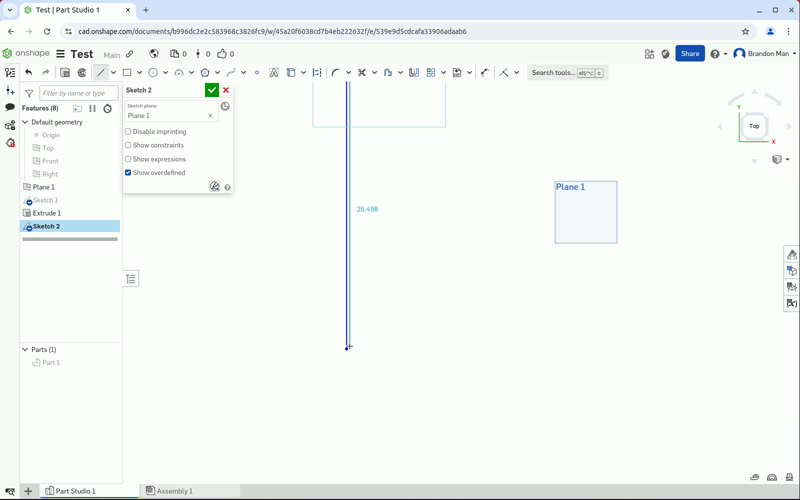
scroll(6)
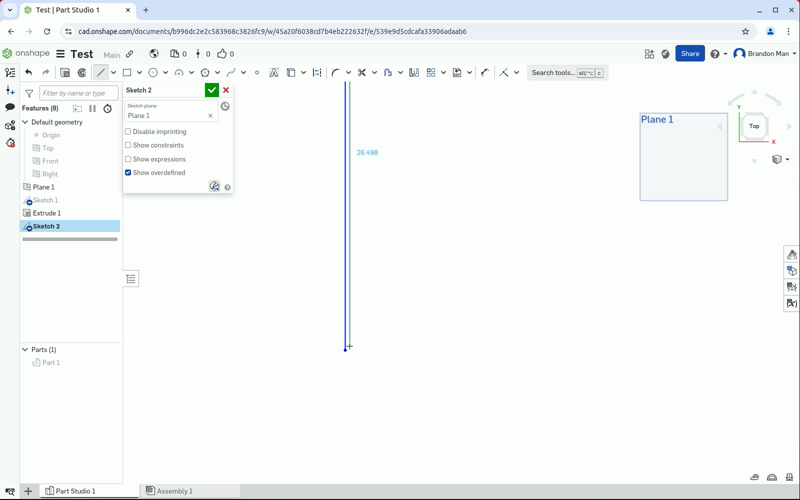
scroll(6)
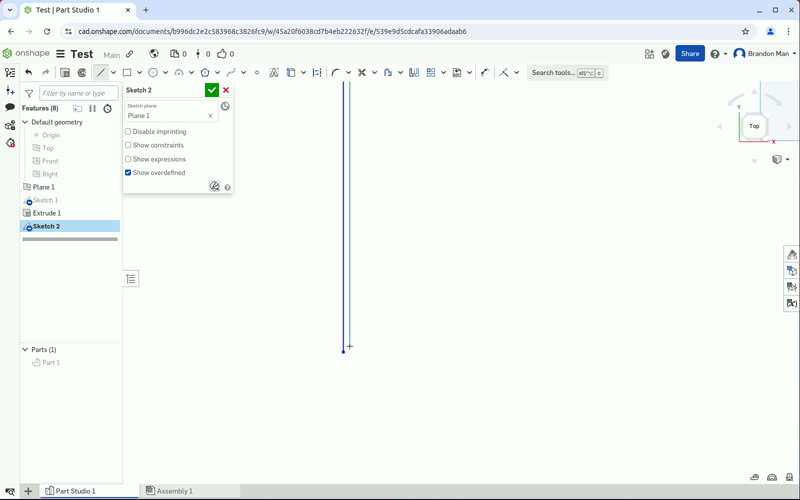
scroll(6)
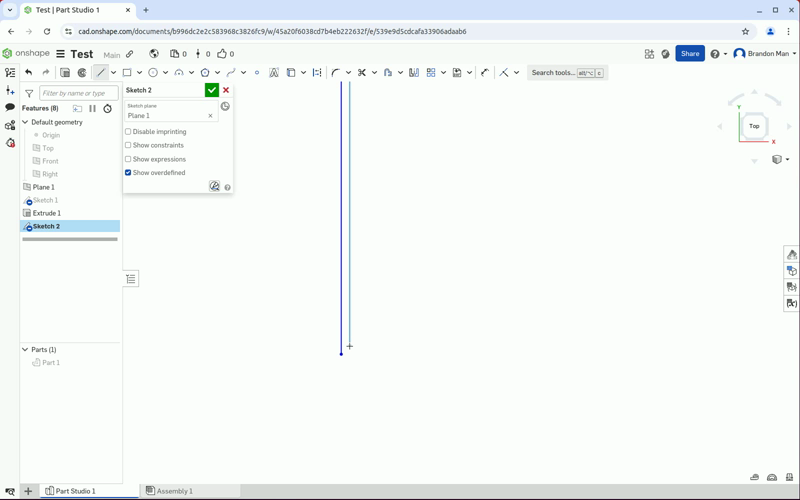
scroll(6)
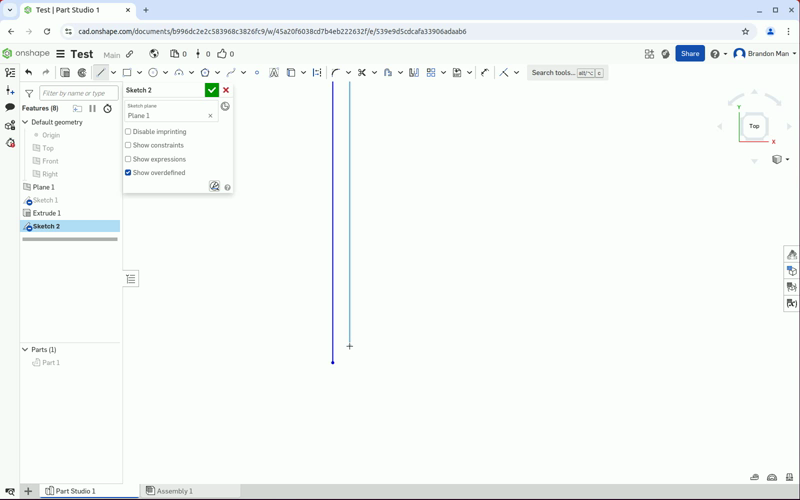
click(349, 345)
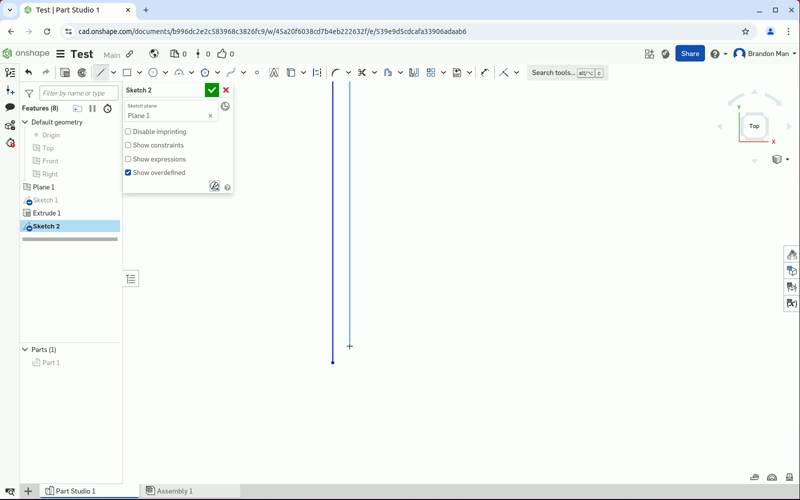
scroll(-6)
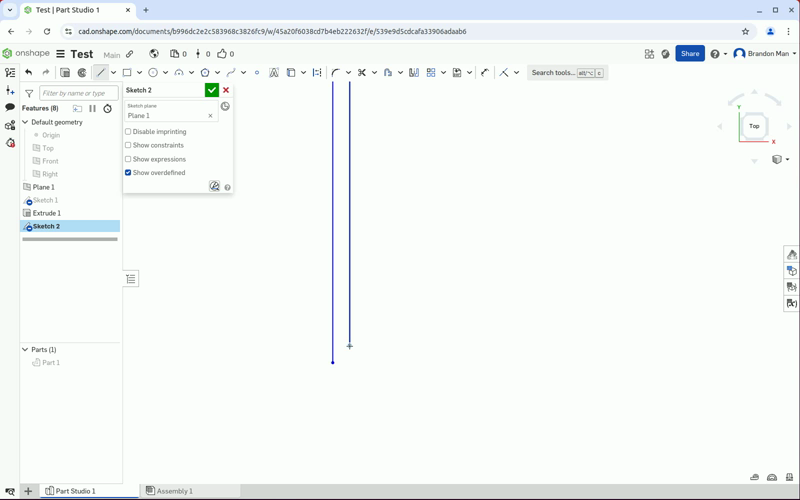
scroll(-6)
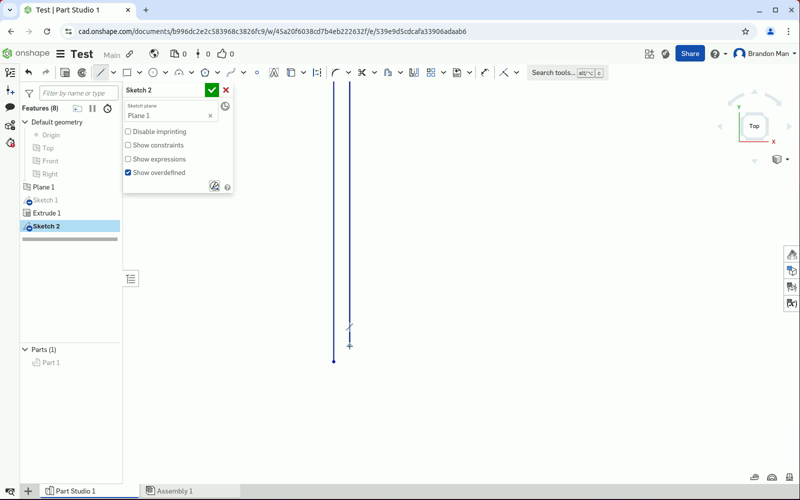
scroll(-6)
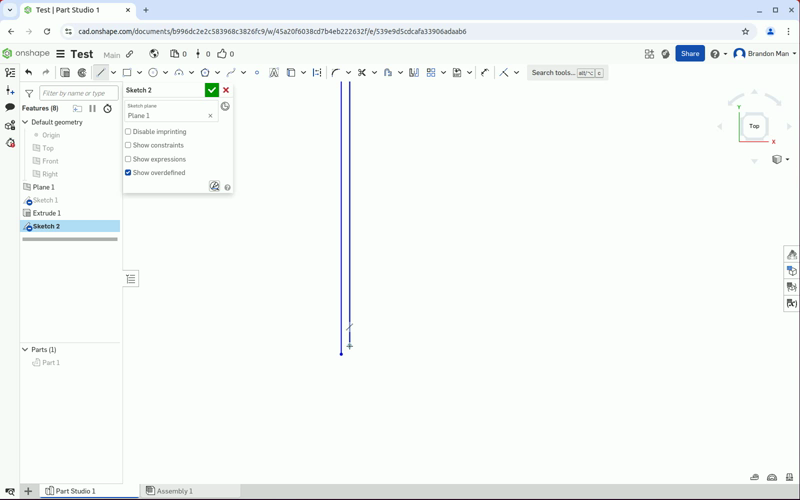
scroll(-6)
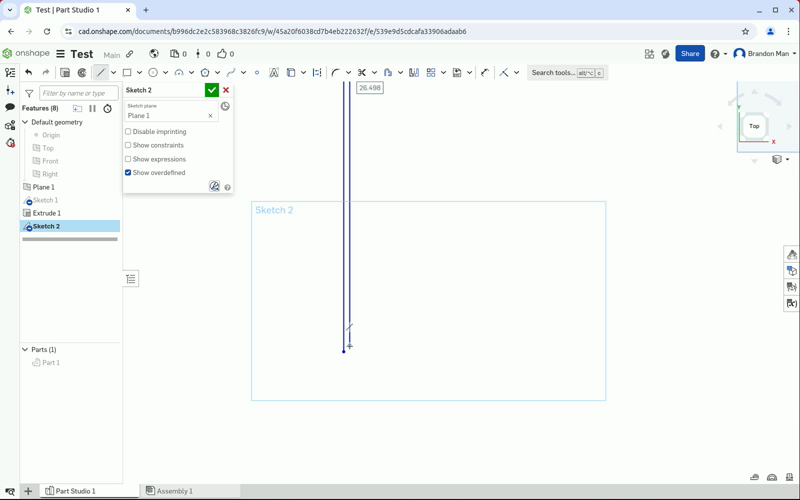
scroll(-6)
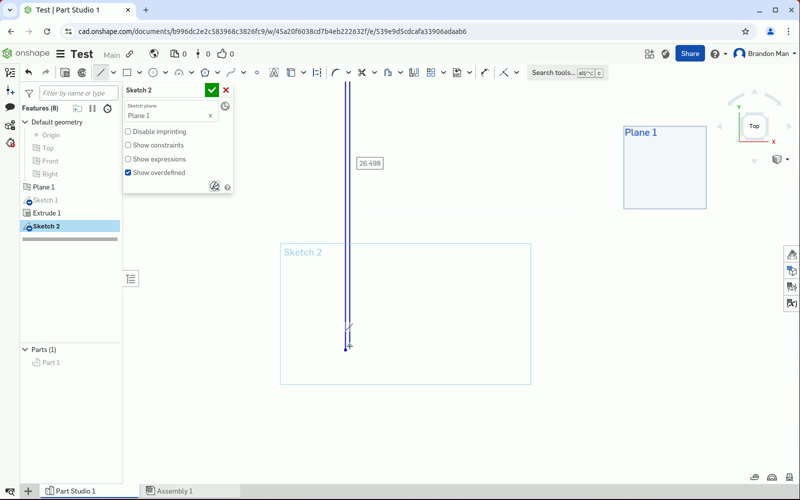
scroll(-6)
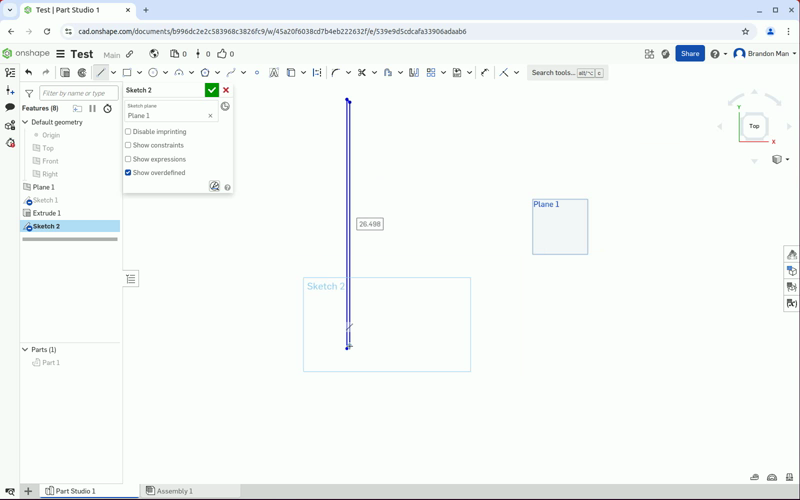
scroll(-6)
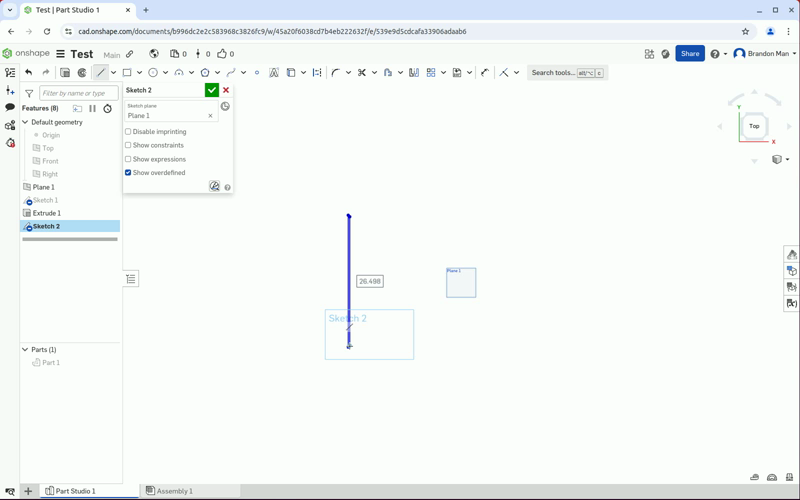
key_up(shift)
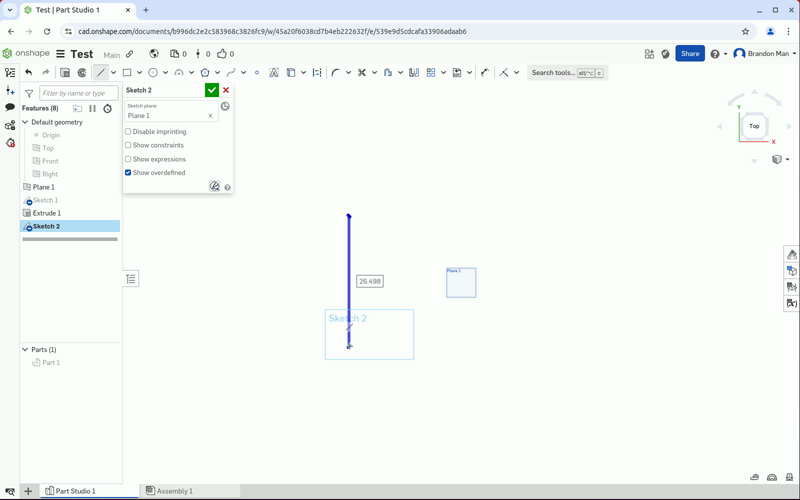
key_down(shift)
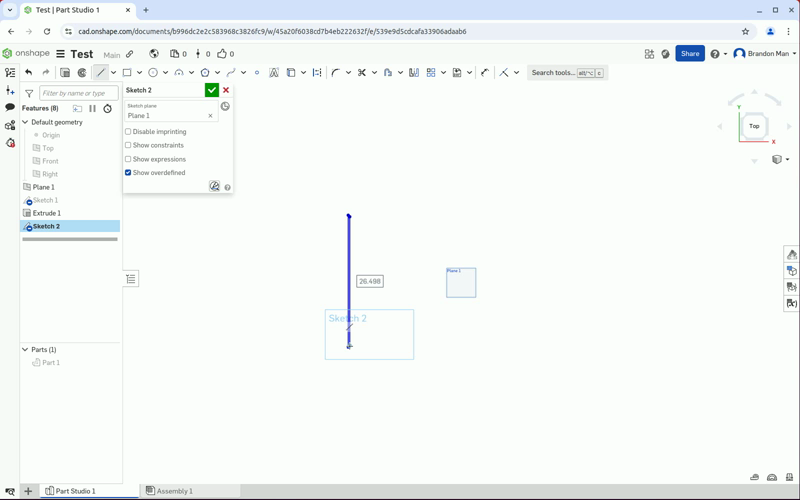
mouse_move(379, 345)
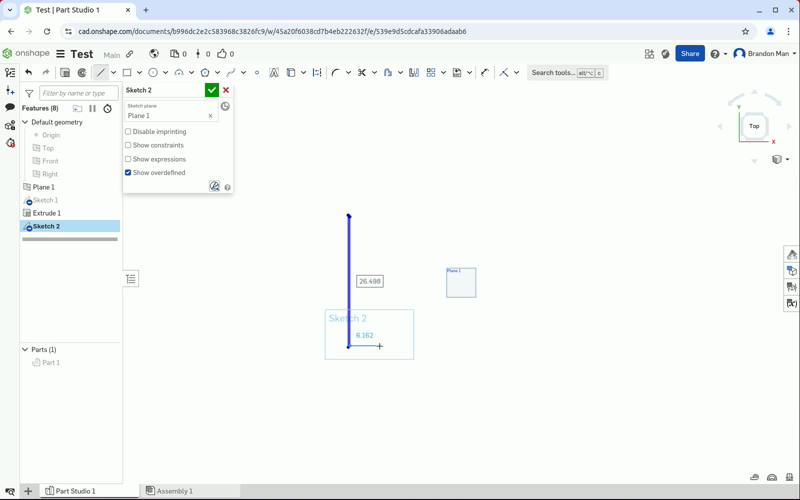
mouse_move(348, 347)
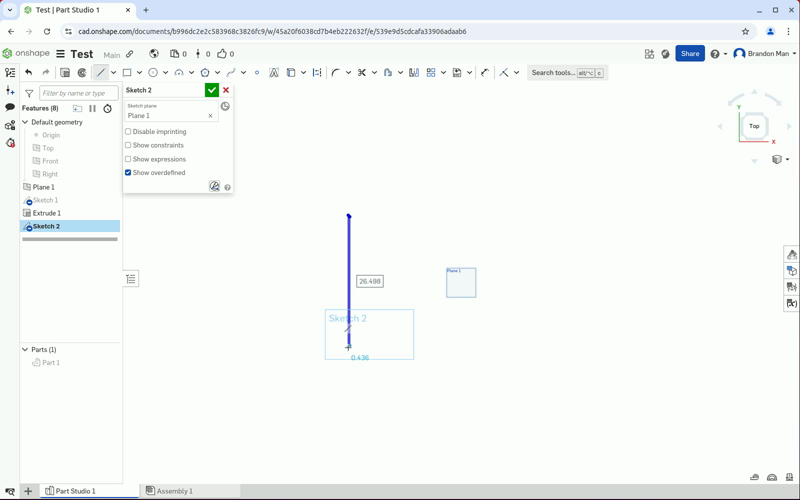
scroll(6)
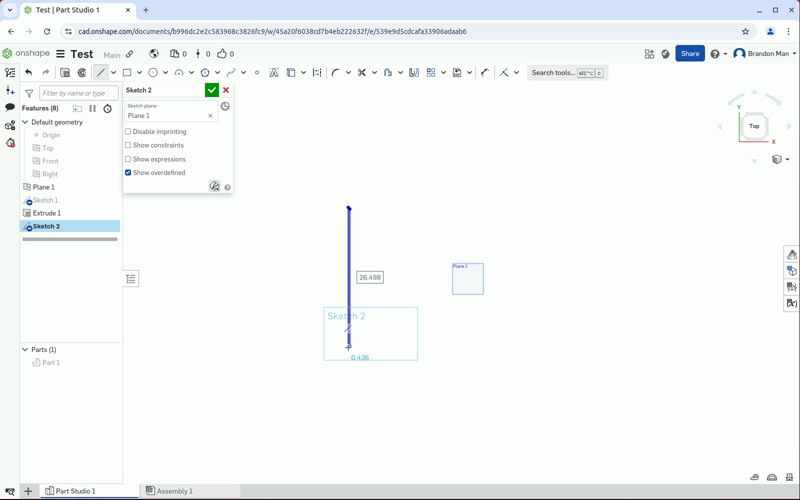
scroll(6)
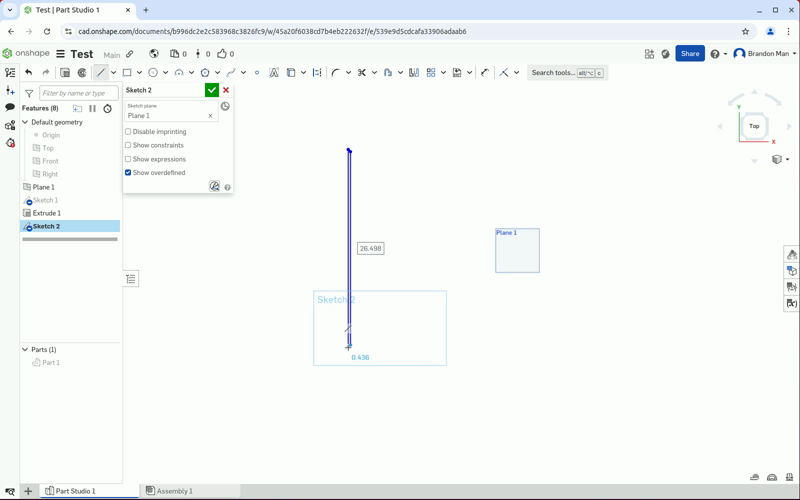
scroll(6)
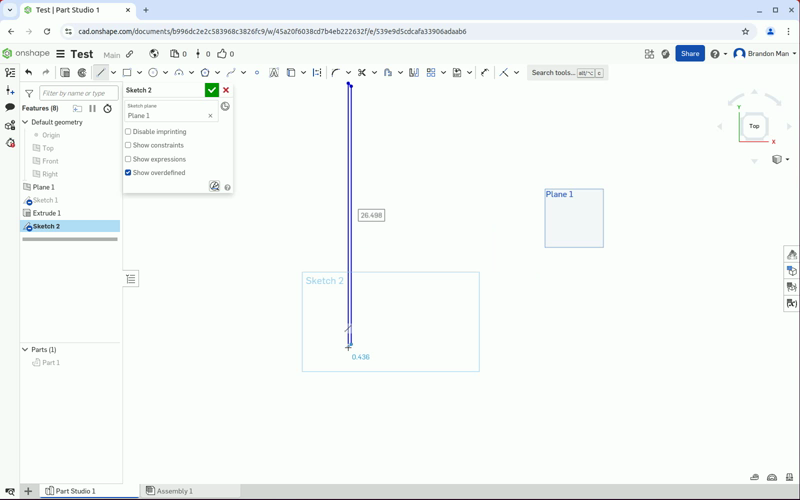
scroll(6)
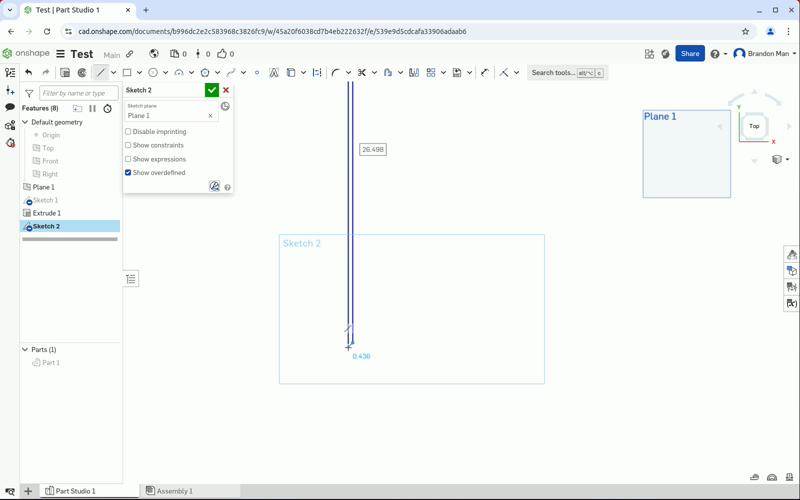
scroll(6)
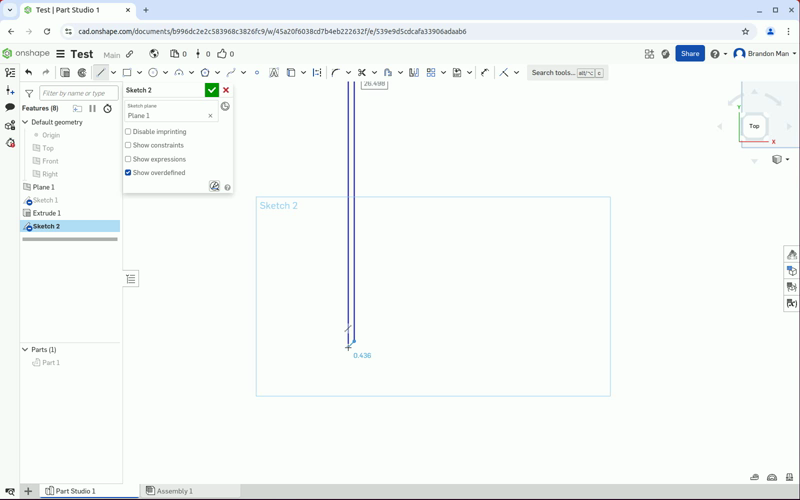
scroll(6)
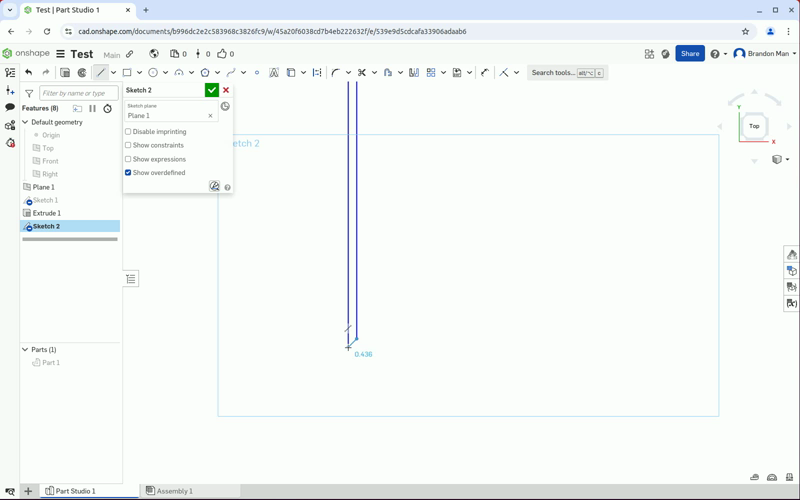
scroll(6)
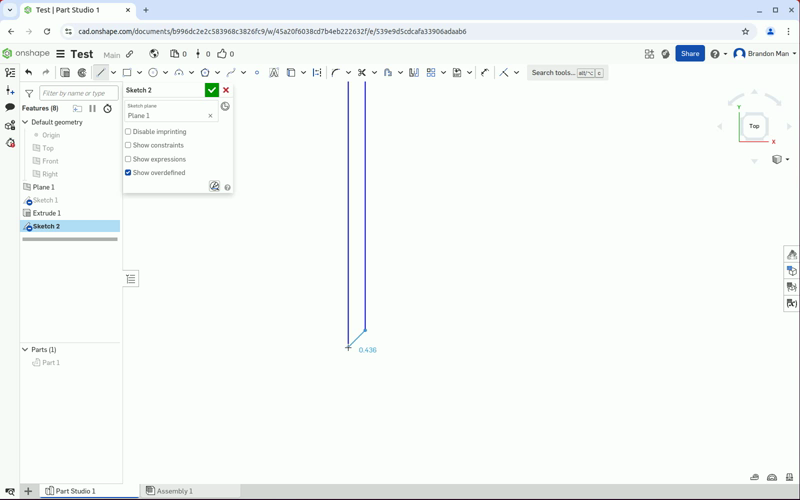
click(348, 347)
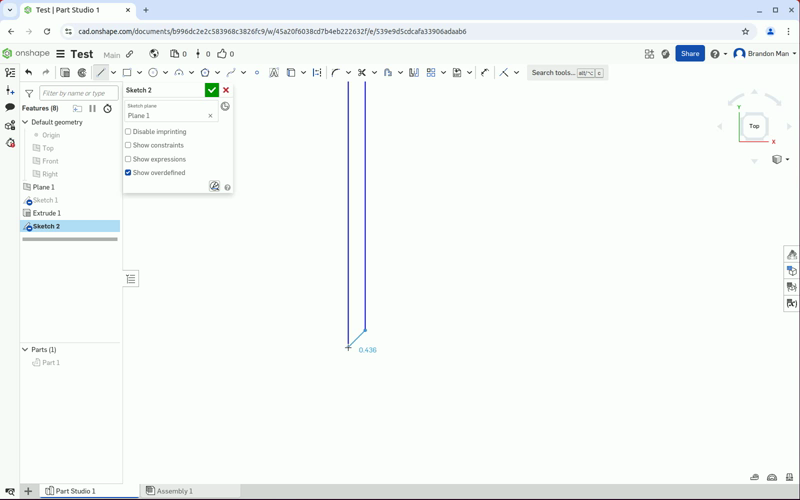
scroll(-6)
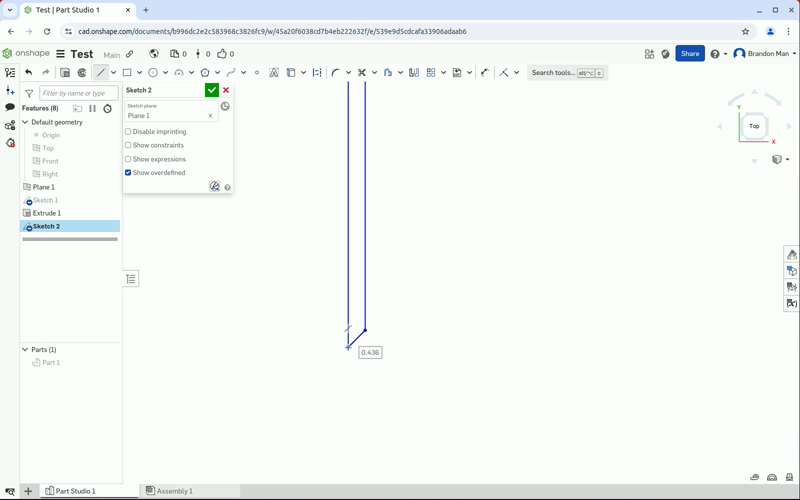
scroll(-6)
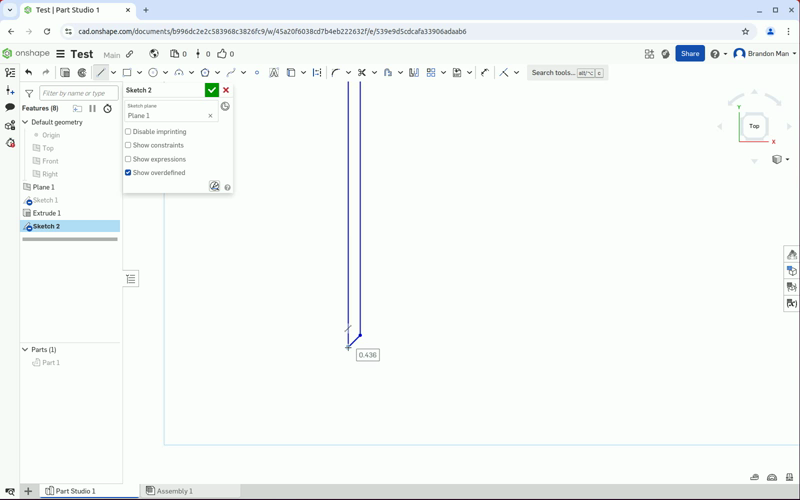
scroll(-6)
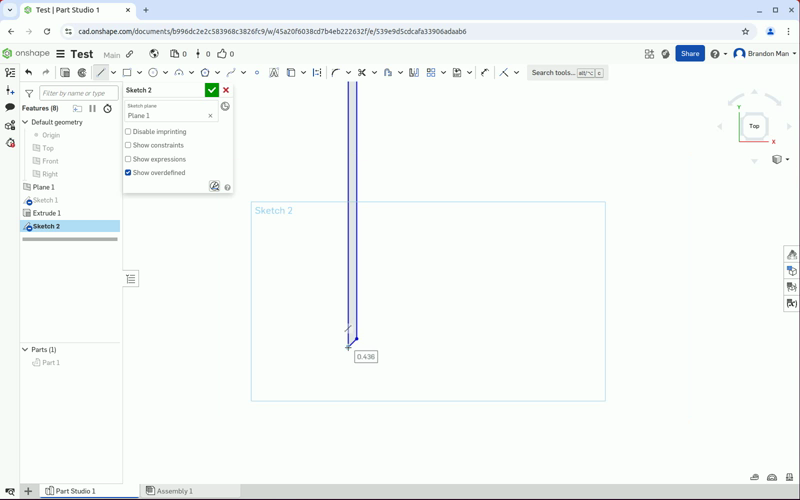
scroll(-6)
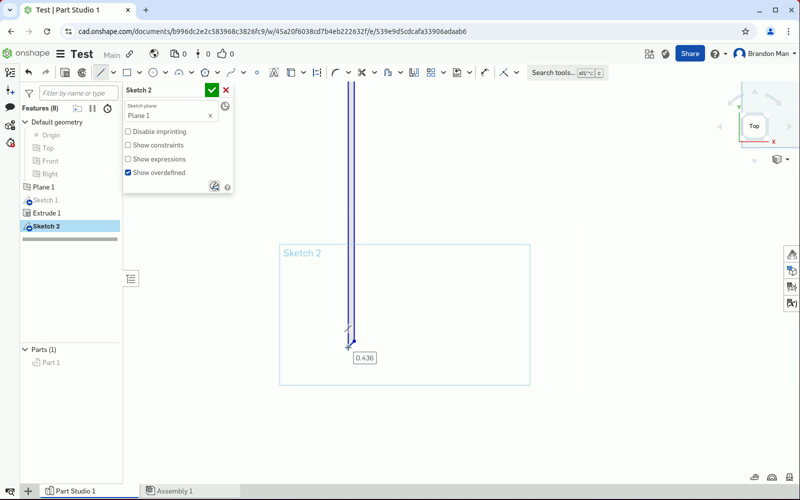
scroll(-6)
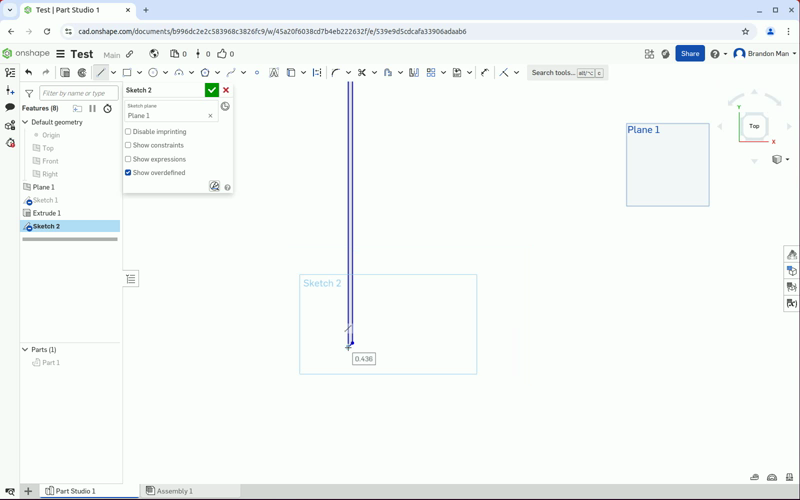
scroll(-6)
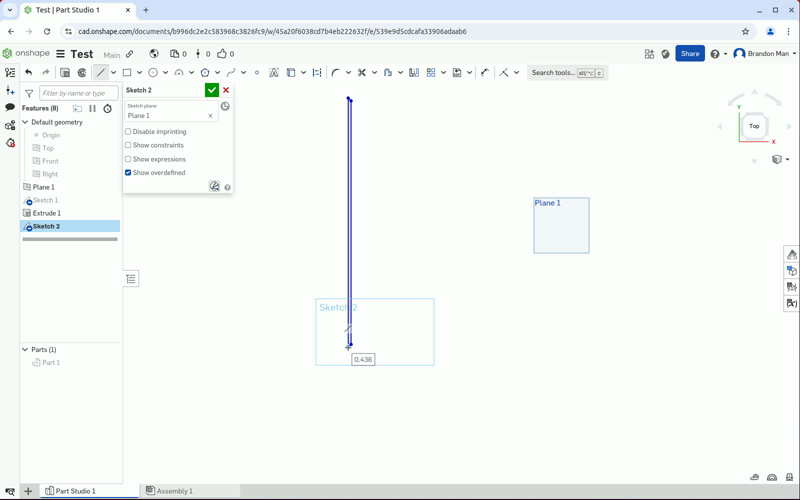
scroll(-6)
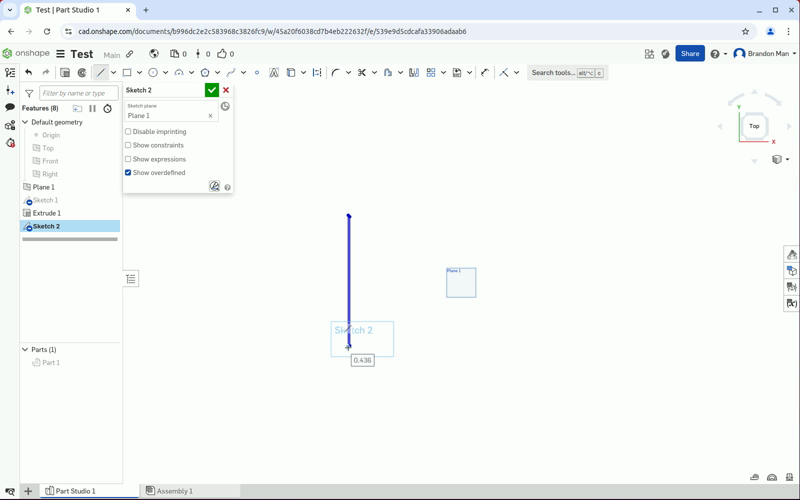
key_up(shift)
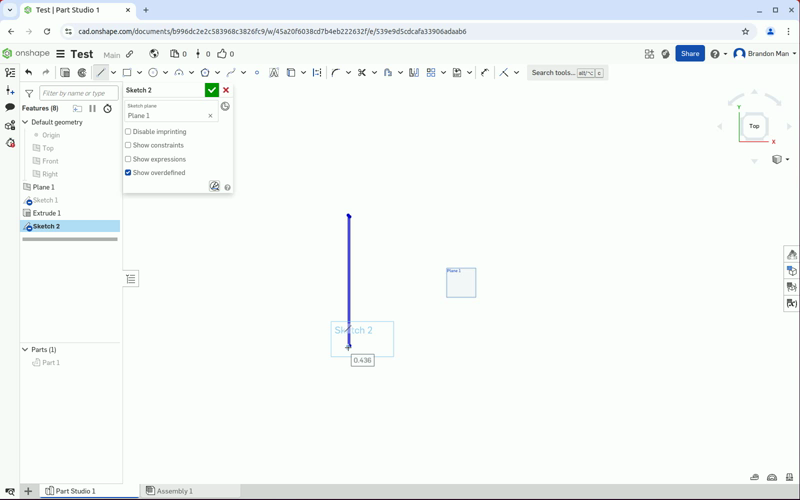
key(esc)
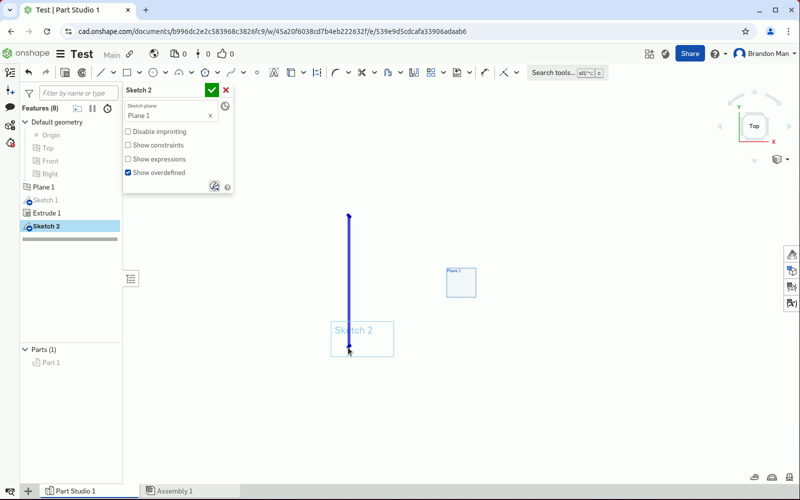
mouse_move(348, 290)
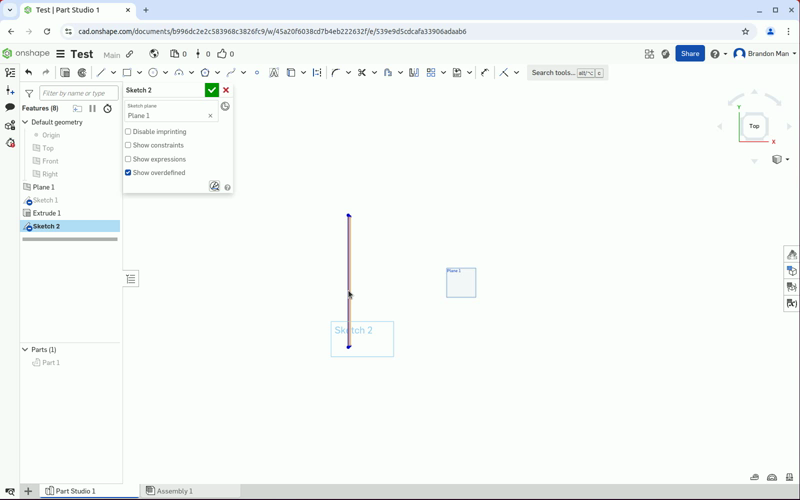
scroll(6)
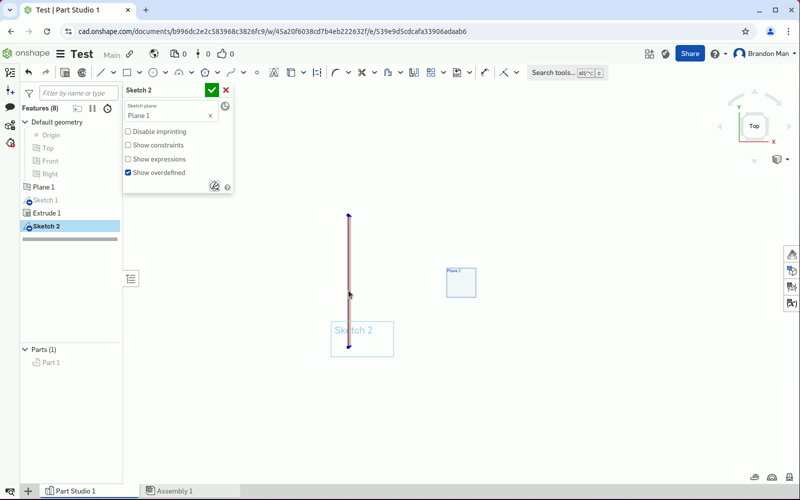
scroll(6)
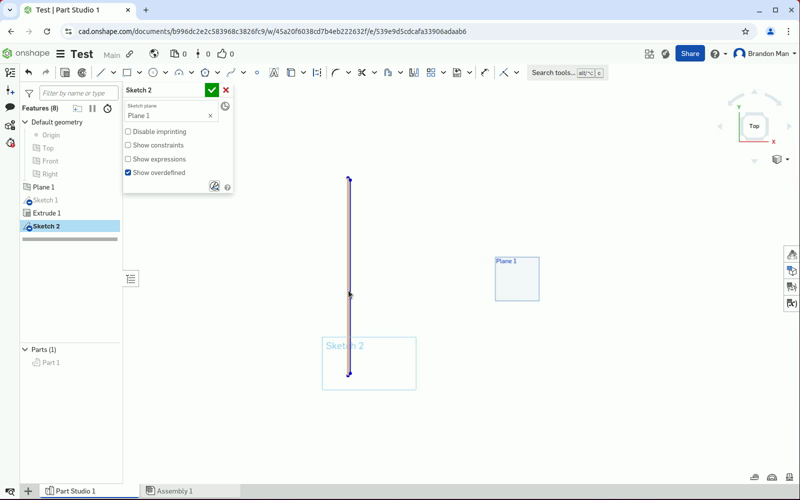
scroll(6)
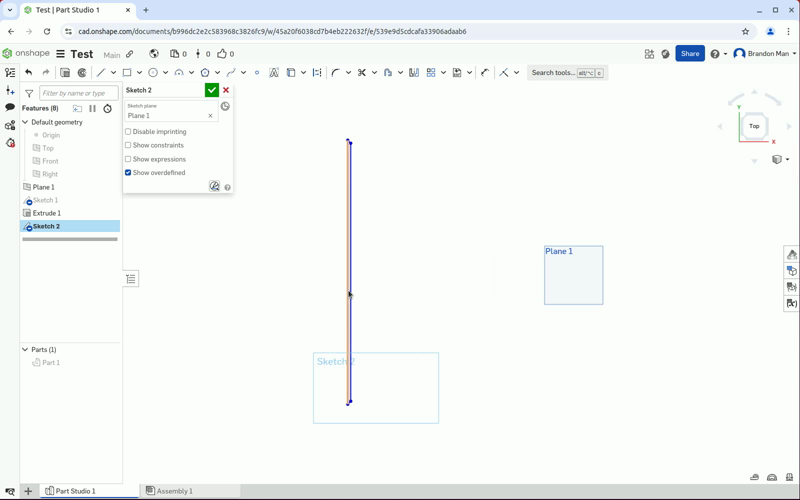
scroll(6)
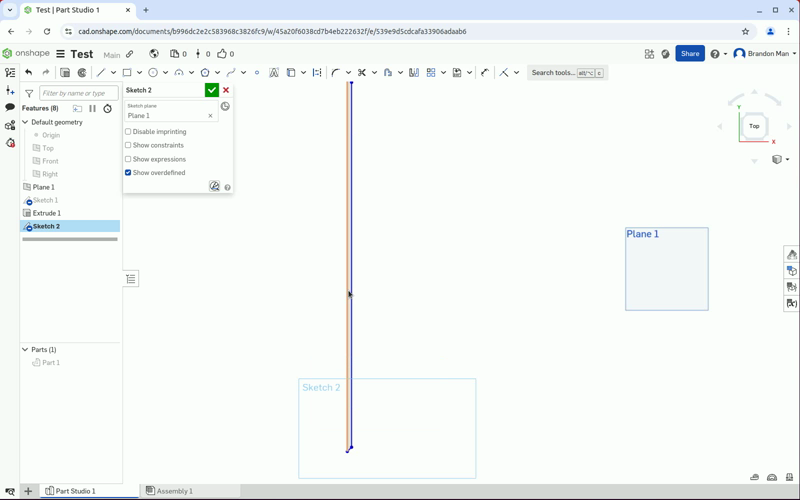
scroll(6)
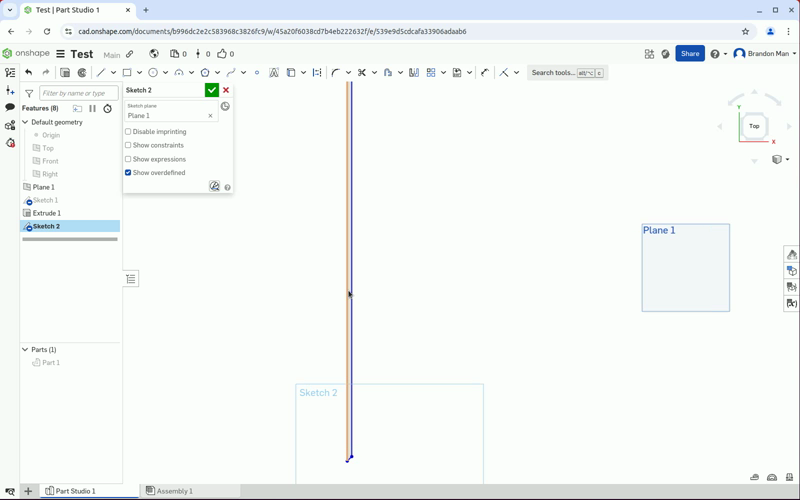
scroll(6)
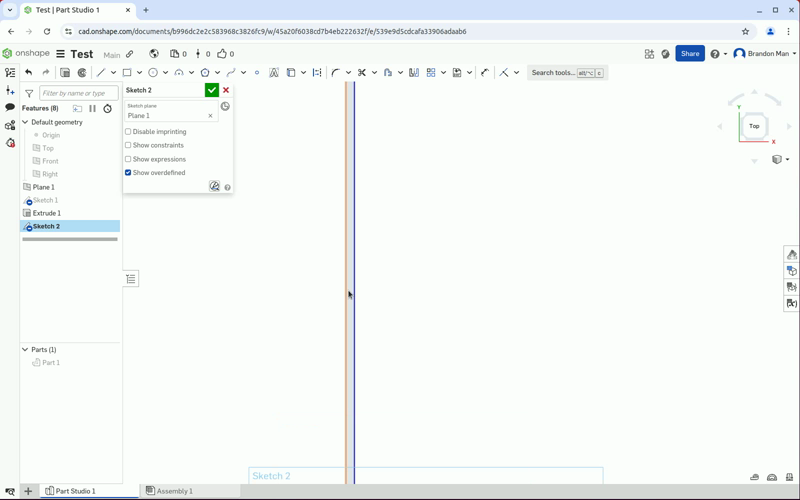
scroll(6)
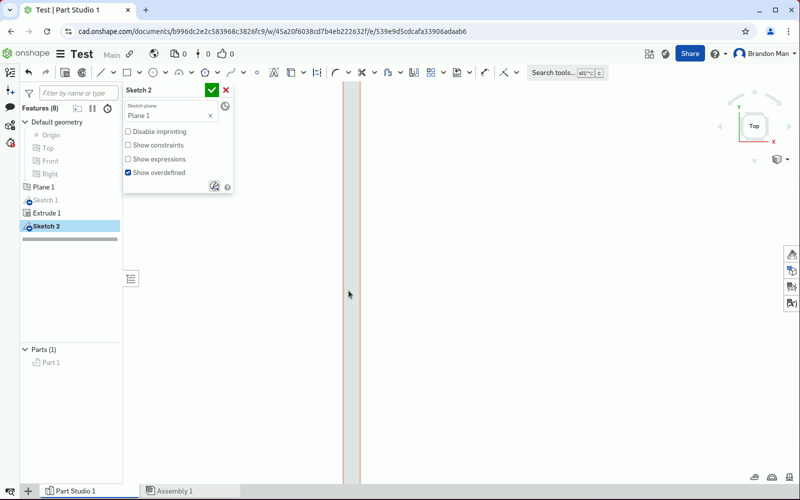
click(348, 290)
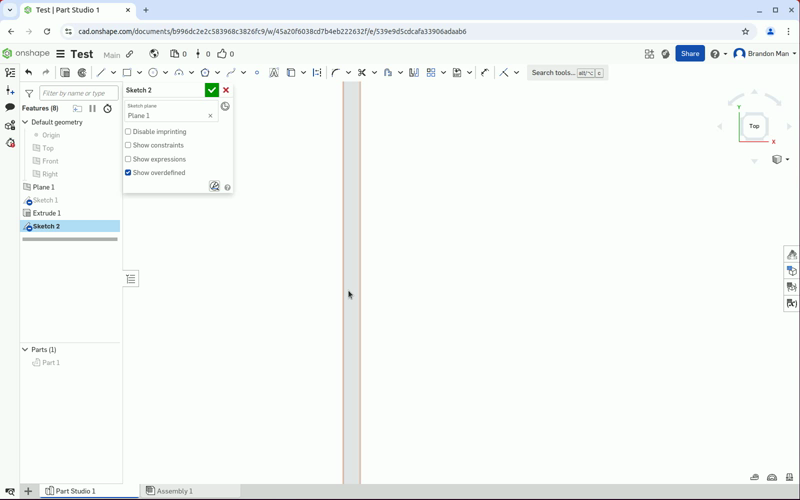
scroll(-6)
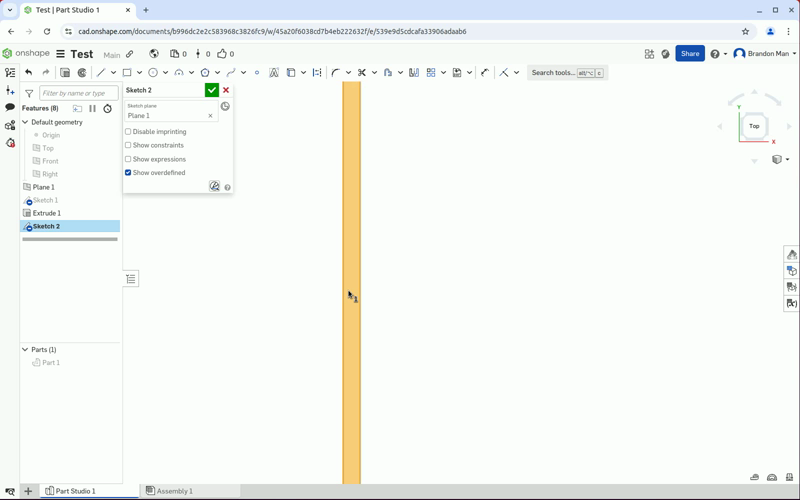
scroll(-6)
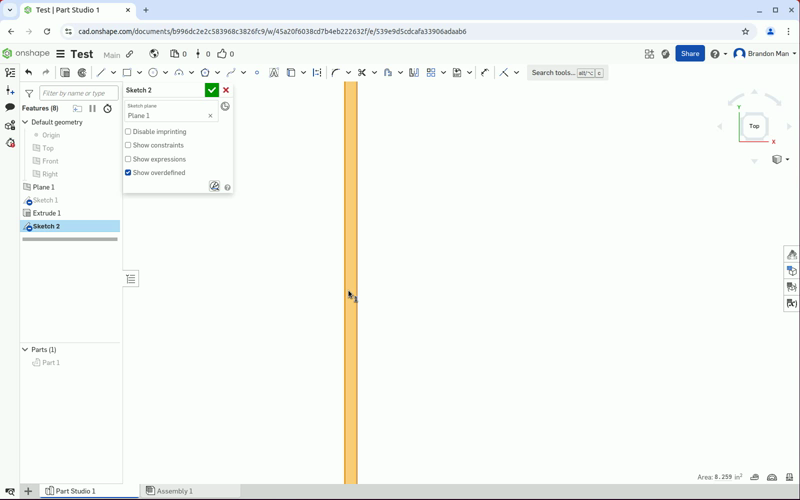
scroll(-6)
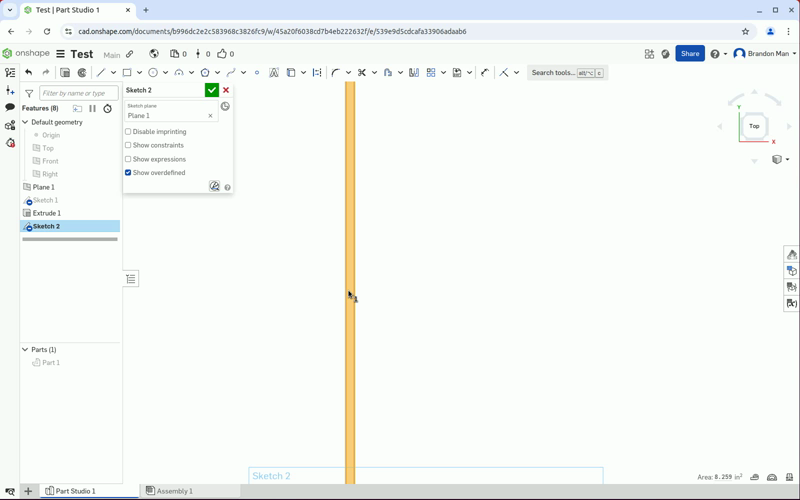
scroll(-6)
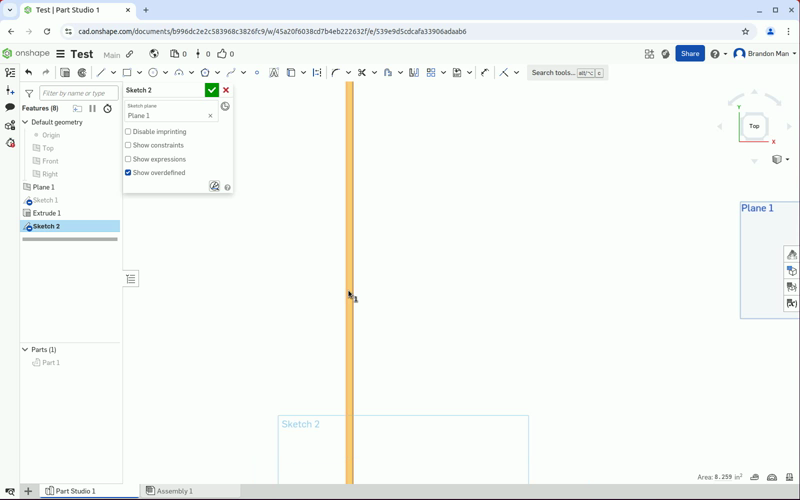
scroll(-6)
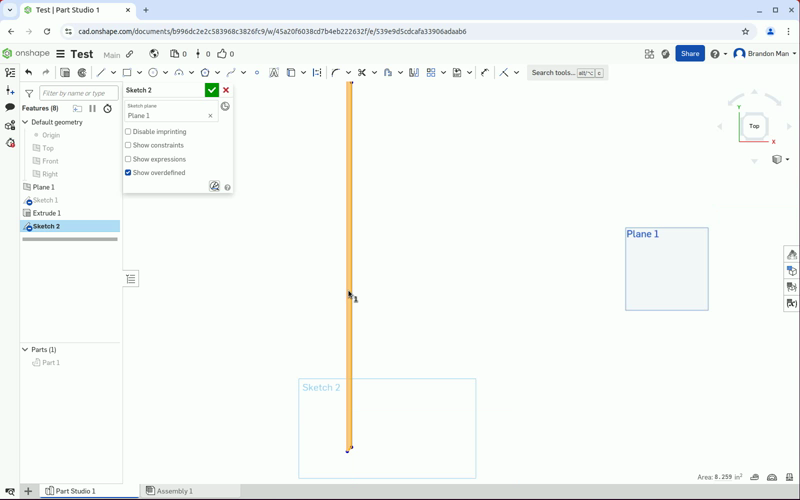
scroll(-6)
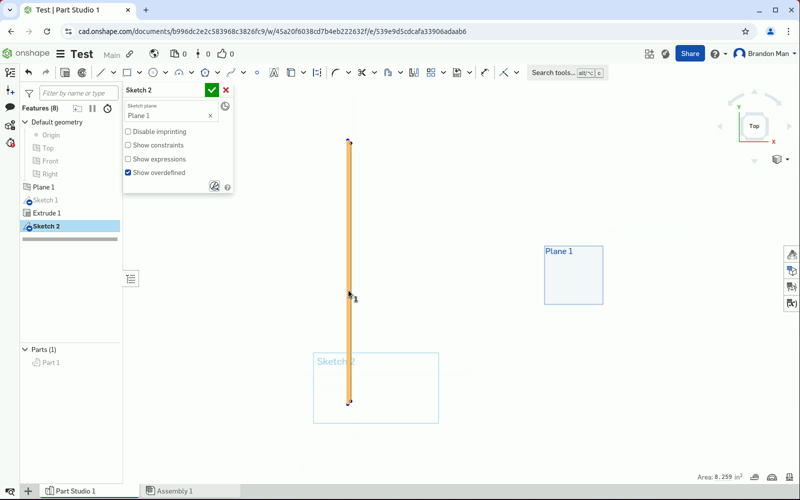
scroll(-6)
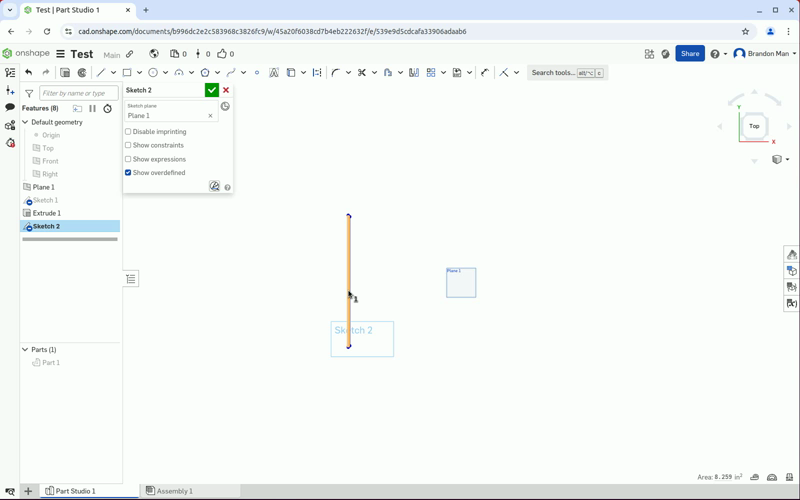
mouse_move(73, 352)
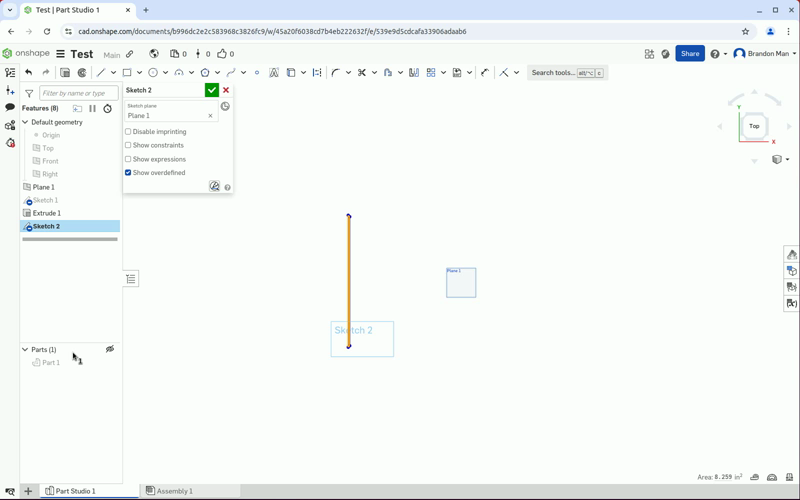
key(shift+y)
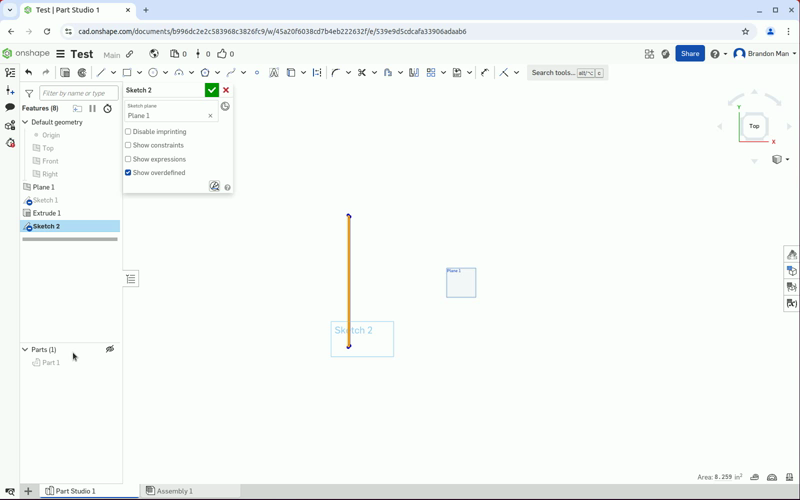
key(shift+e)
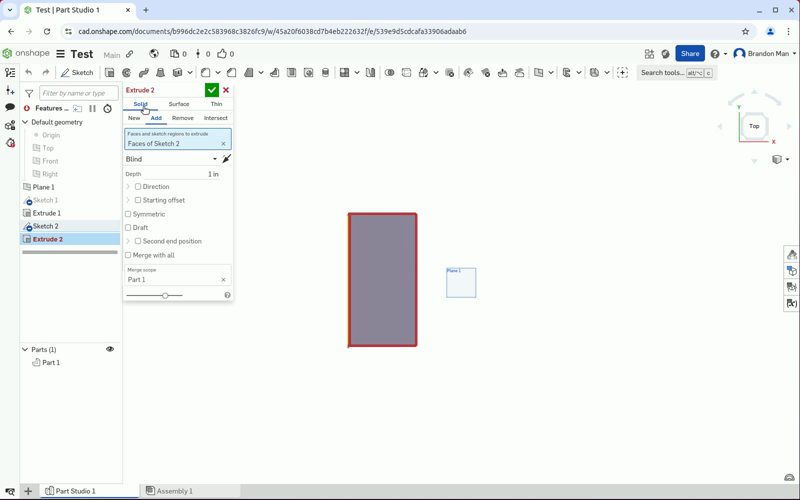
mouse_move(143, 106)
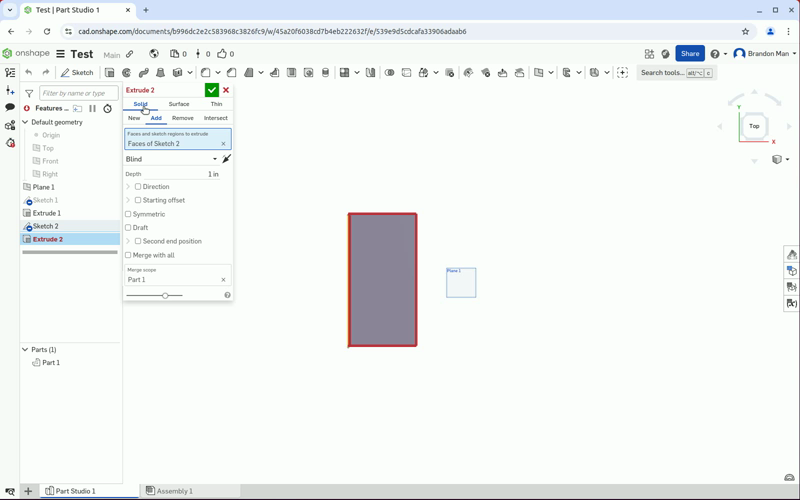
click(143, 106)
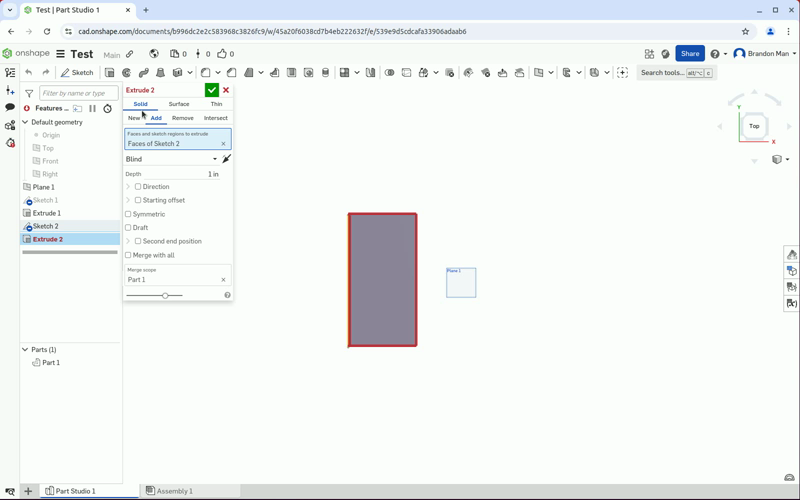
mouse_move(137, 120)
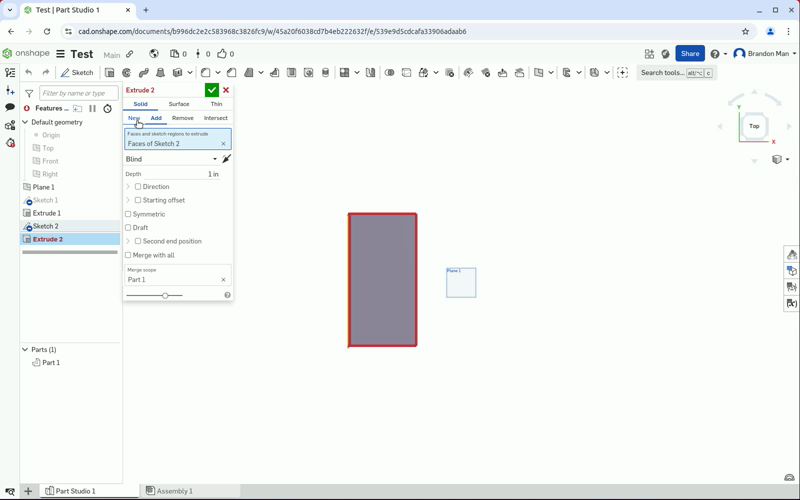
click(137, 120)
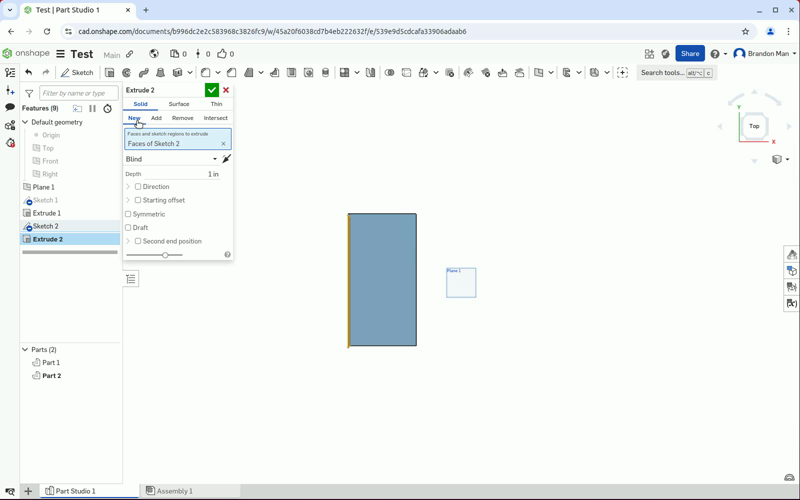
key(tab, 4)
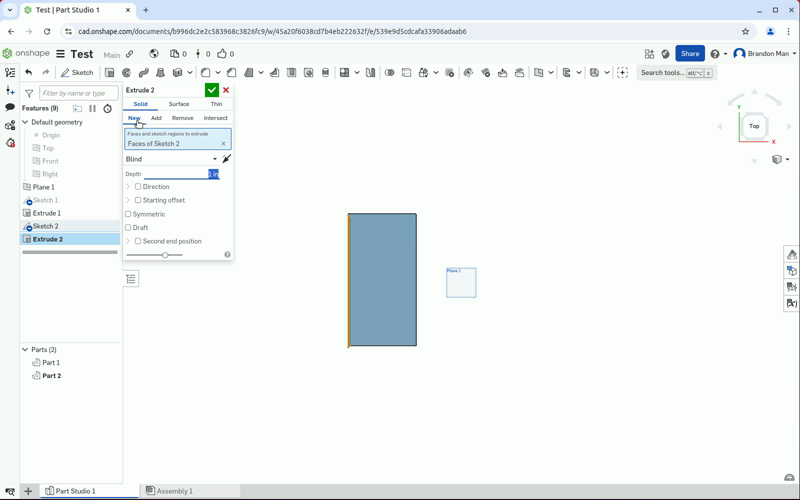
text(-0.241)
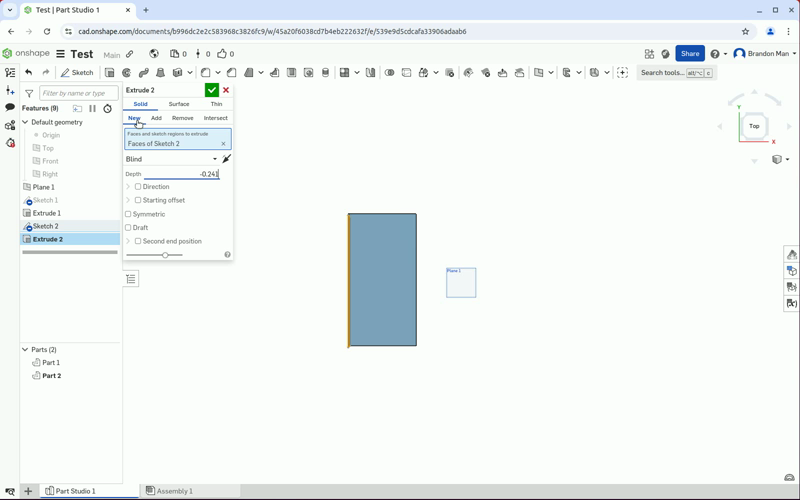
key(enter)
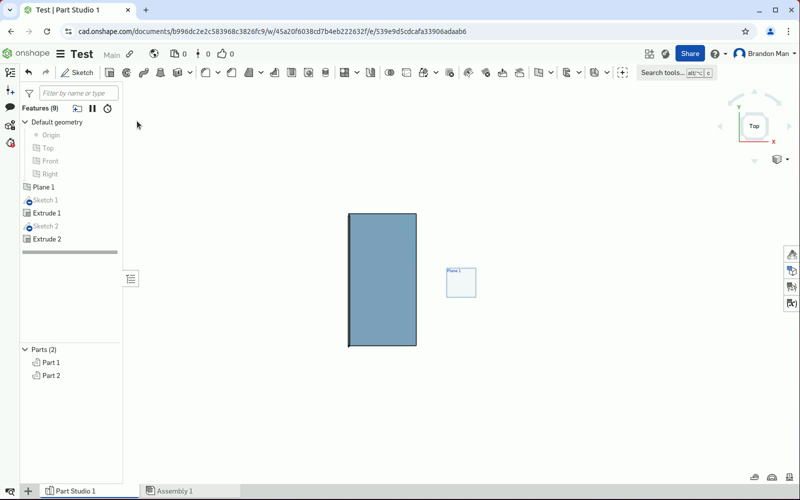
key(shift+h)
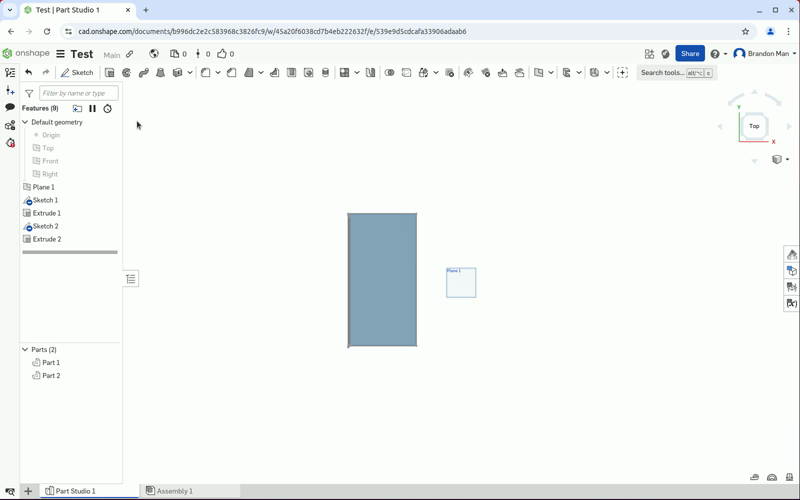
key(shift+h)
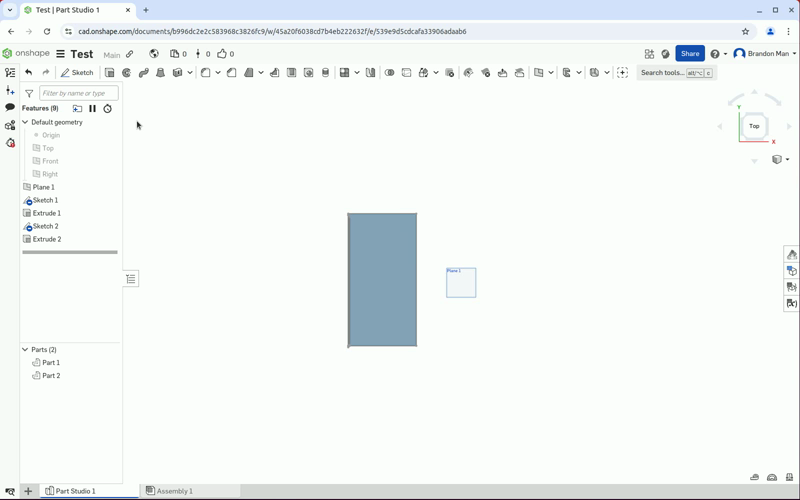
key(shift+7)
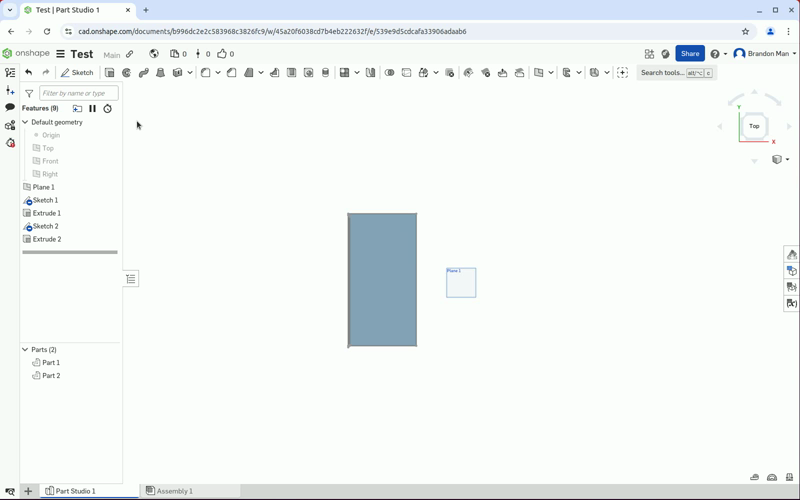
key(up, 3)
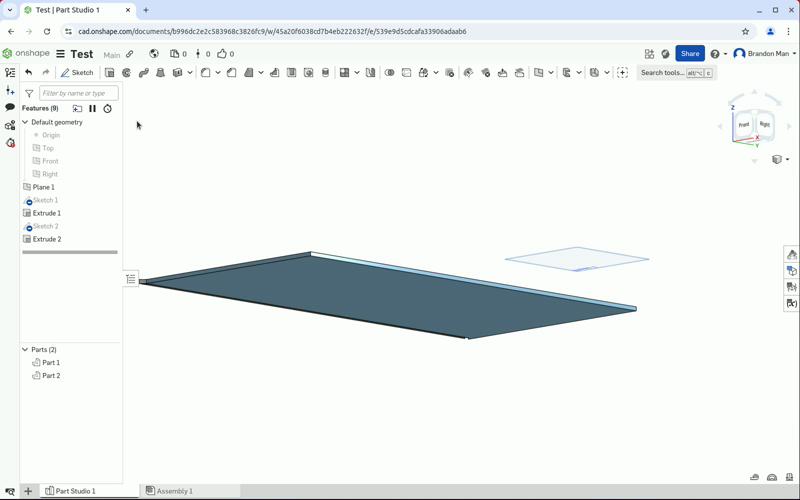
key(left, 3)
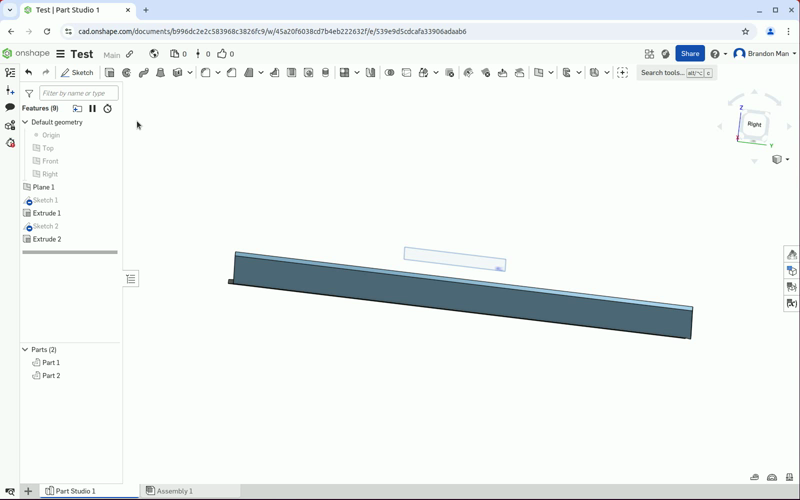
key(right, 3)
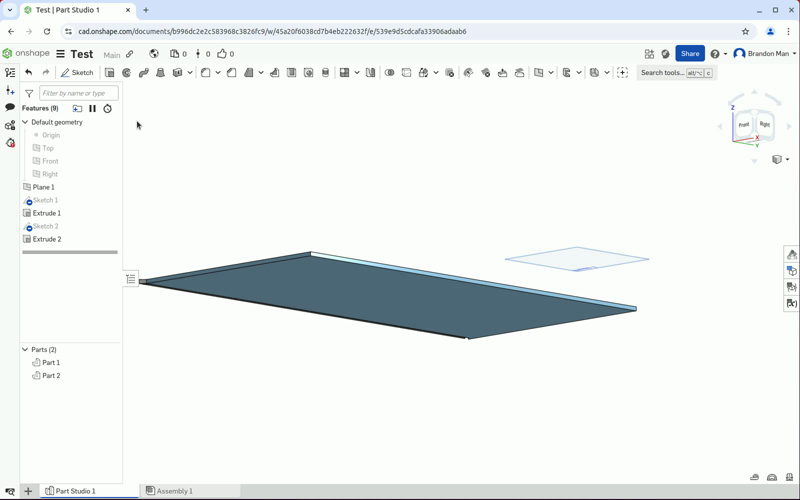
key(down, 3)
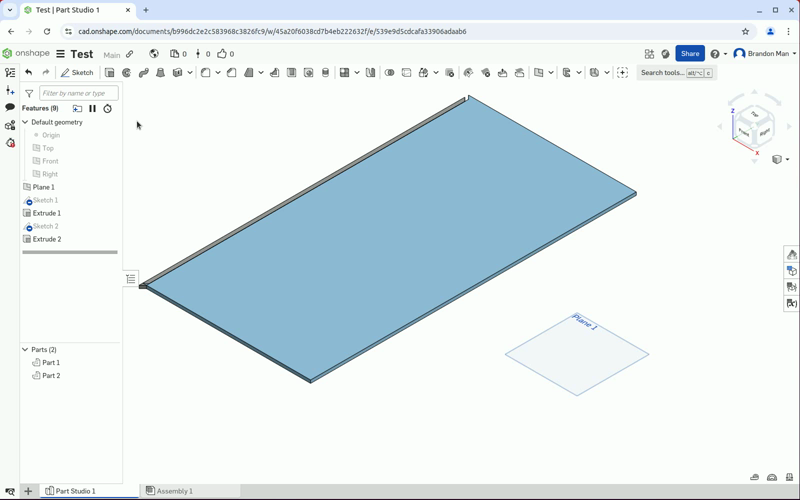
mouse_move(73, 189)
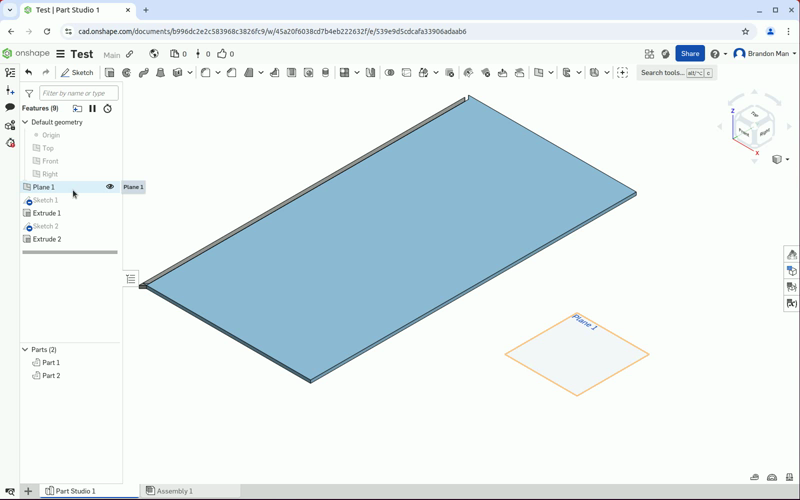
click(73, 189)